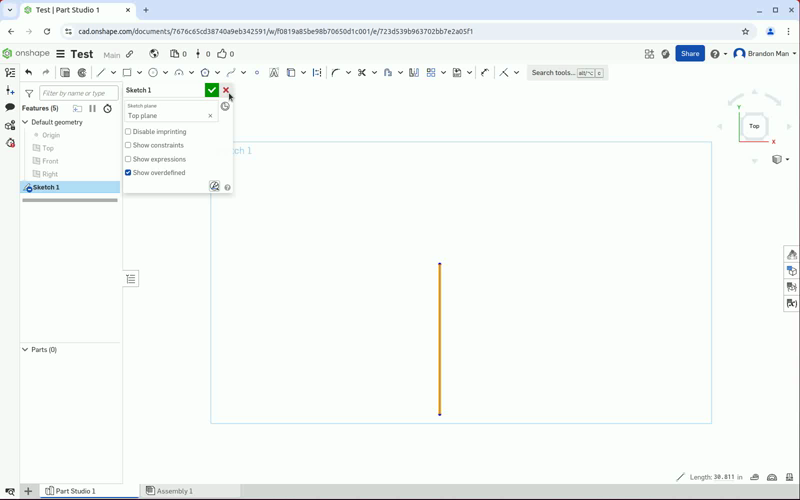
key(shift+h)
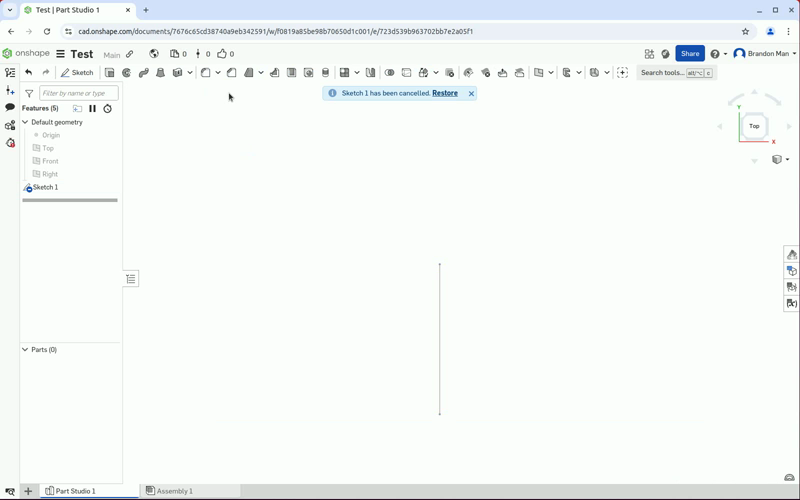
key(shift+s)
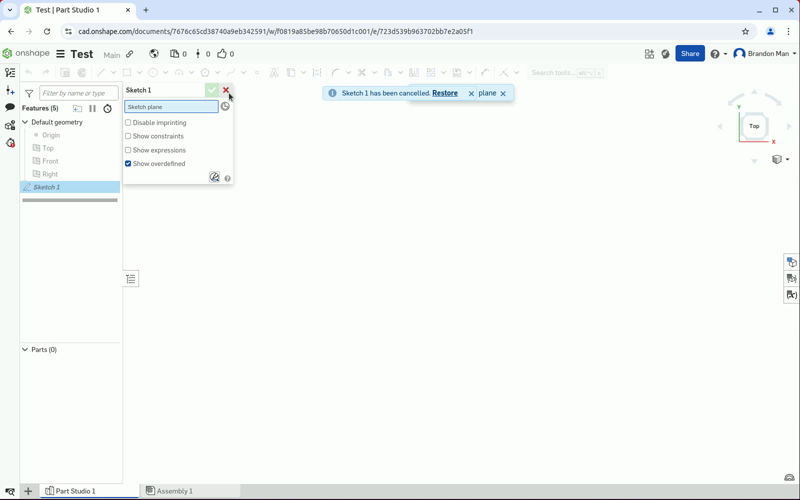
mouse_move(73, 150)
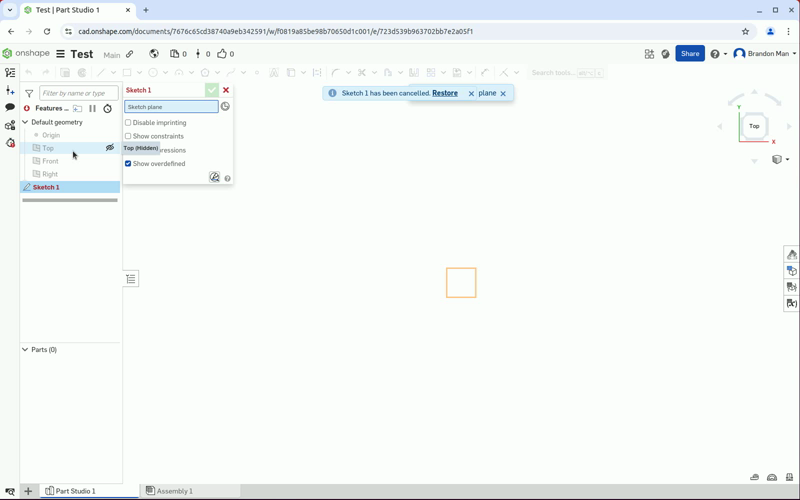
click(73, 150)
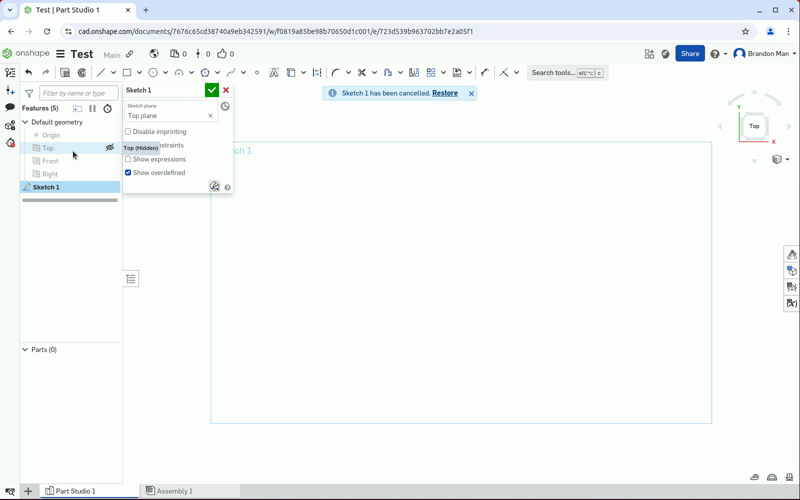
mouse_move(73, 352)
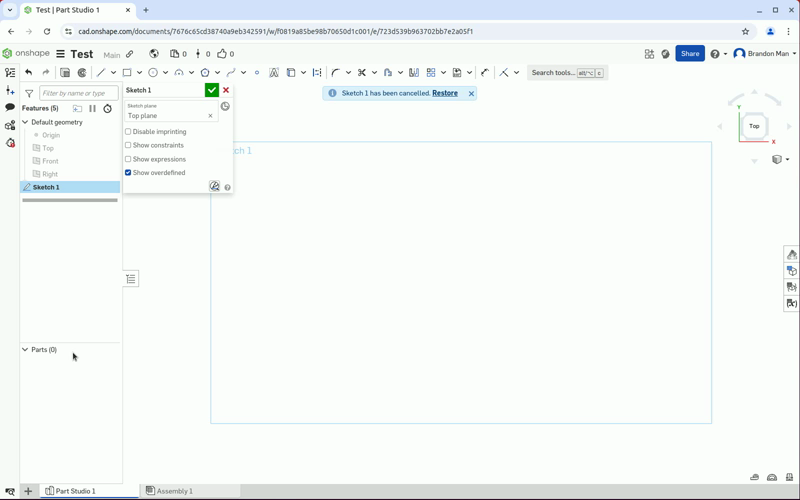
key(y)
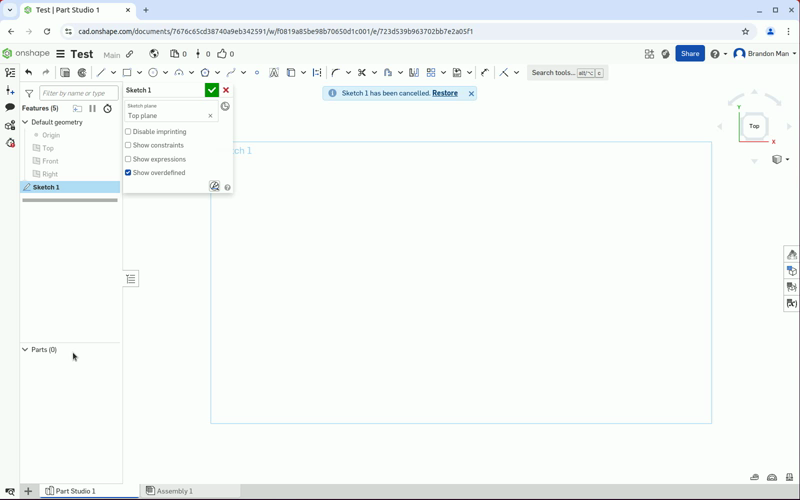
key(l)
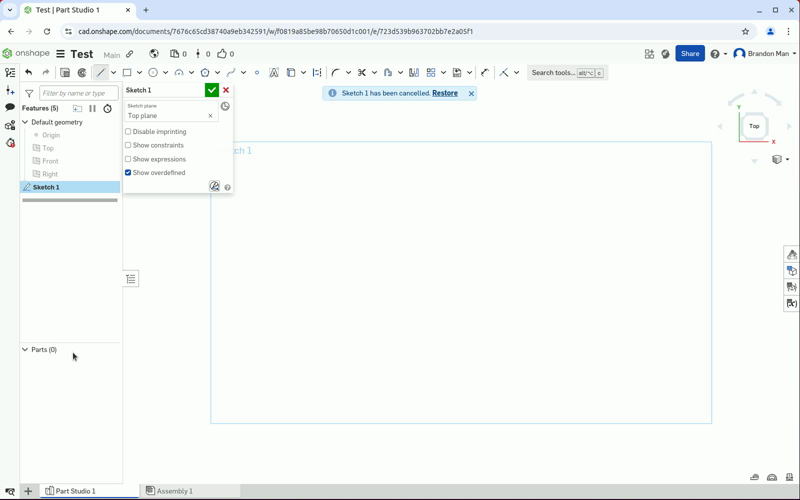
key_down(shift)
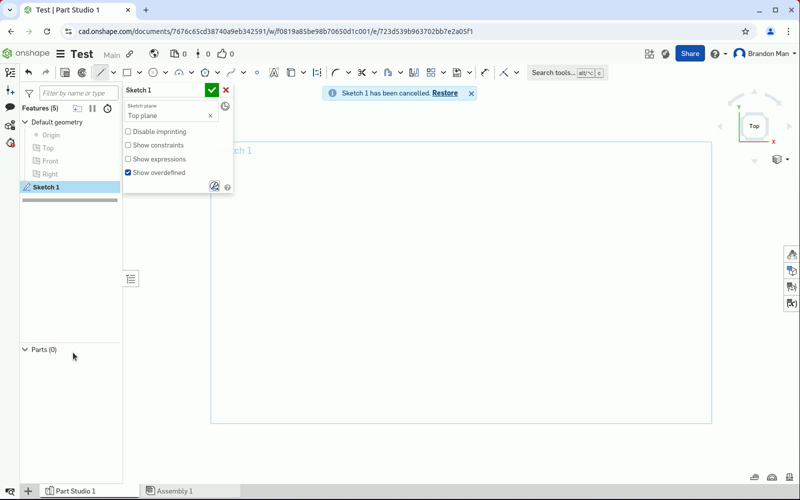
mouse_move(419, 282)
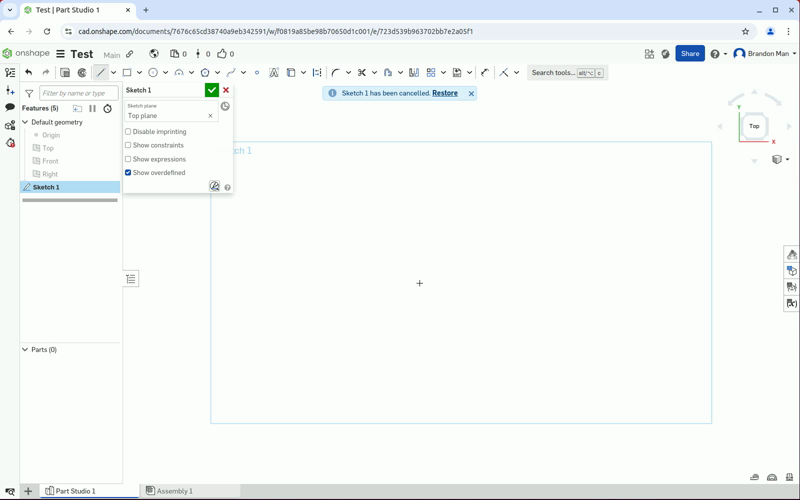
click(419, 282)
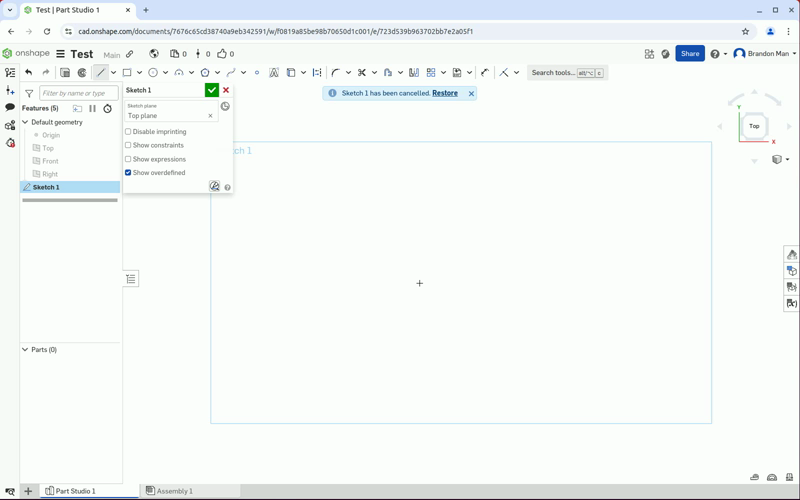
key_up(shift)
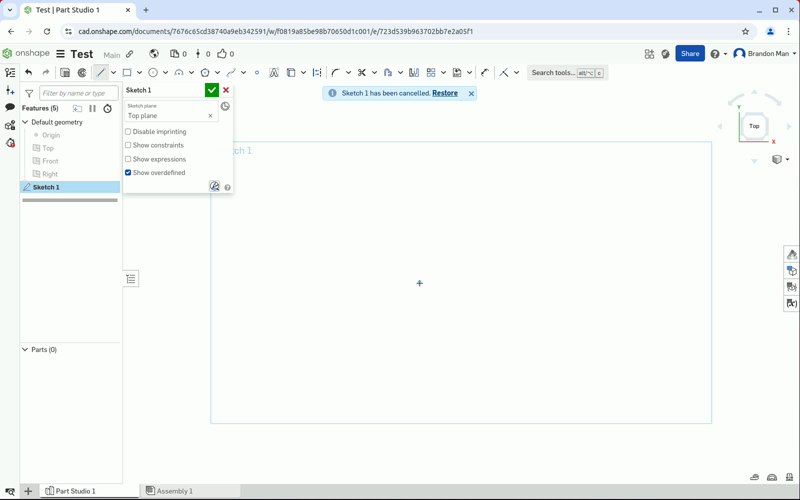
key_down(shift)
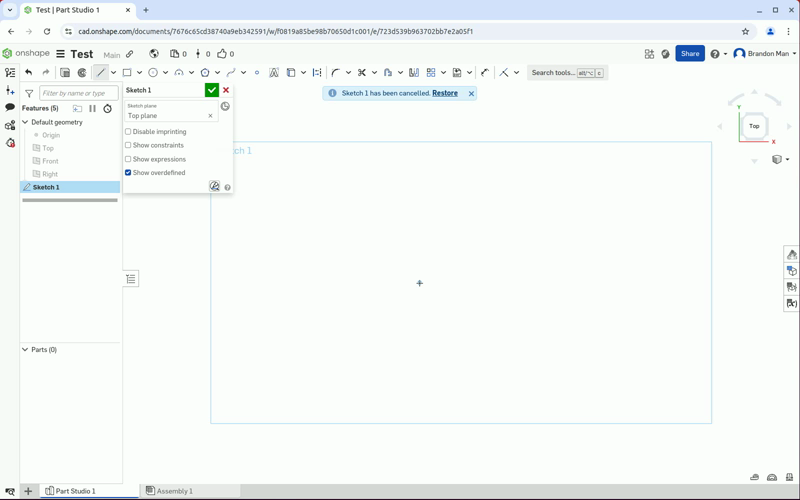
mouse_move(449, 282)
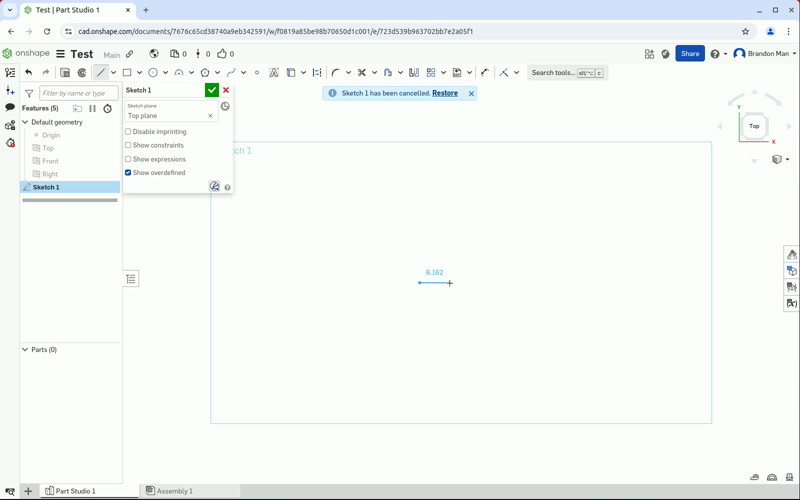
mouse_move(426, 282)
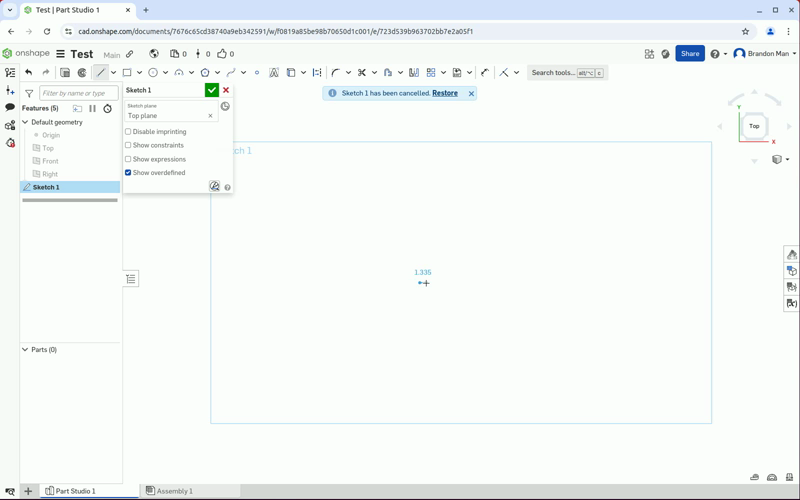
scroll(6)
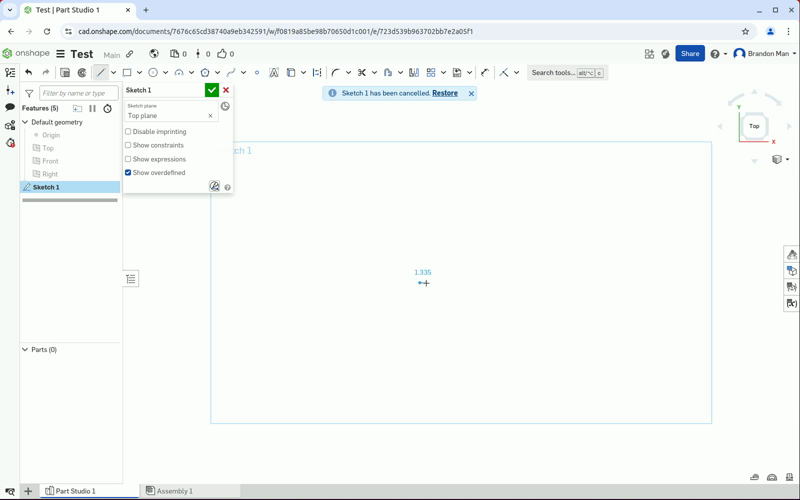
scroll(6)
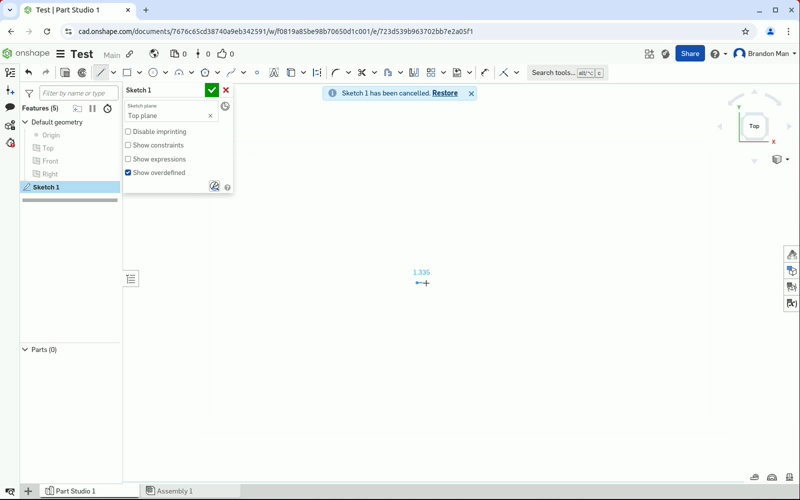
scroll(6)
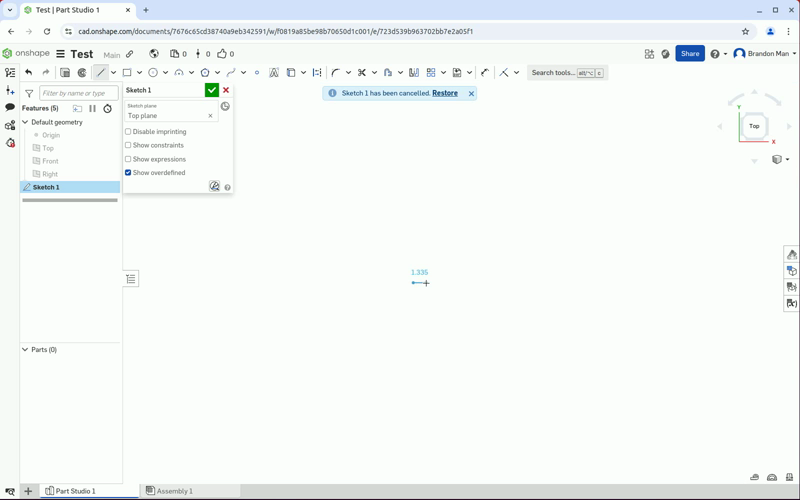
scroll(6)
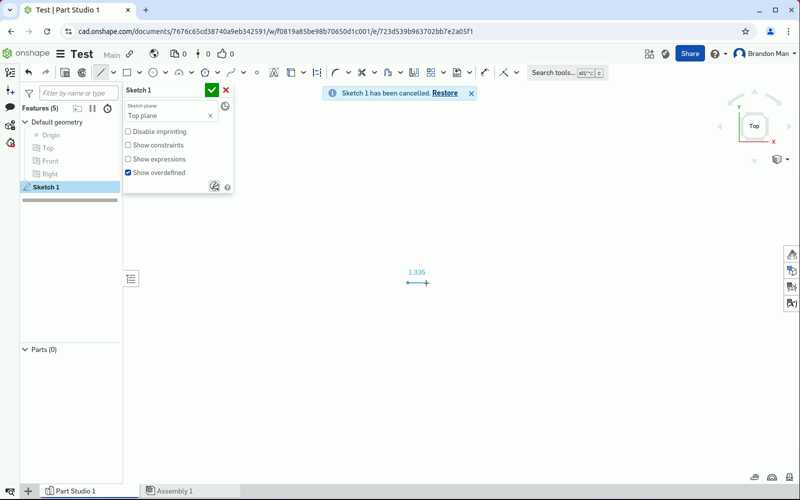
scroll(6)
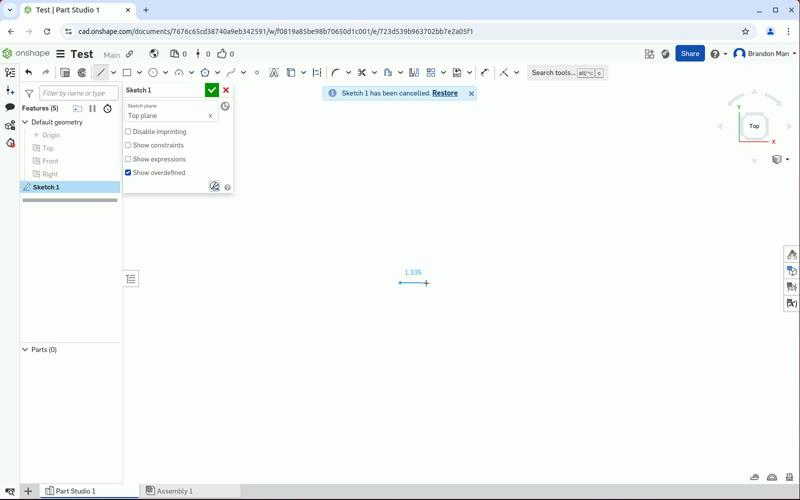
scroll(6)
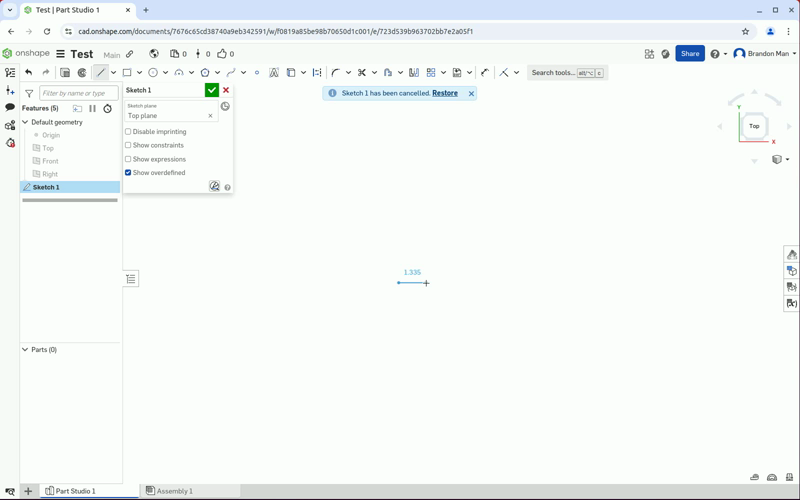
scroll(6)
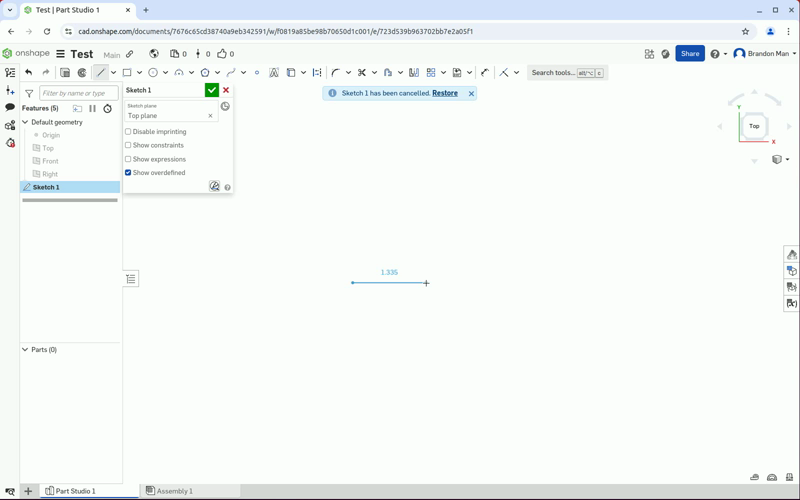
click(426, 282)
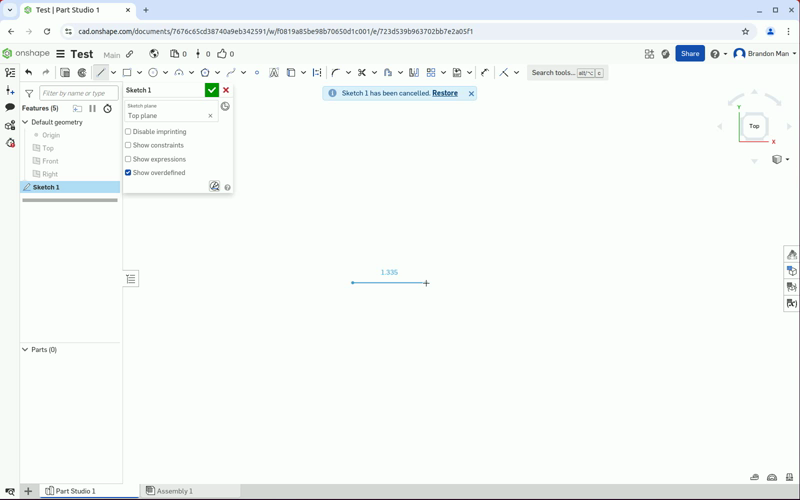
scroll(-6)
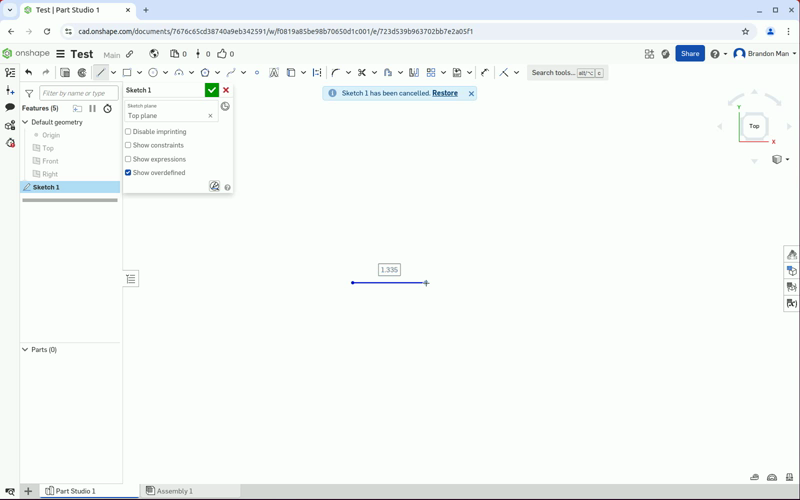
scroll(-6)
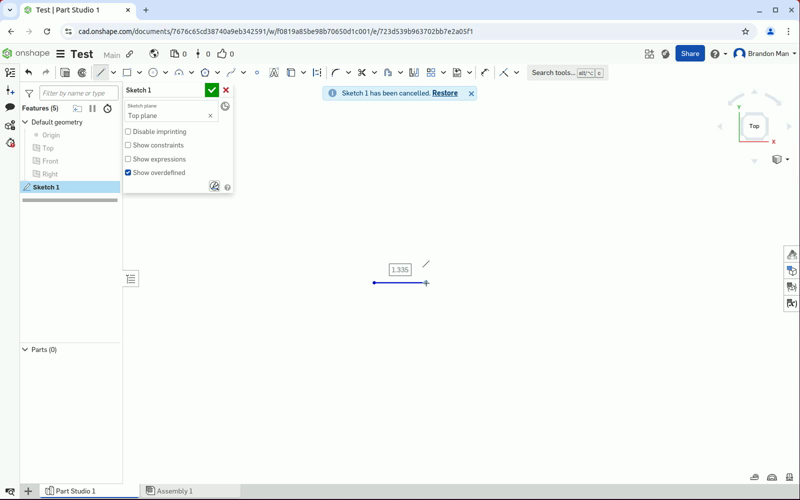
scroll(-6)
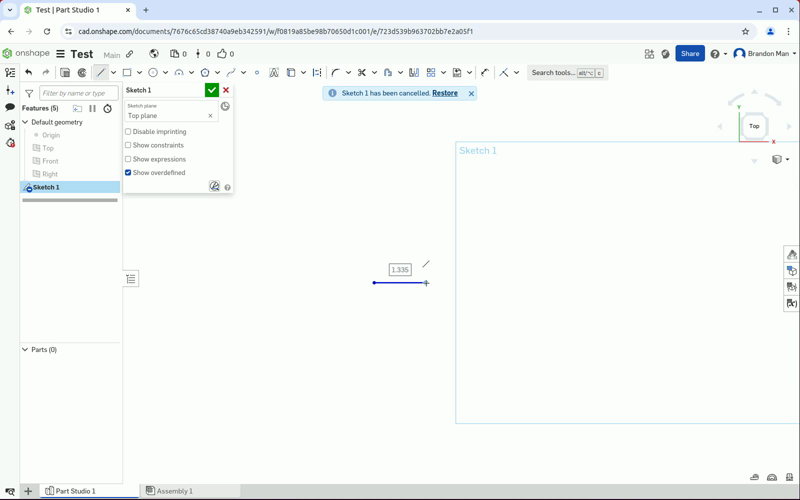
scroll(-6)
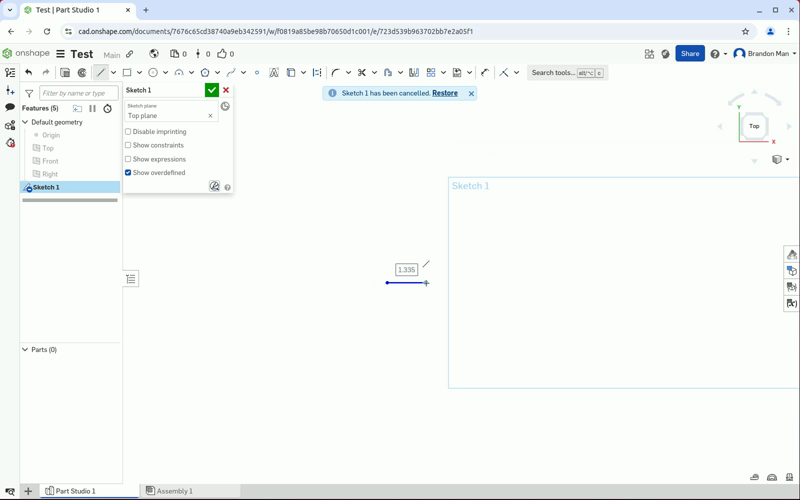
scroll(-6)
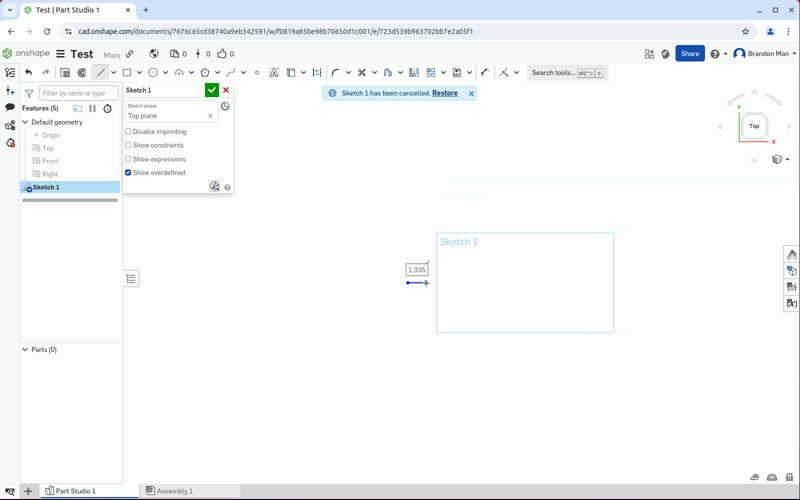
scroll(-6)
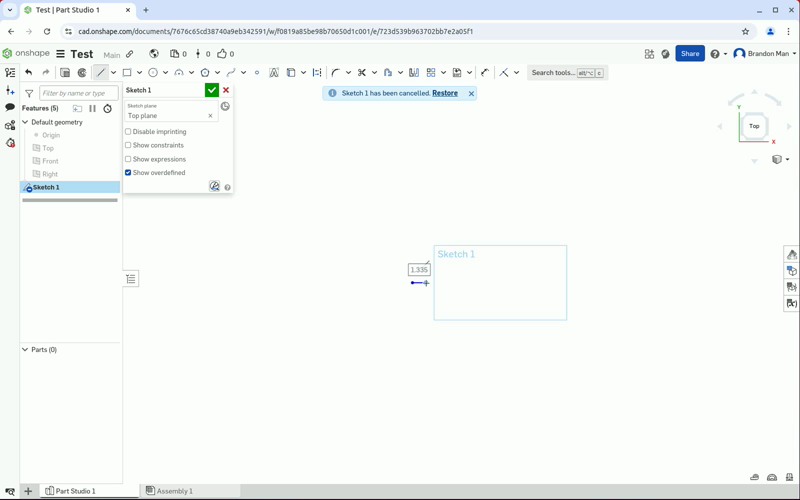
scroll(-6)
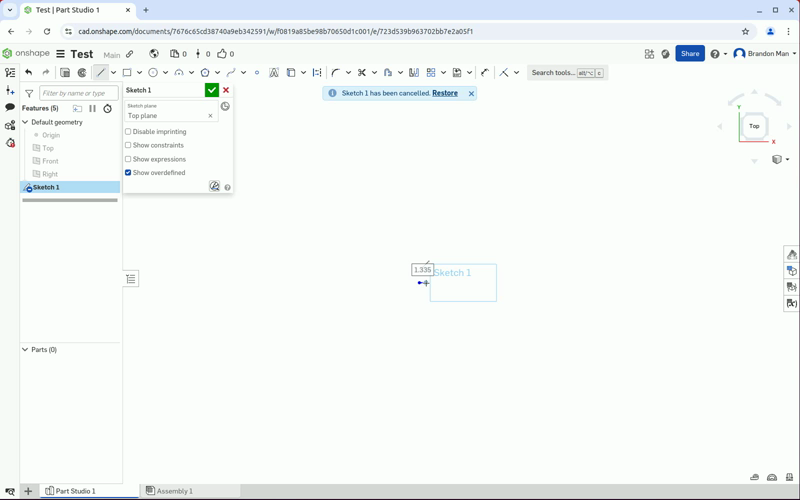
key_up(shift)
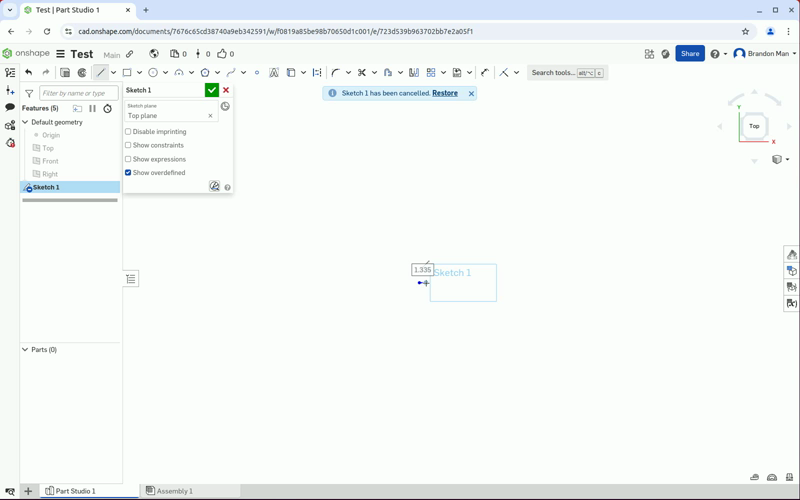
key(esc)
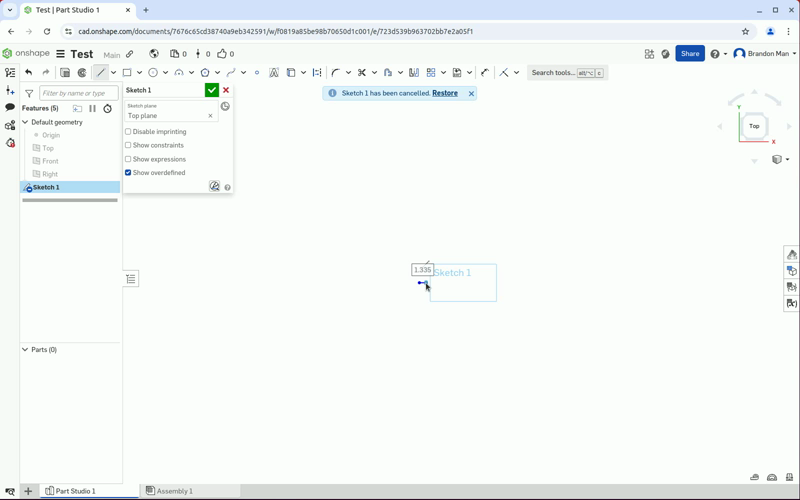
key(a)
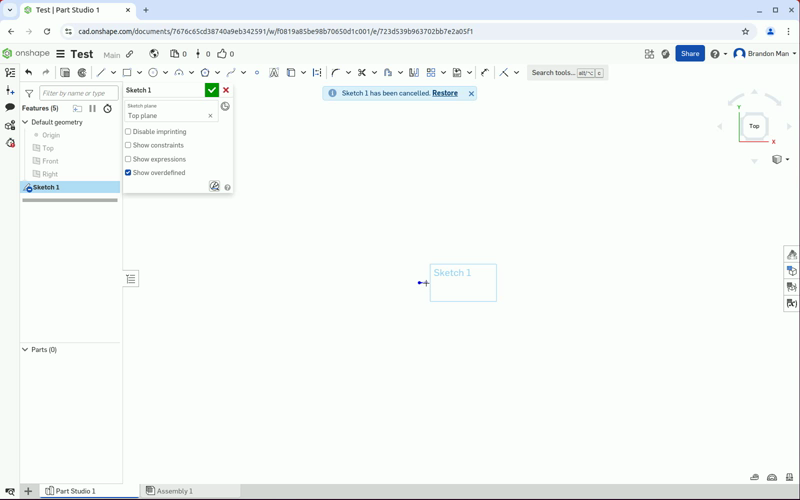
mouse_move(426, 282)
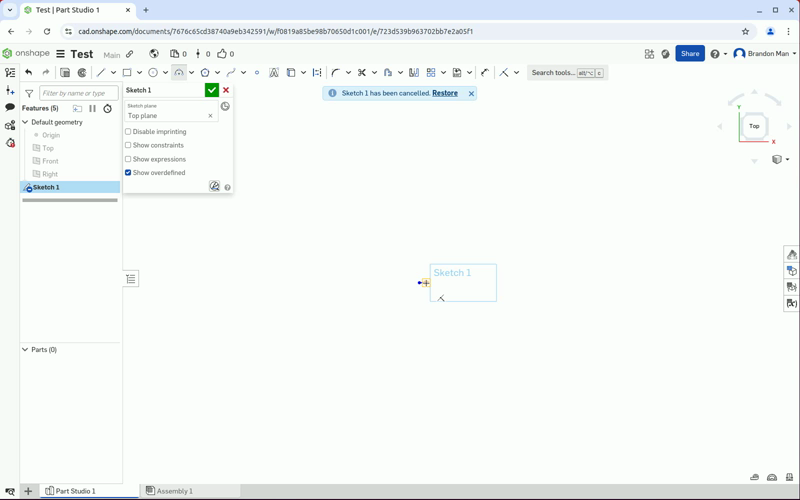
click(426, 282)
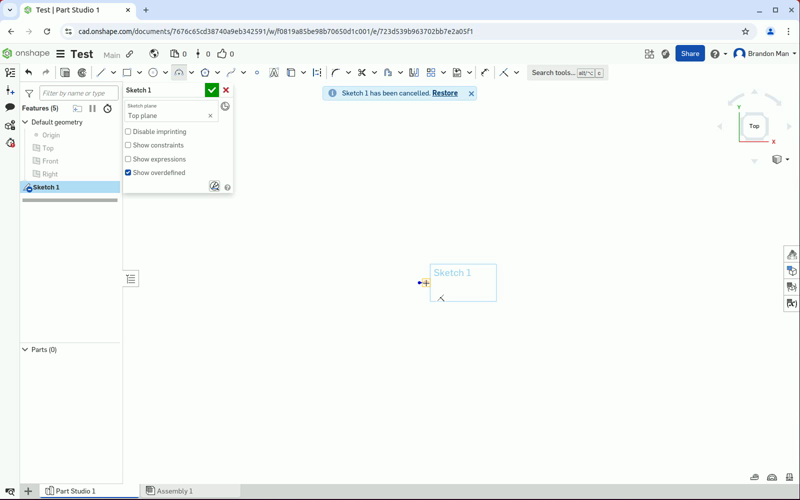
key_down(shift)
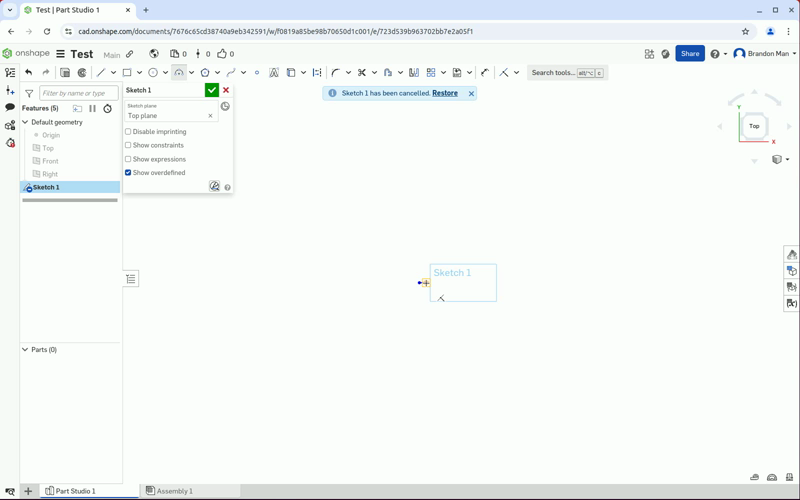
mouse_move(495, 282)
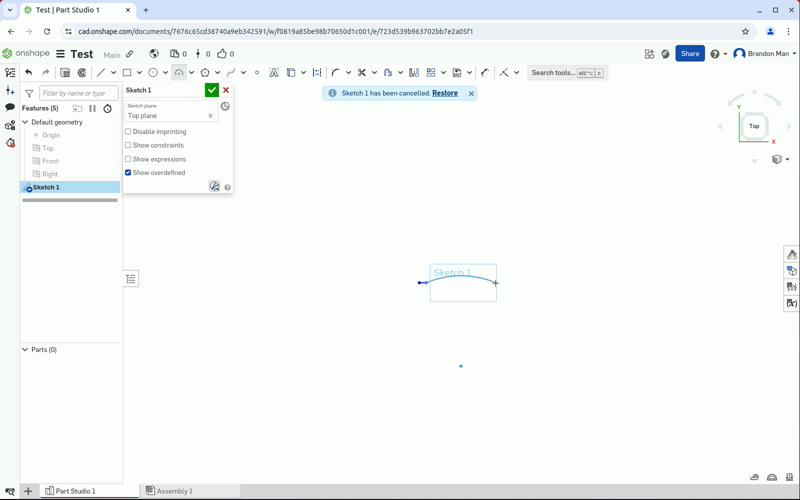
click(495, 282)
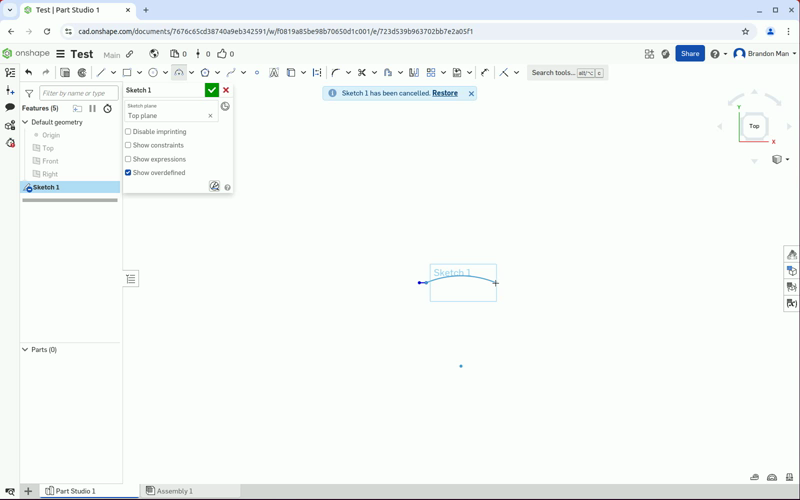
mouse_move(460, 248)
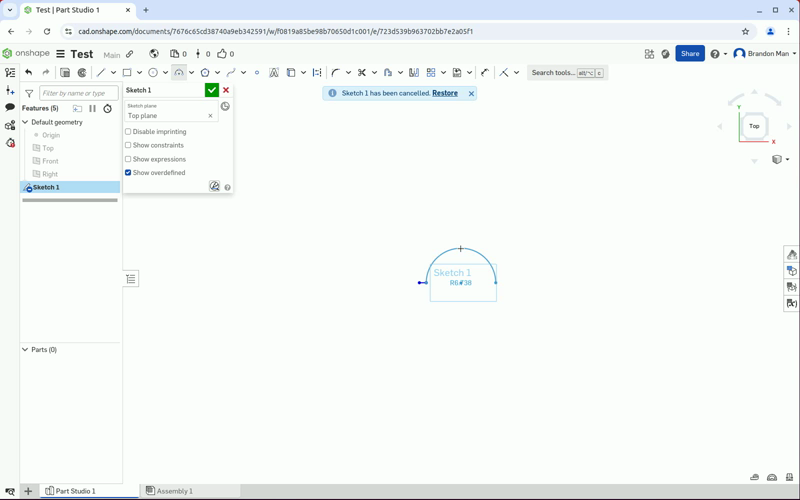
click(460, 248)
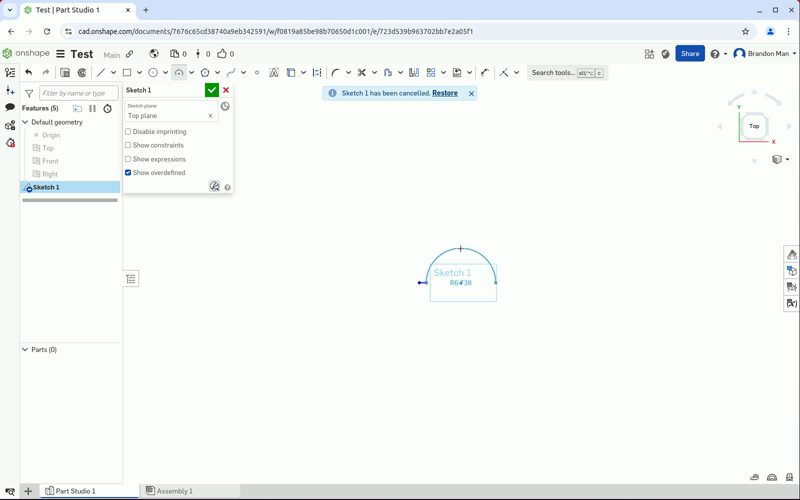
key_up(shift)
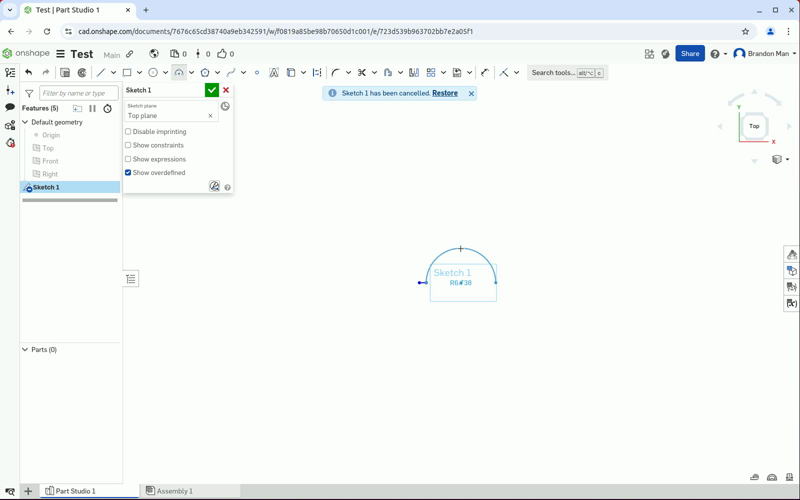
key(esc)
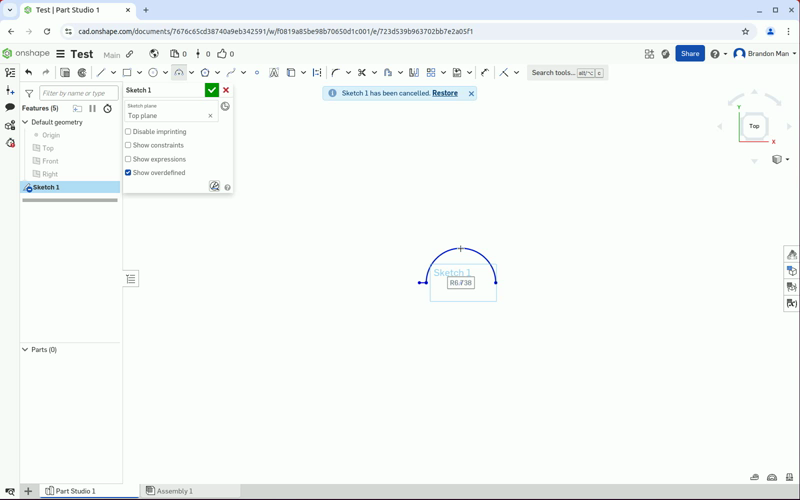
key(l)
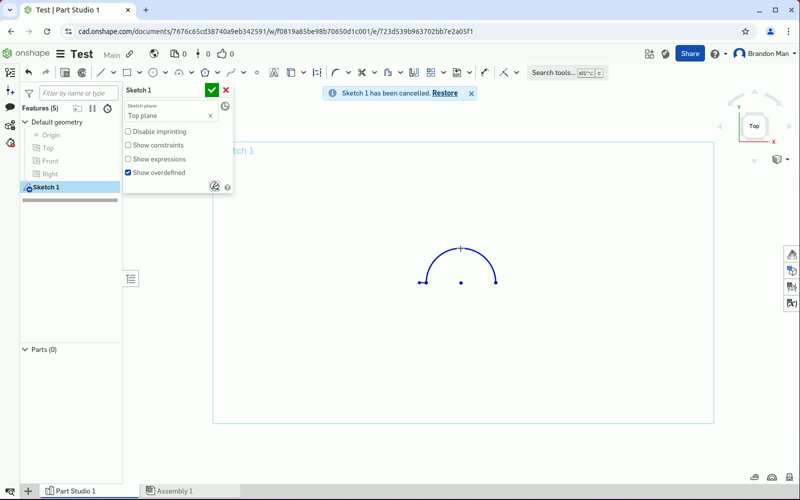
mouse_move(495, 282)
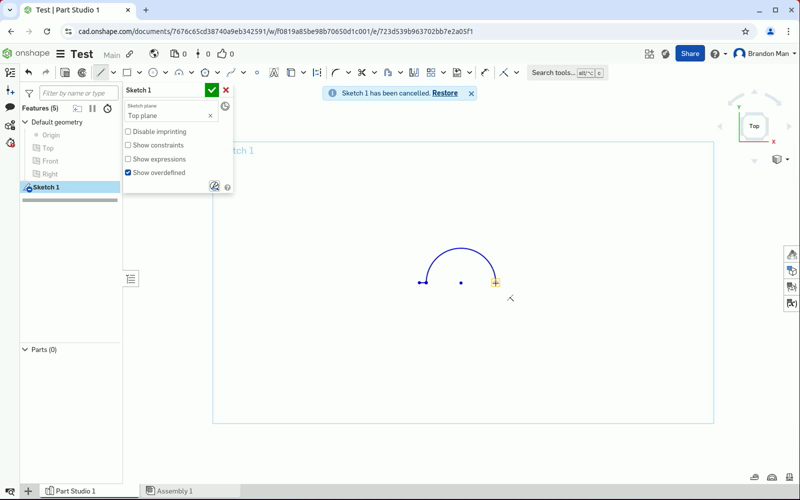
click(495, 282)
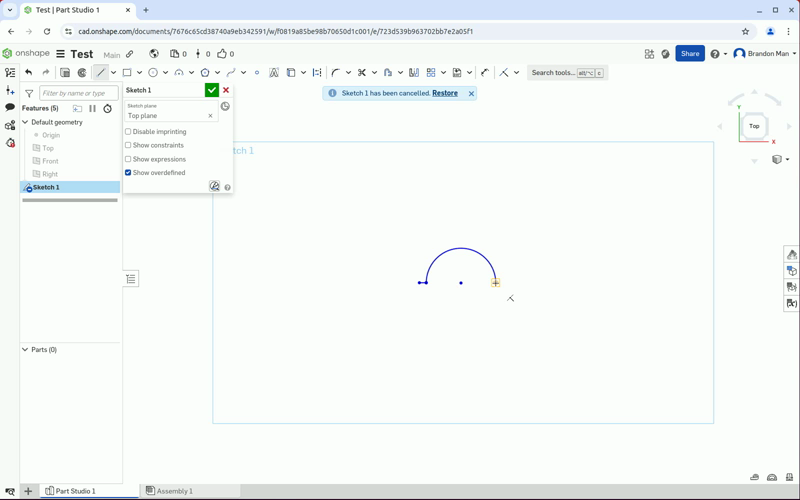
key_down(shift)
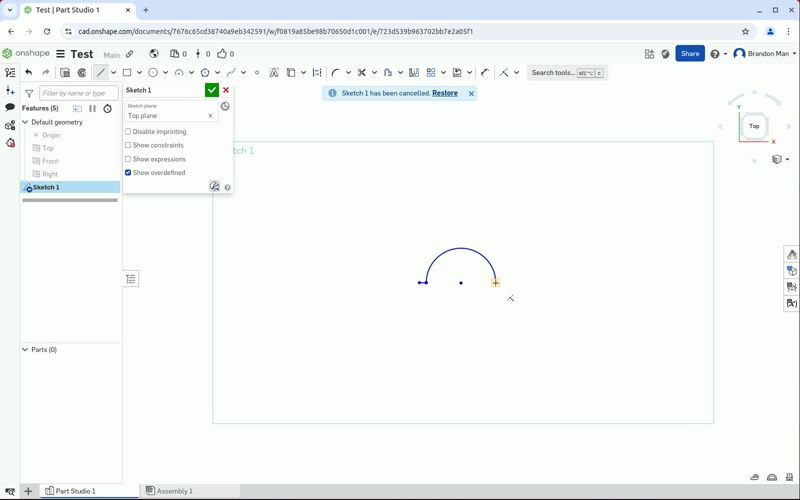
mouse_move(525, 282)
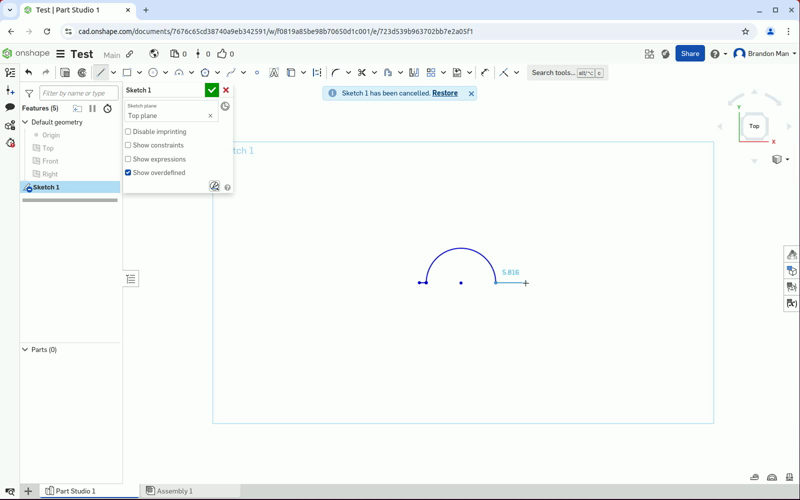
mouse_move(529, 282)
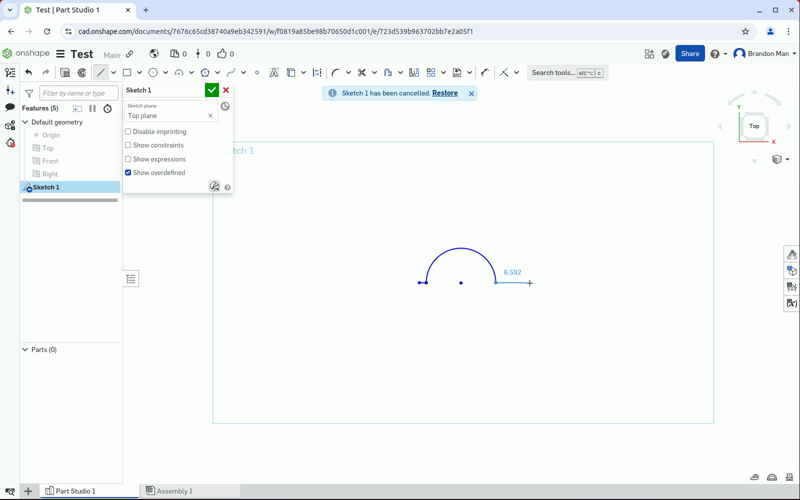
click(529, 282)
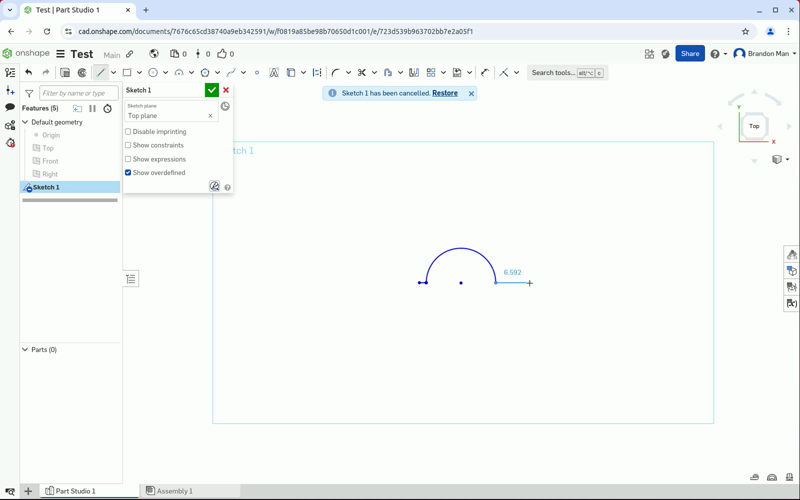
key_up(shift)
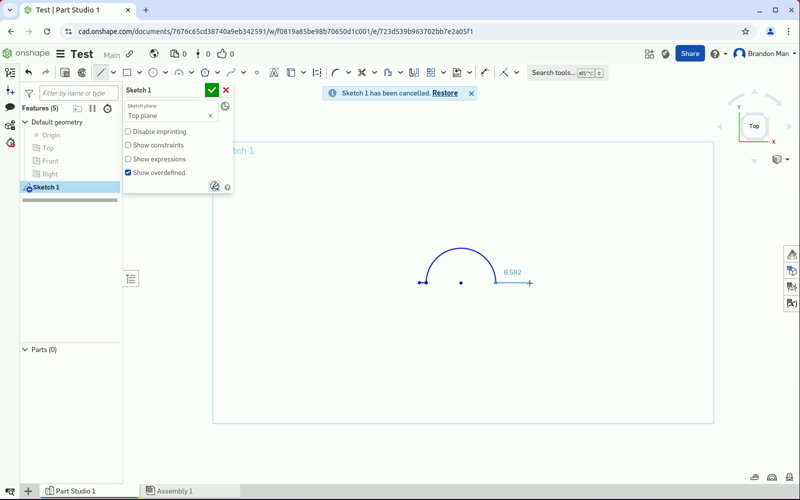
key(esc)
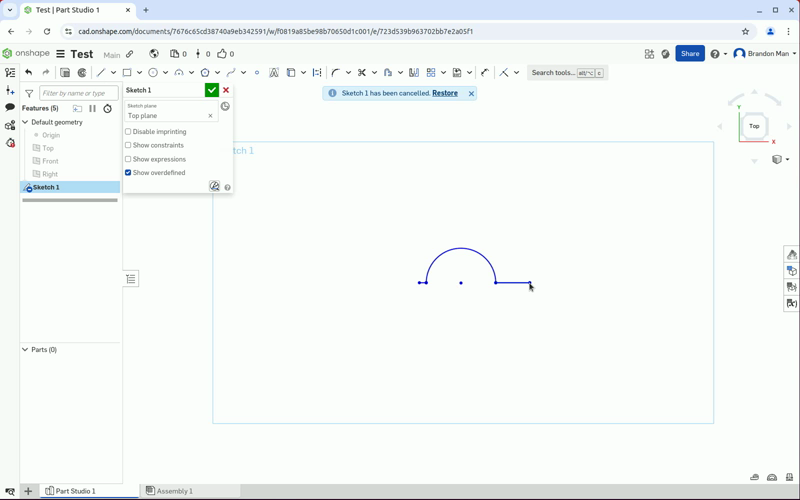
key(a)
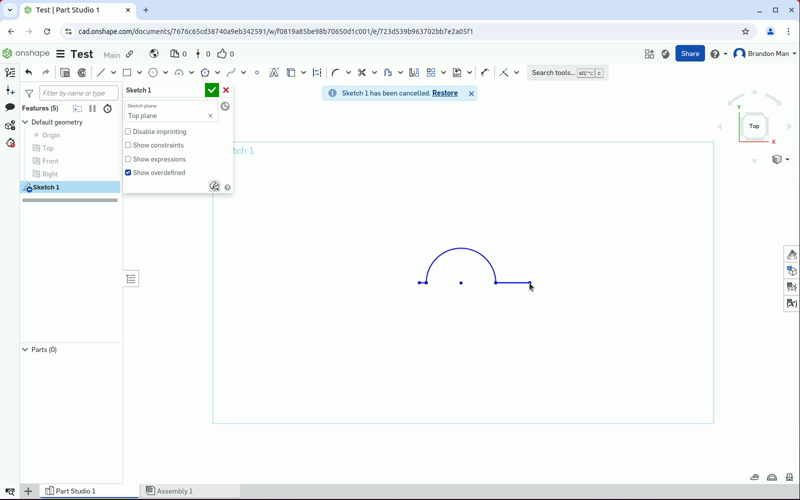
mouse_move(529, 282)
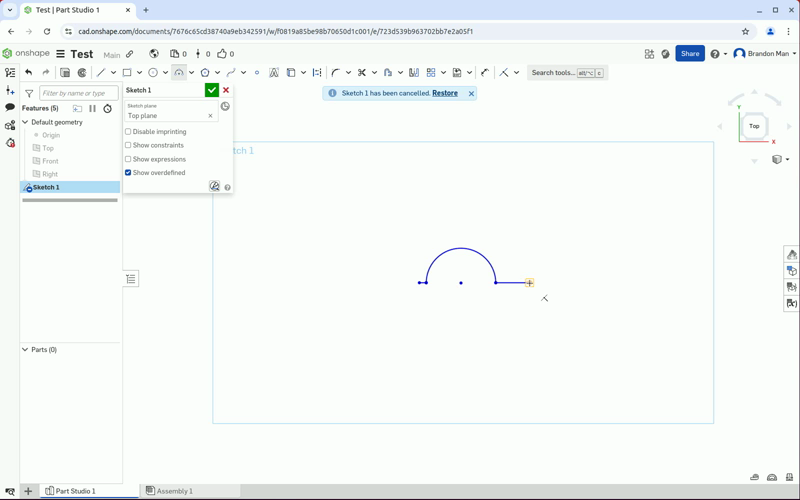
click(529, 282)
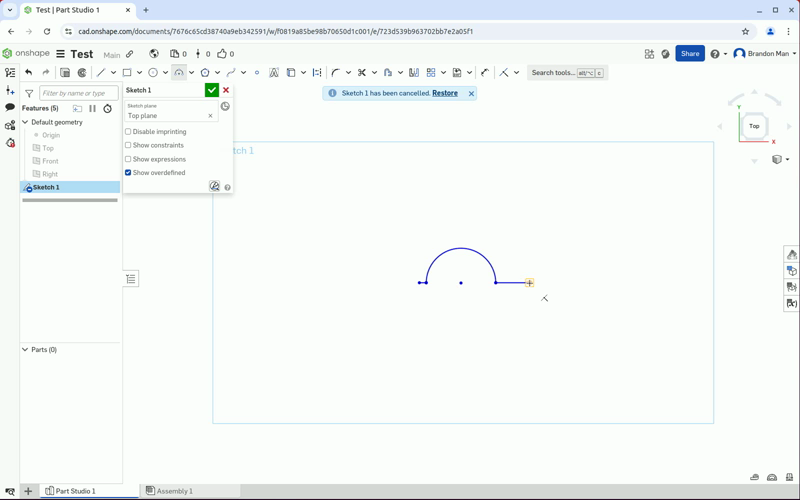
key_down(shift)
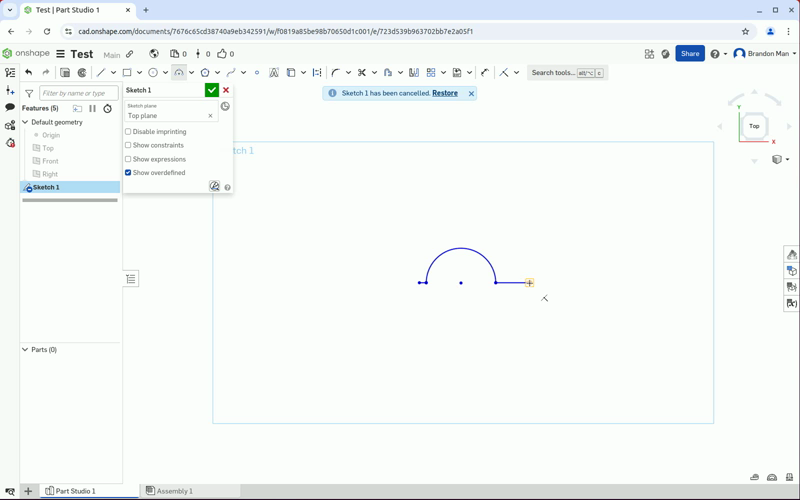
mouse_move(566, 282)
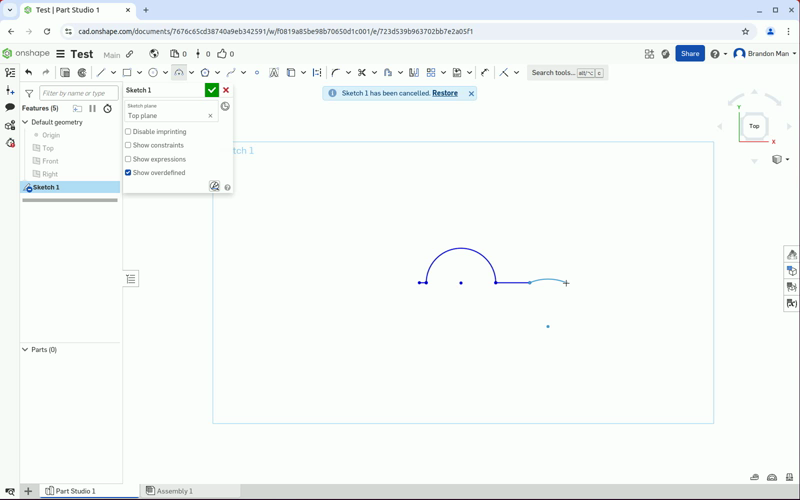
click(566, 282)
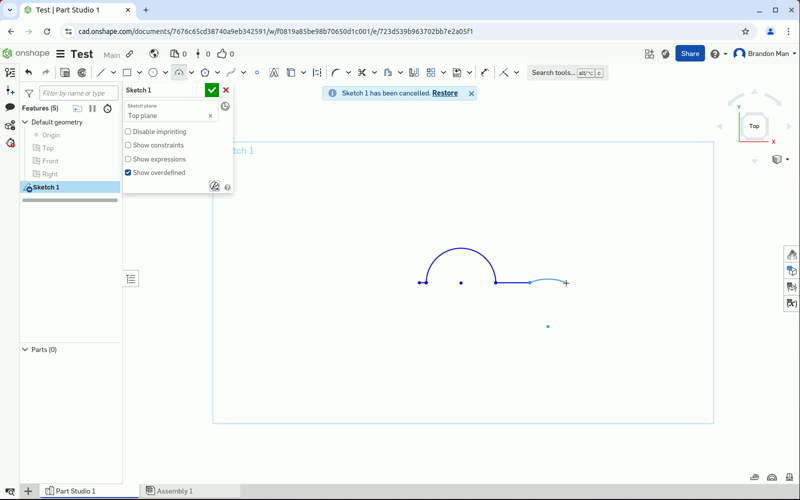
mouse_move(548, 301)
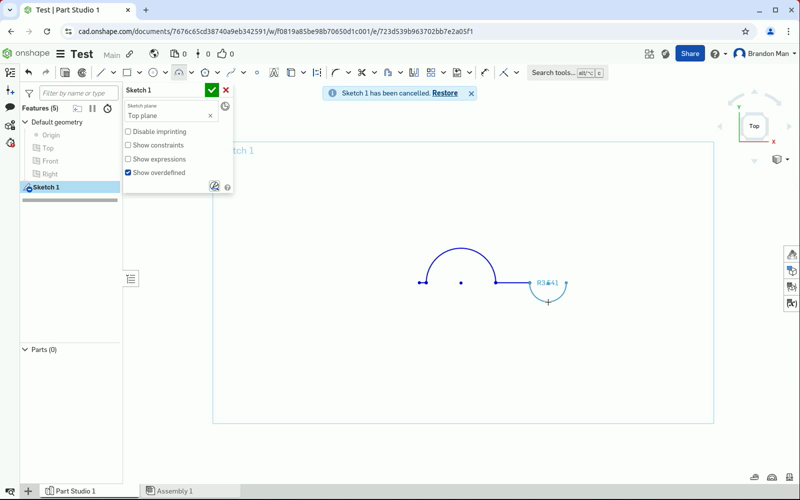
click(548, 301)
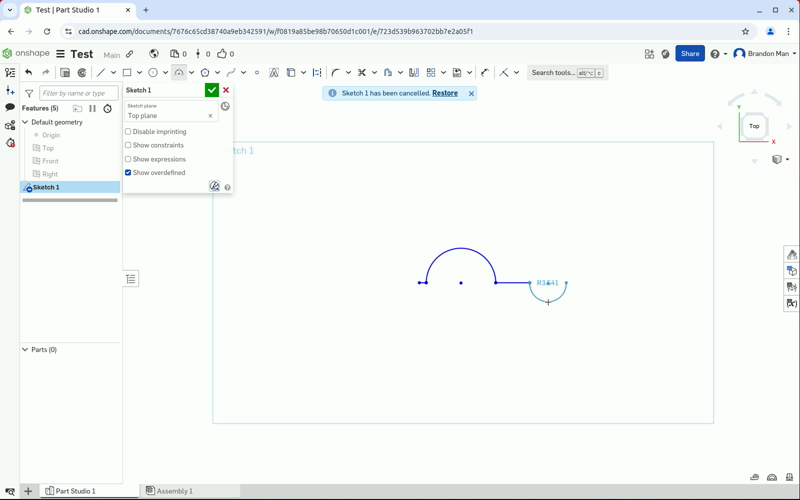
key_up(shift)
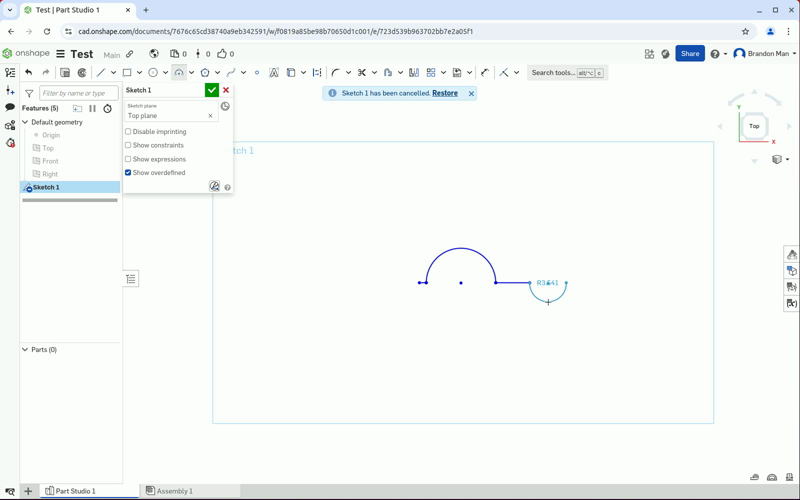
key(esc)
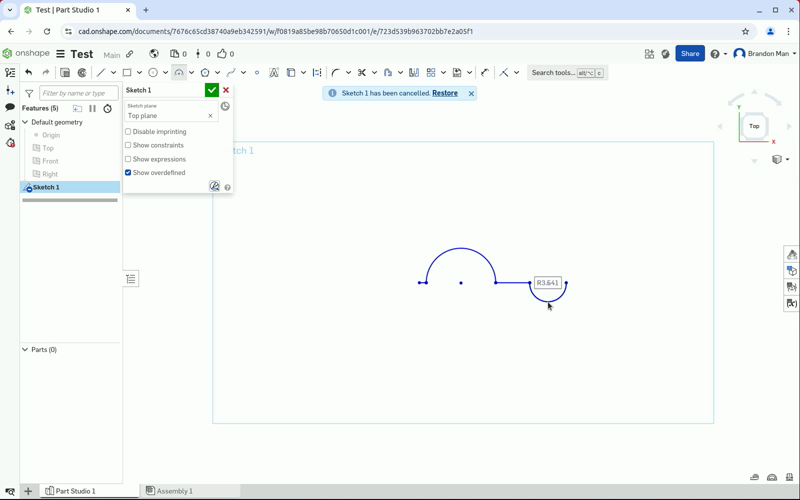
key(l)
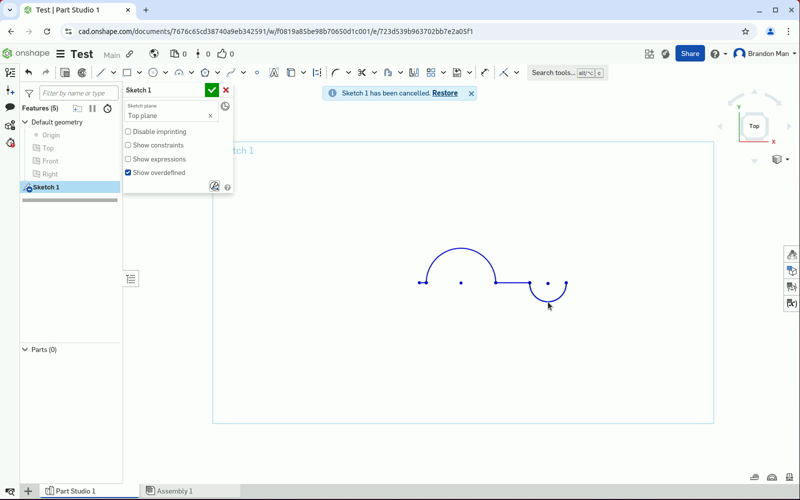
mouse_move(566, 282)
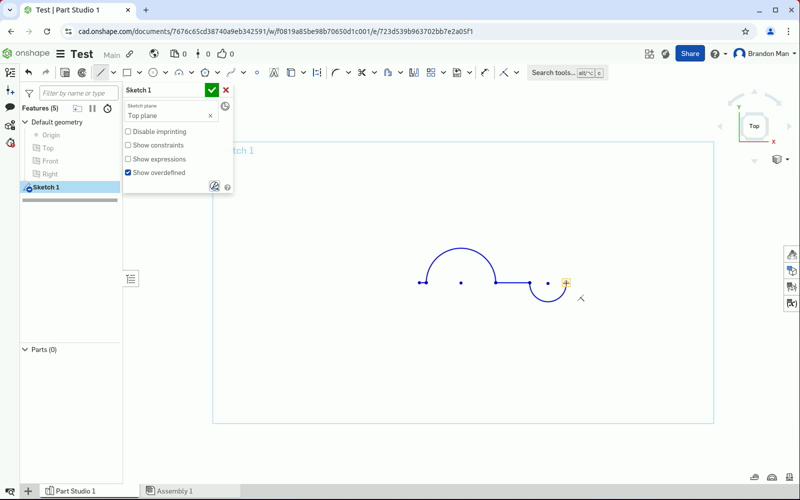
click(566, 282)
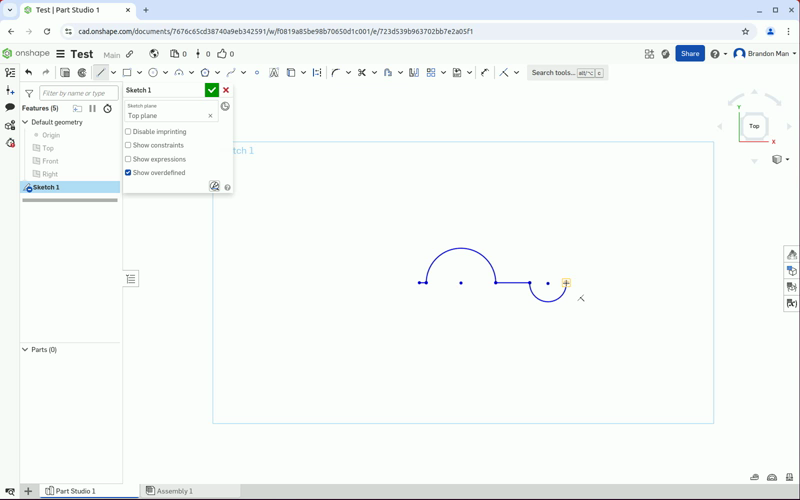
key_down(shift)
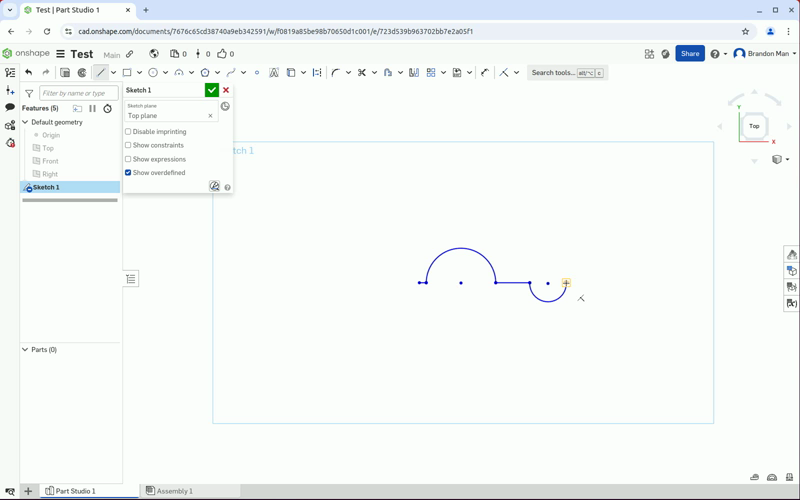
mouse_move(589, 282)
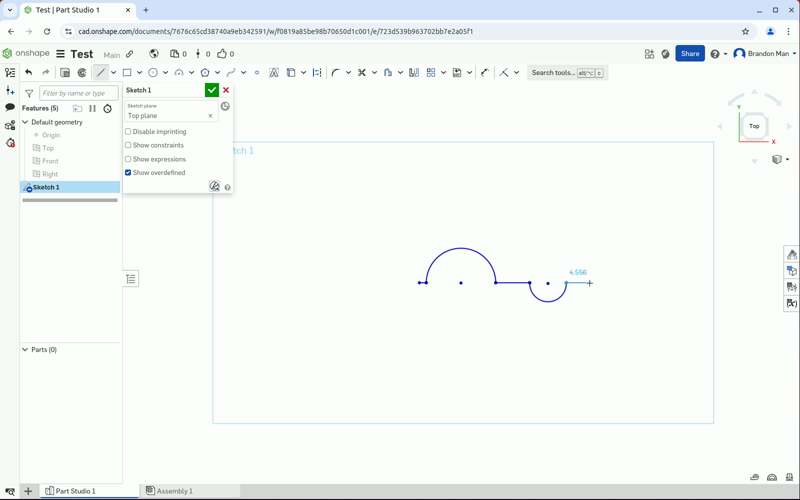
mouse_move(573, 282)
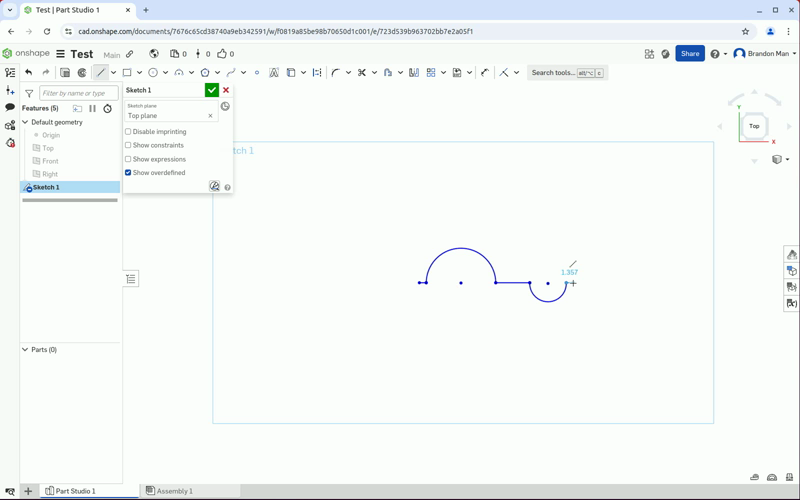
scroll(6)
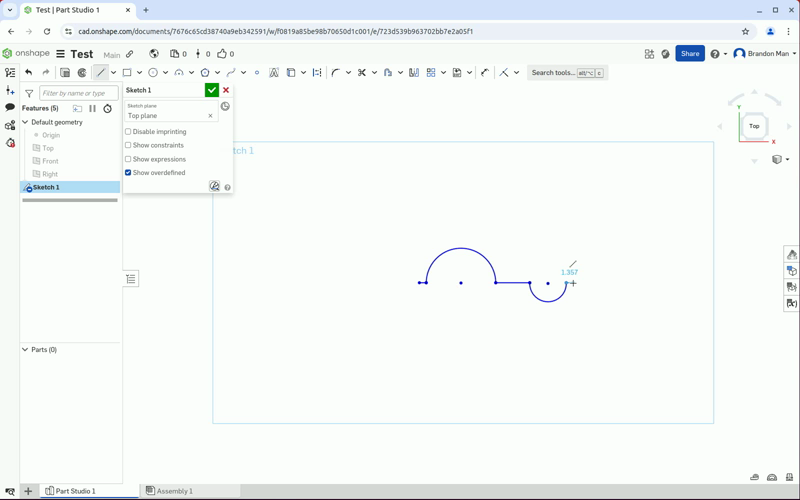
scroll(6)
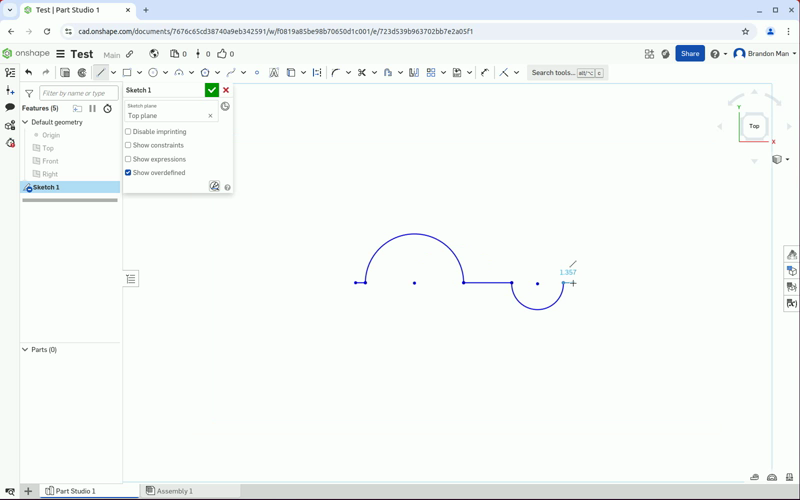
scroll(6)
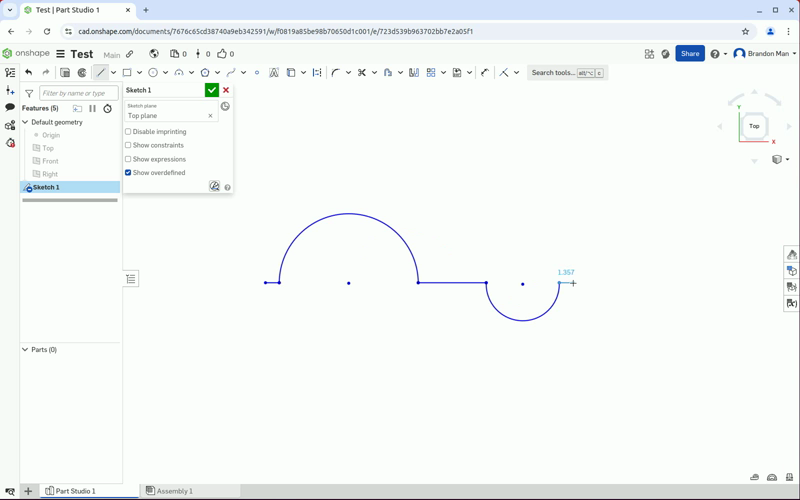
scroll(6)
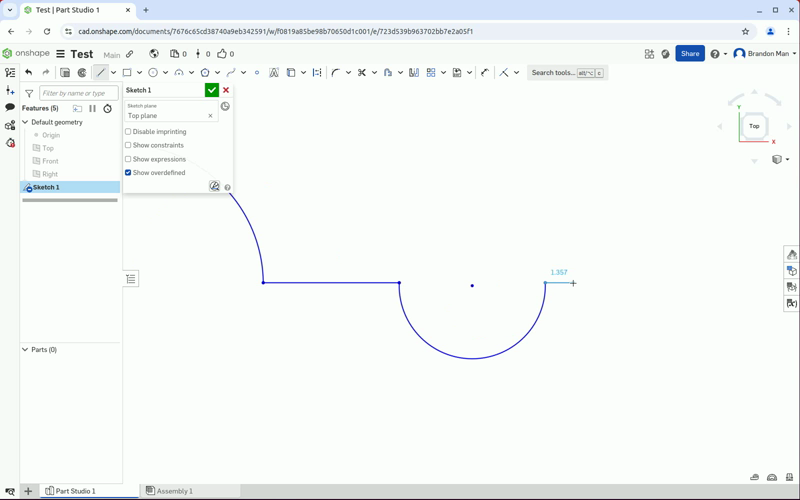
scroll(6)
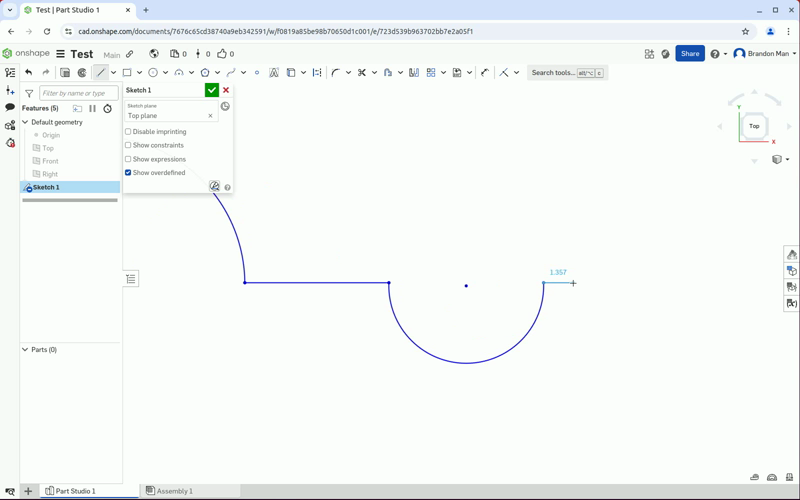
scroll(6)
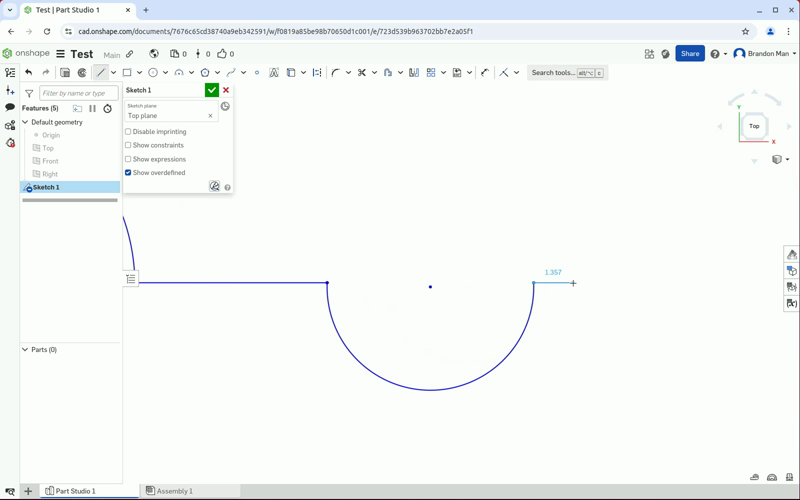
scroll(6)
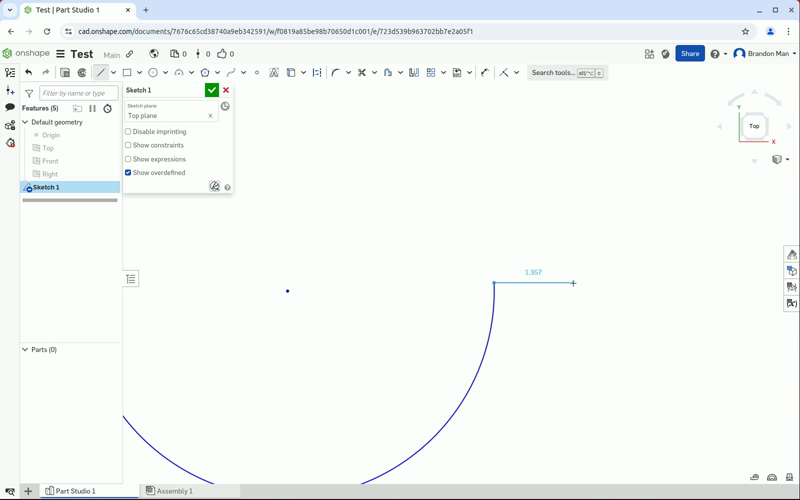
click(573, 282)
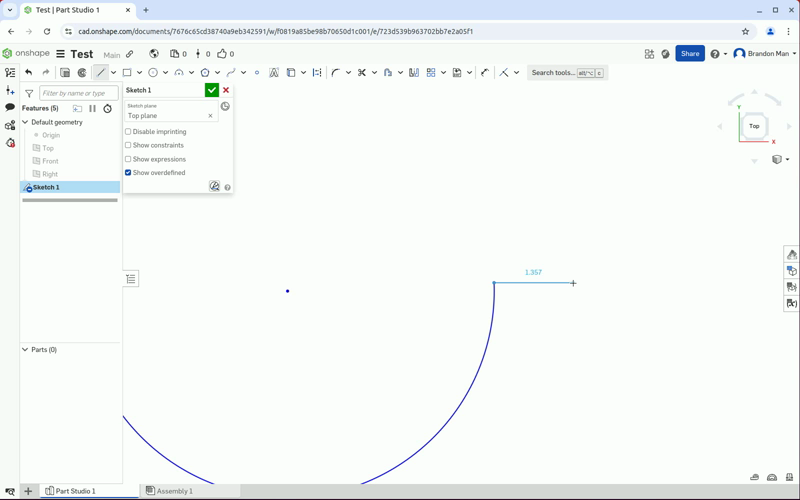
scroll(-6)
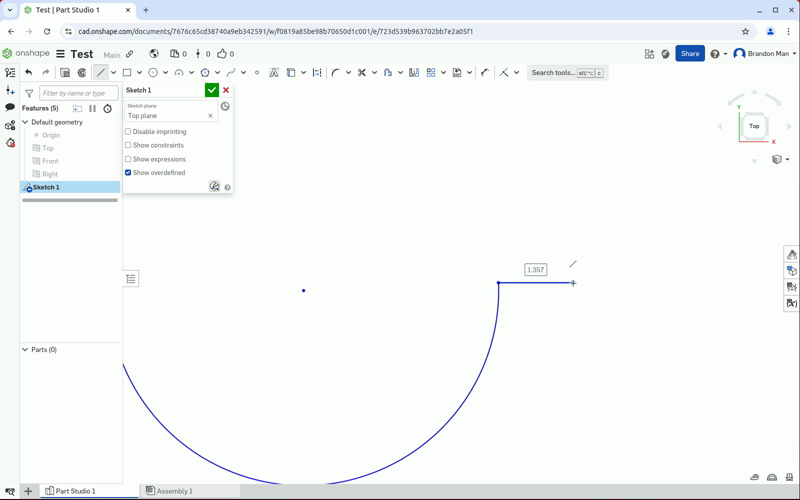
scroll(-6)
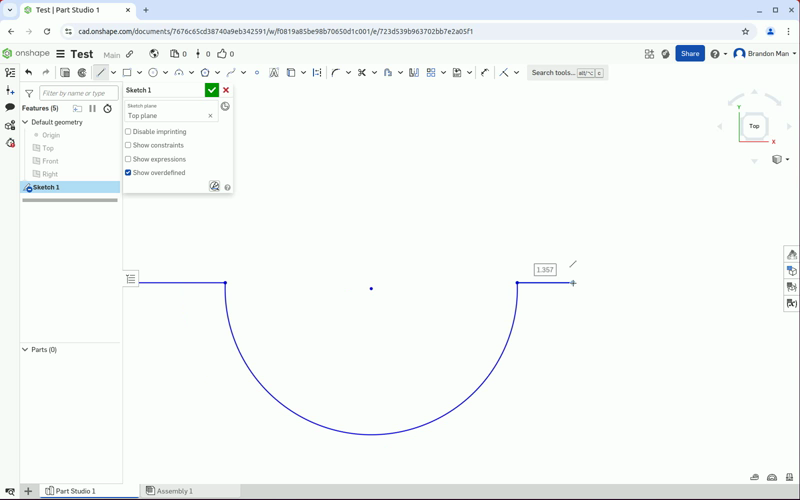
scroll(-6)
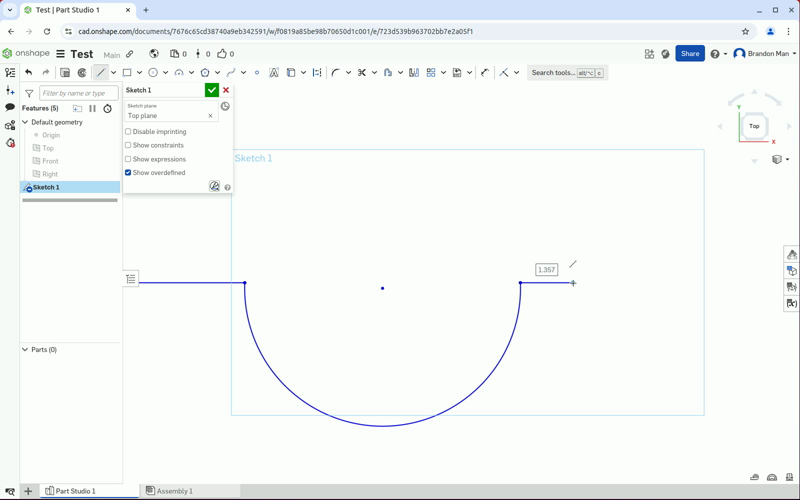
scroll(-6)
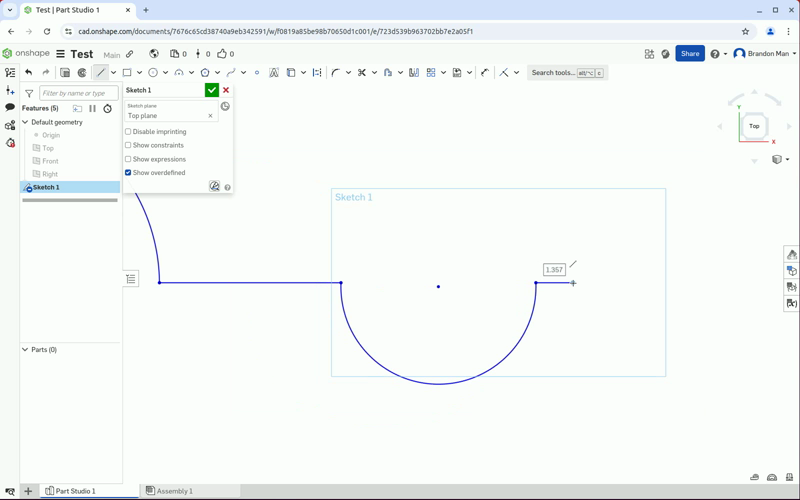
scroll(-6)
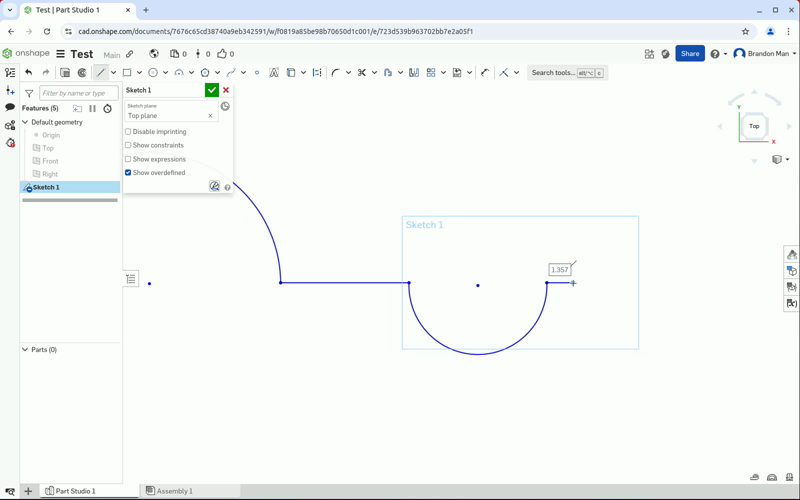
scroll(-6)
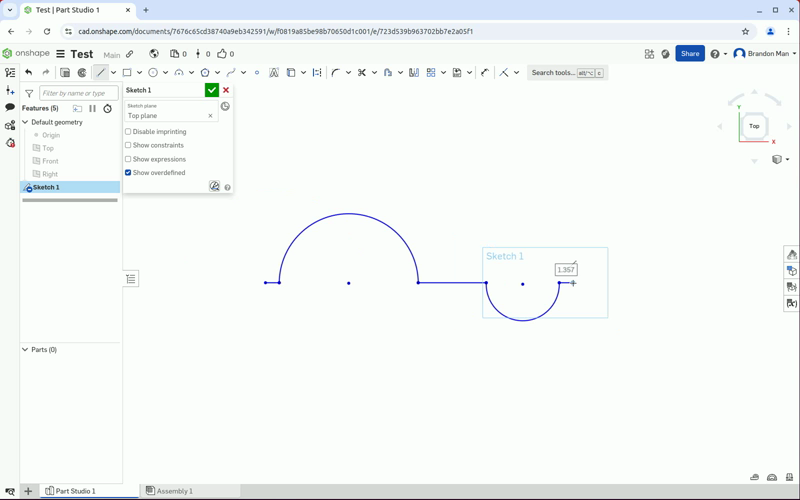
scroll(-6)
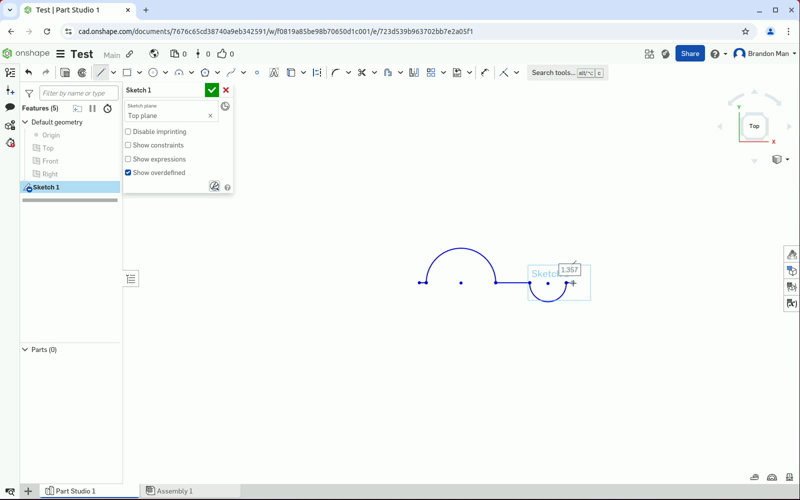
key_up(shift)
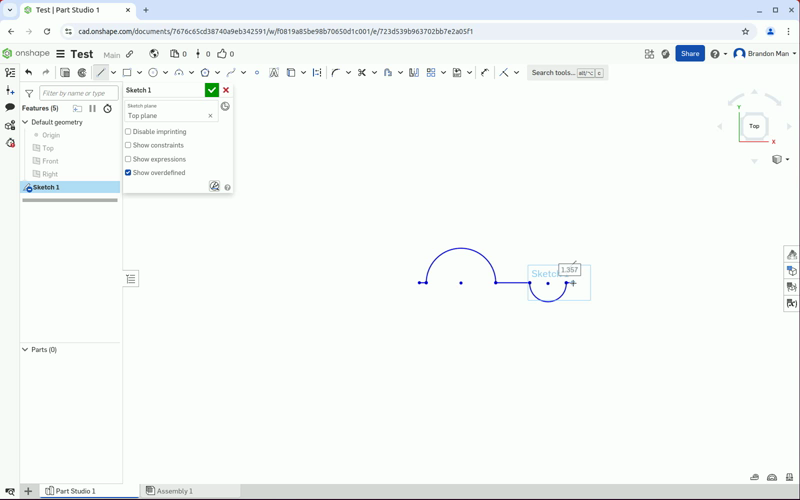
key(esc)
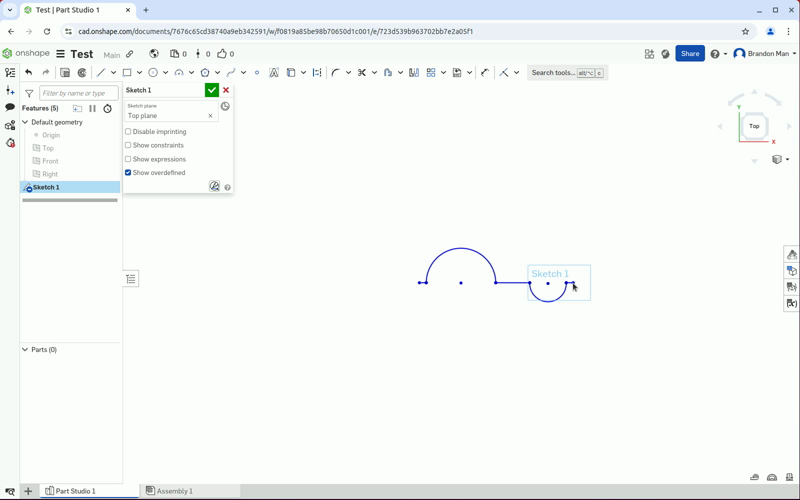
key(a)
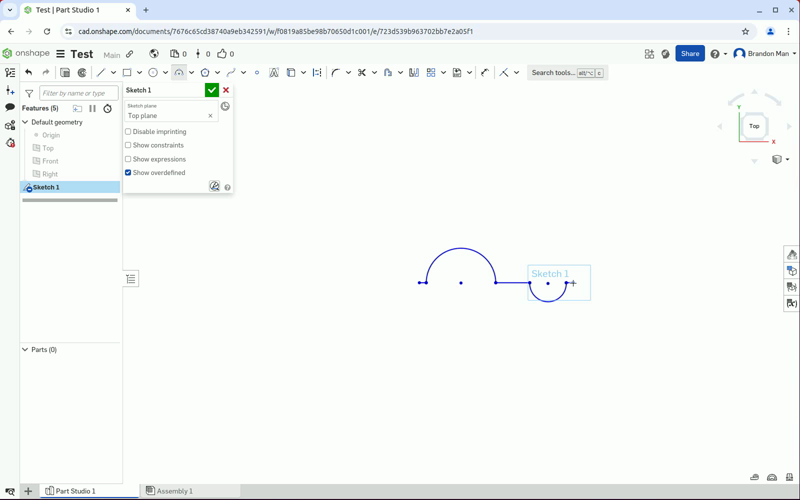
mouse_move(573, 282)
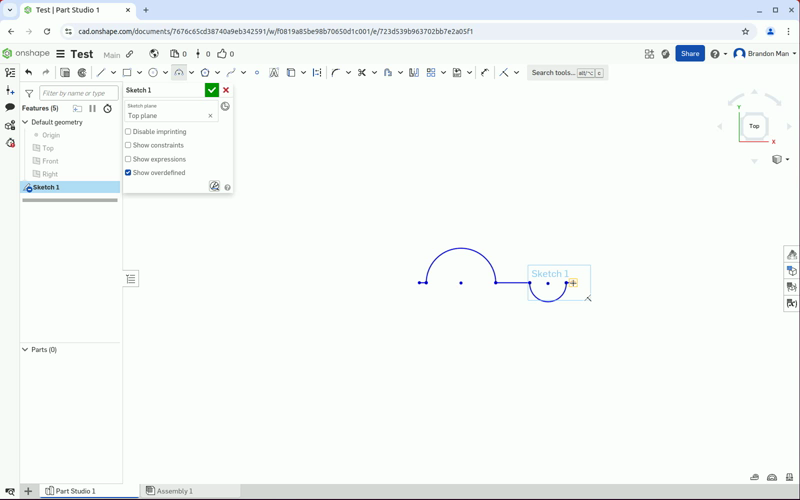
click(573, 282)
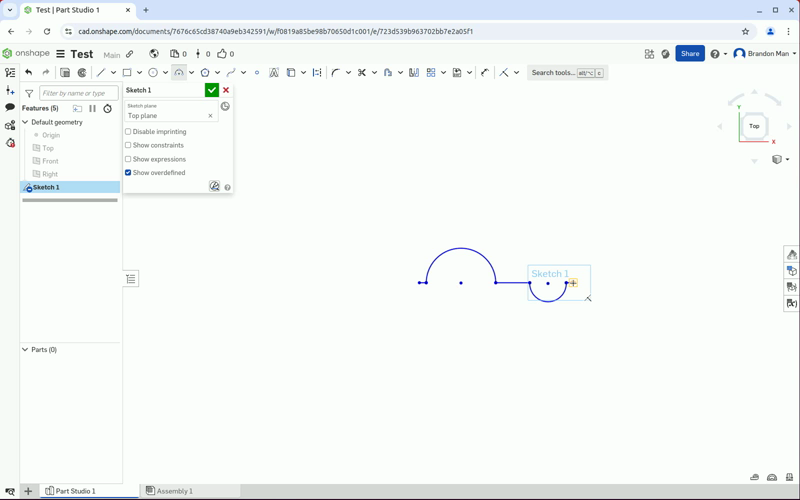
key_down(shift)
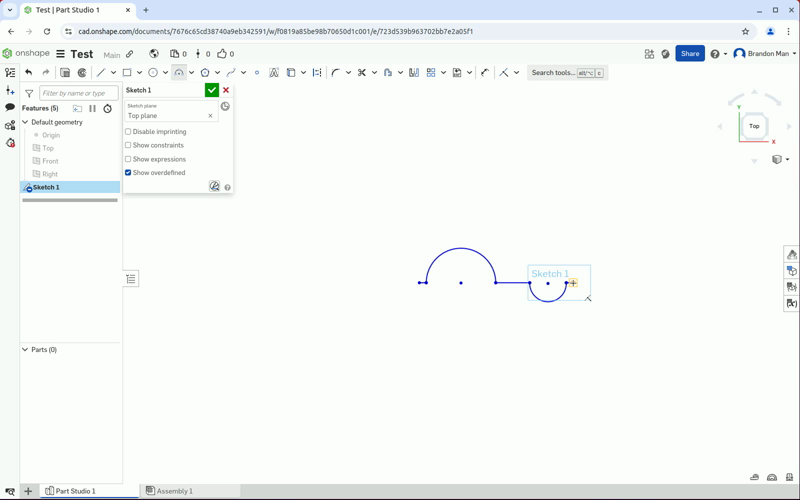
mouse_move(552, 257)
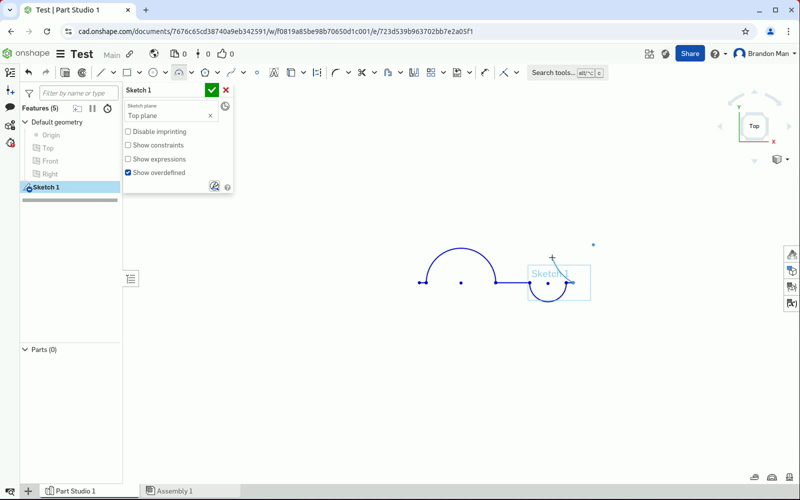
click(552, 257)
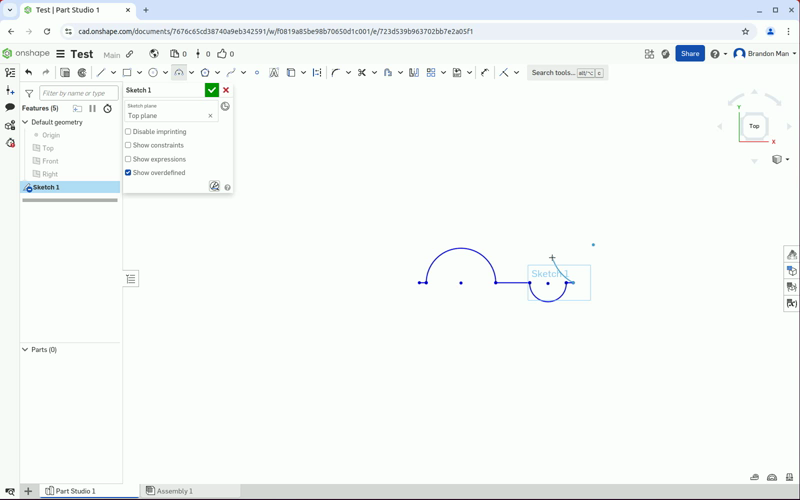
mouse_move(567, 266)
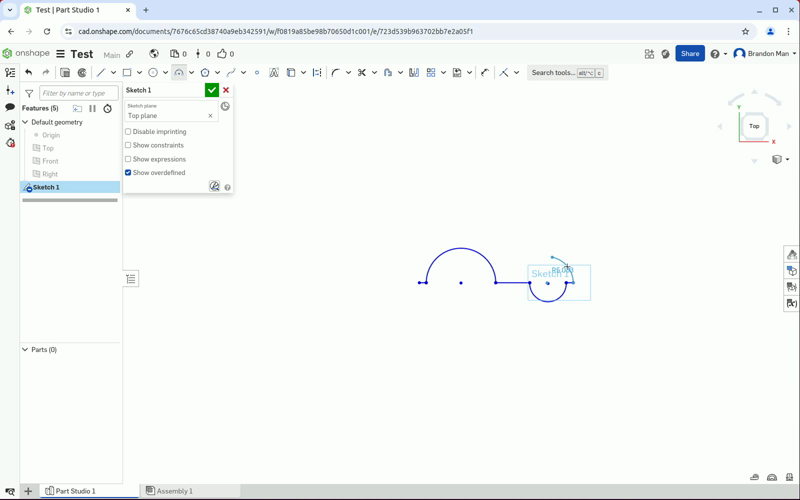
click(567, 266)
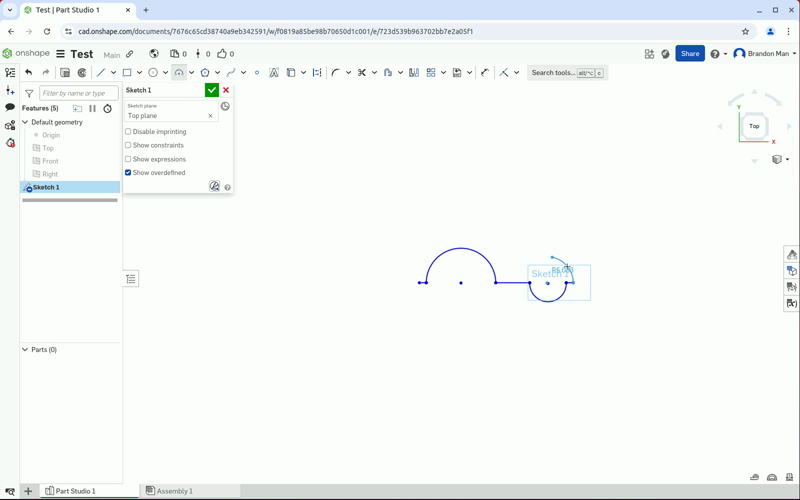
key_up(shift)
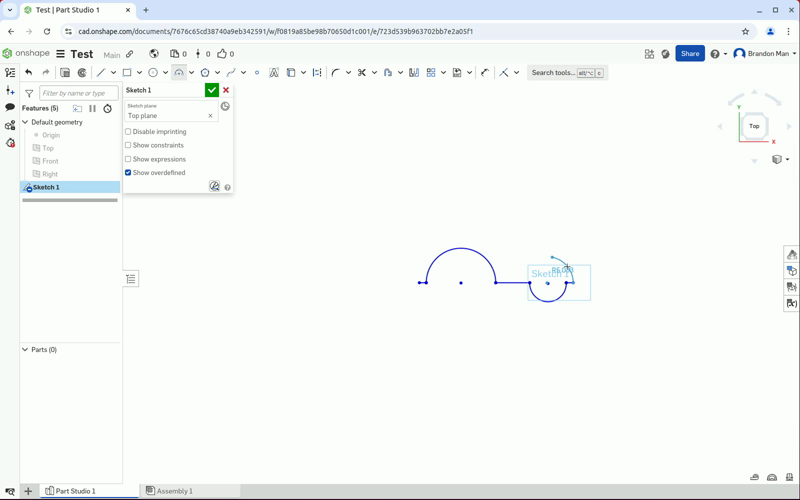
key(esc)
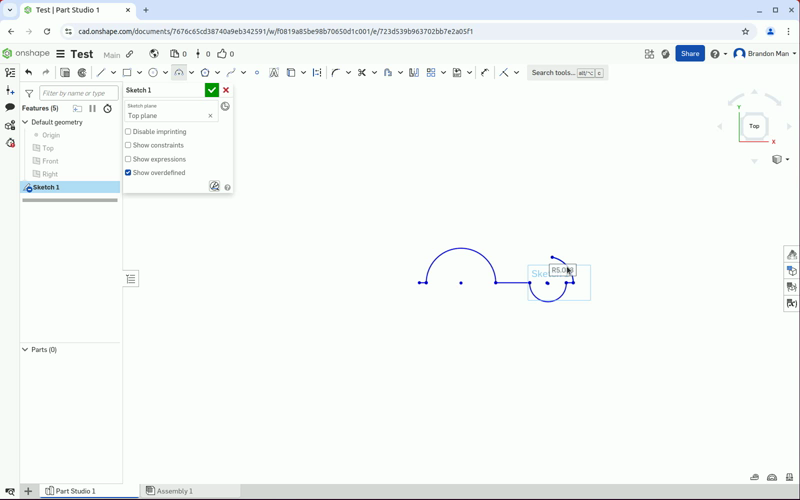
key(l)
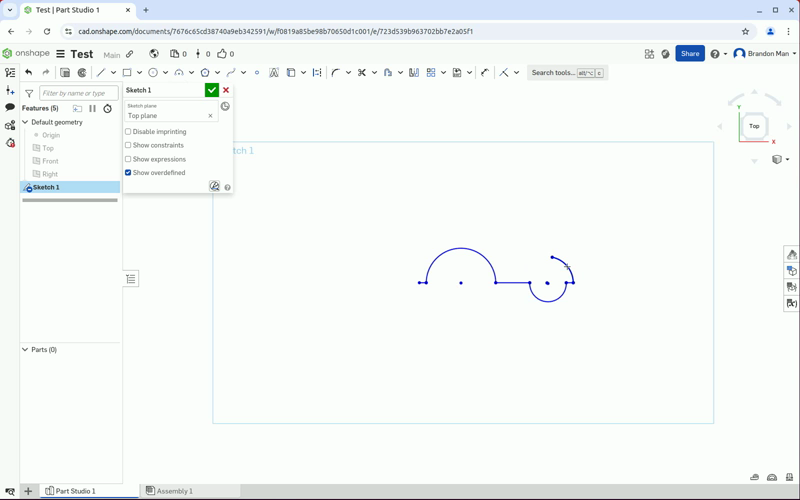
mouse_move(552, 257)
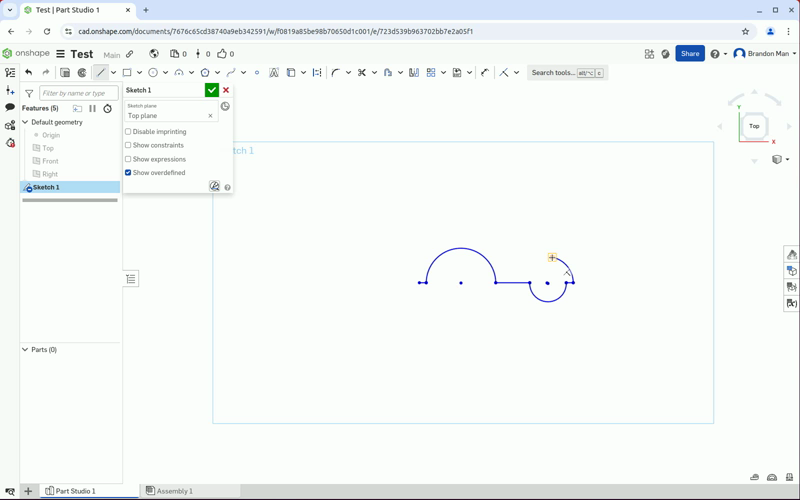
click(552, 257)
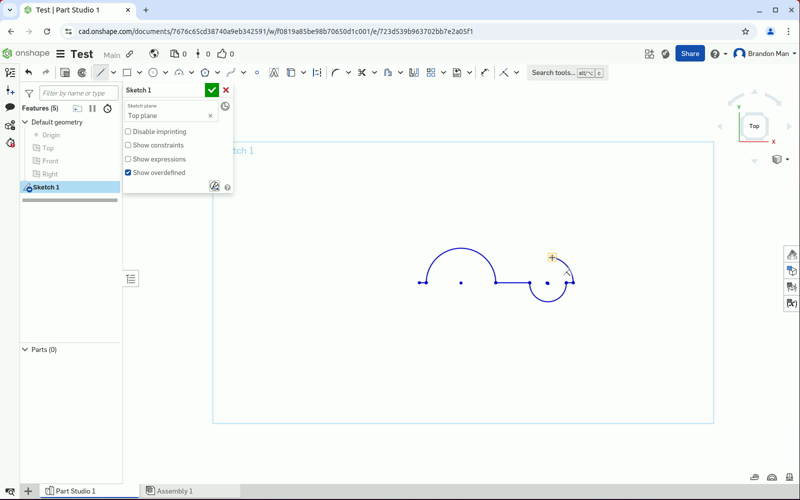
key_down(shift)
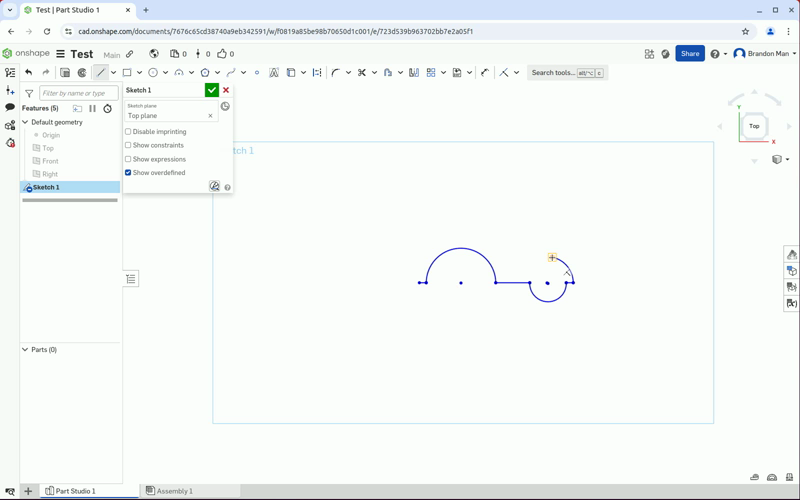
mouse_move(461, 242)
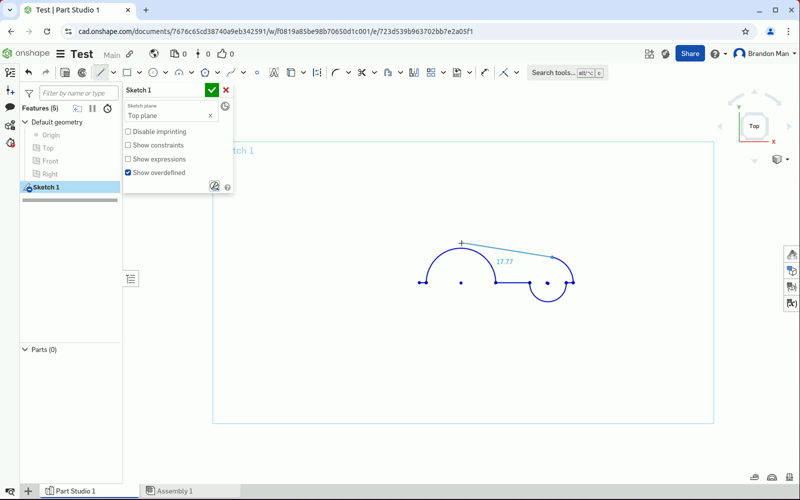
click(461, 242)
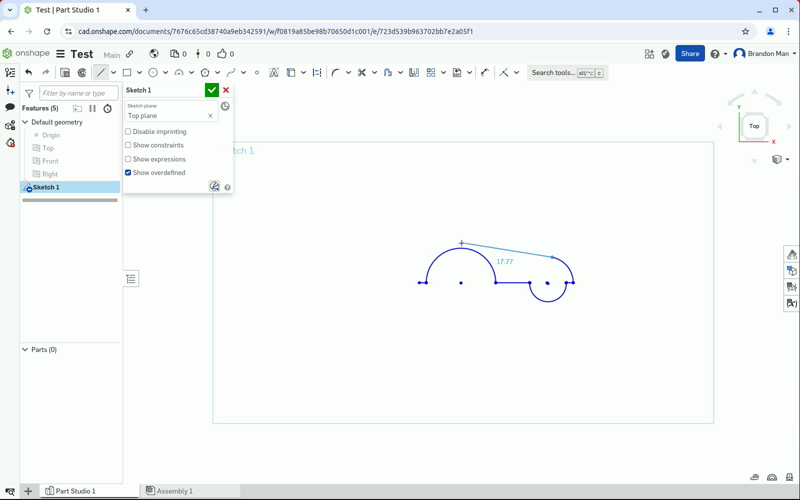
key_up(shift)
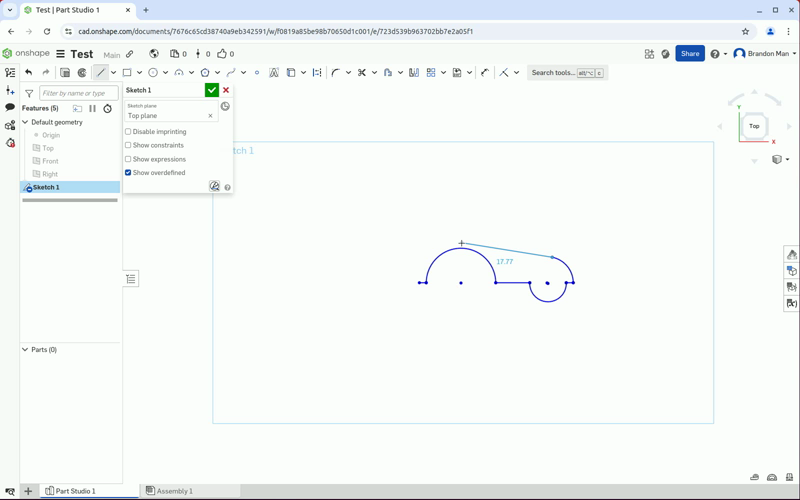
key(esc)
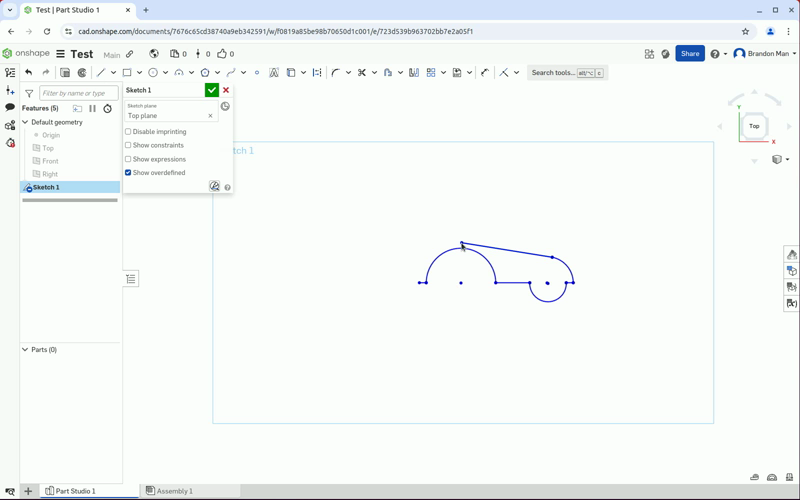
key(a)
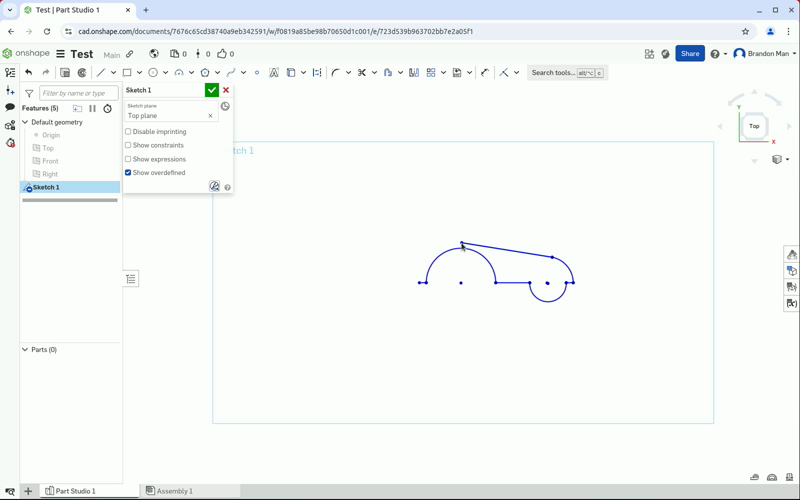
mouse_move(461, 242)
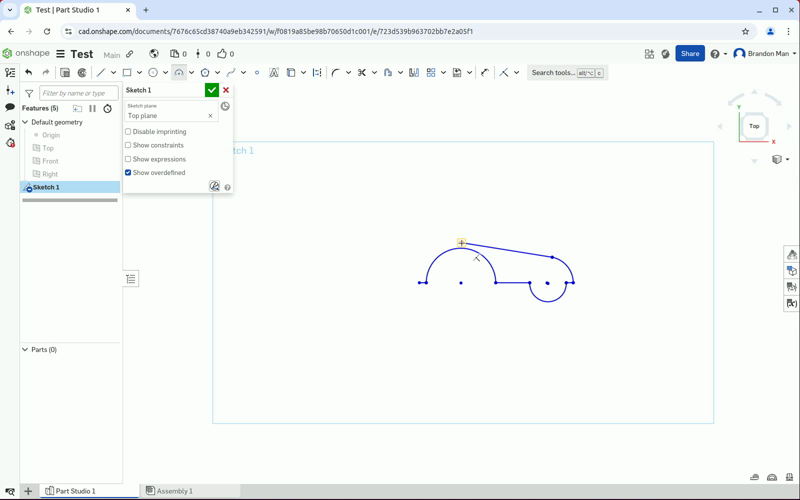
click(461, 242)
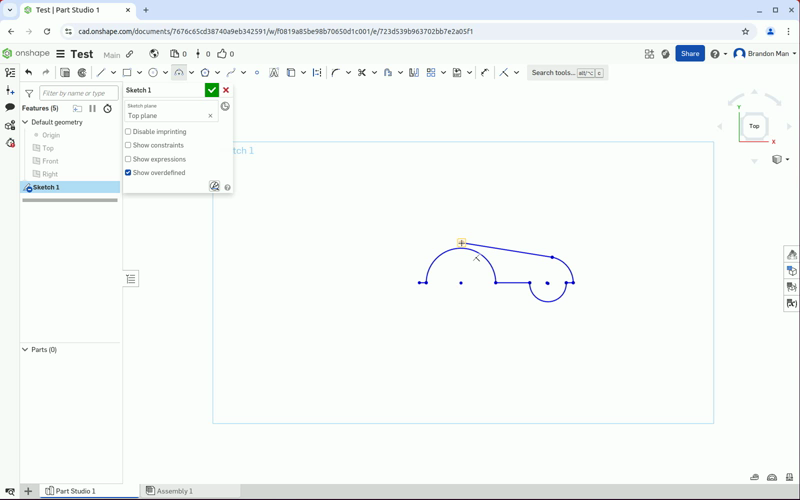
mouse_move(419, 282)
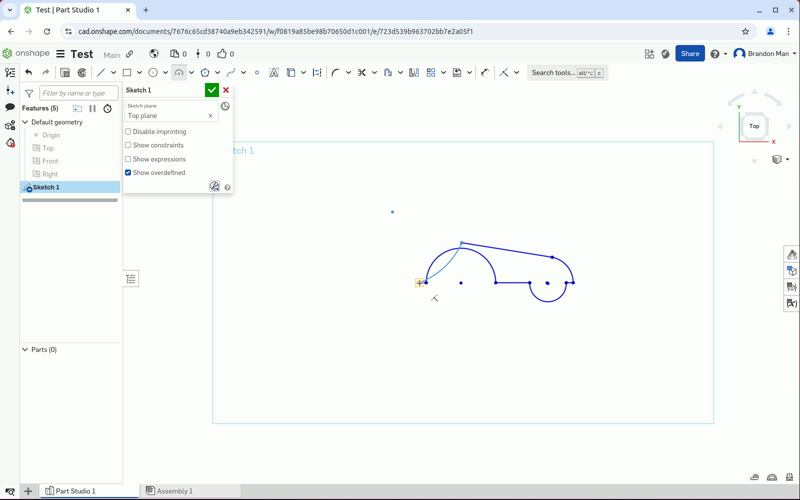
click(419, 282)
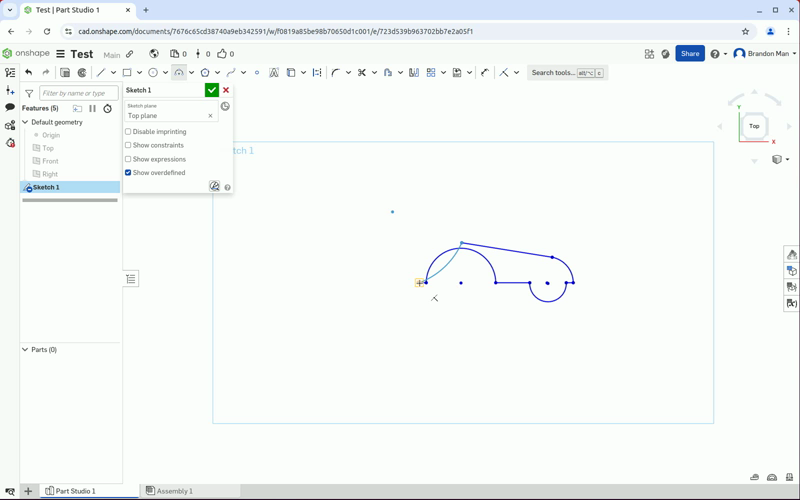
key_down(shift)
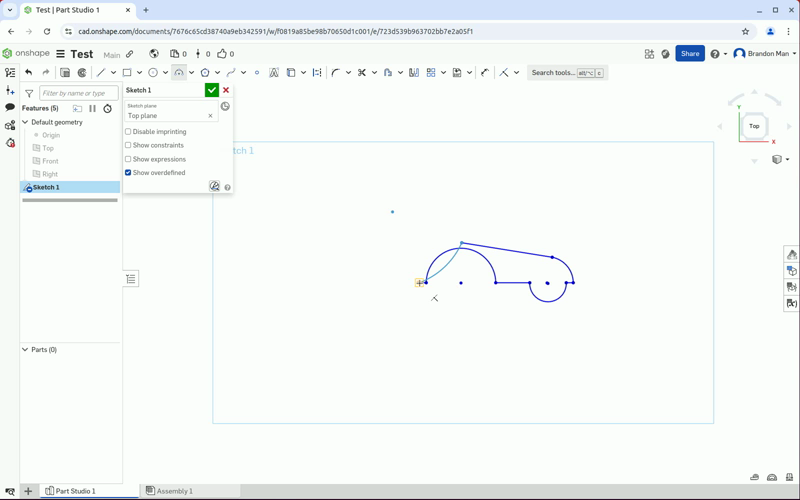
mouse_move(432, 253)
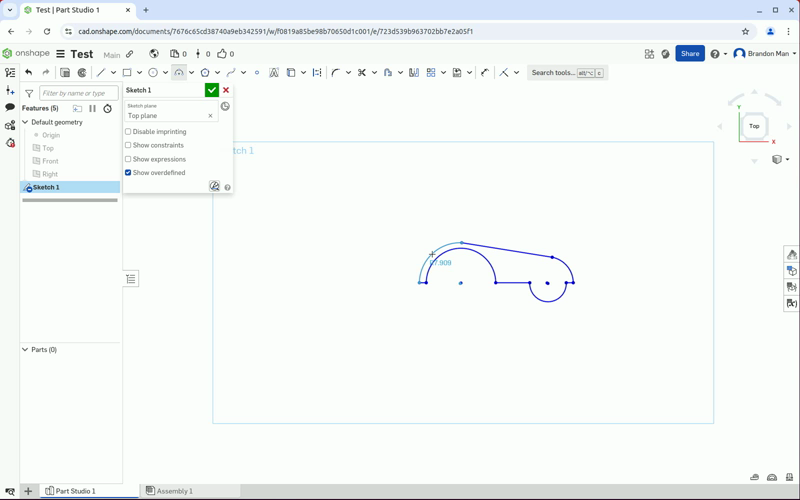
click(432, 253)
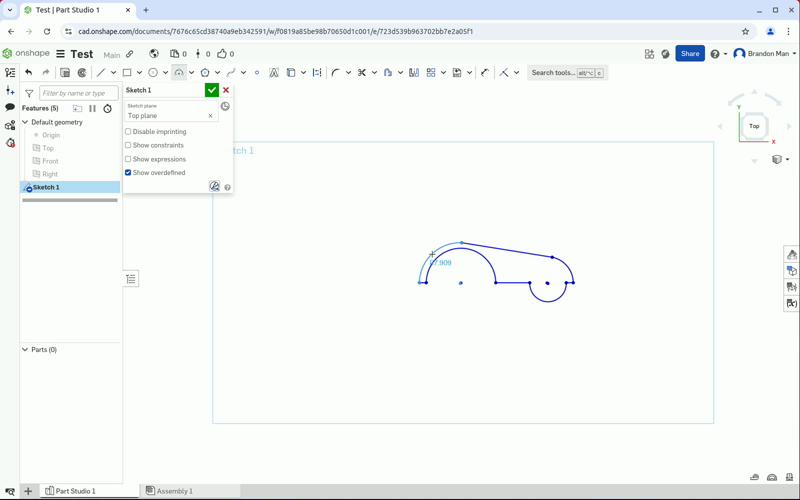
key_up(shift)
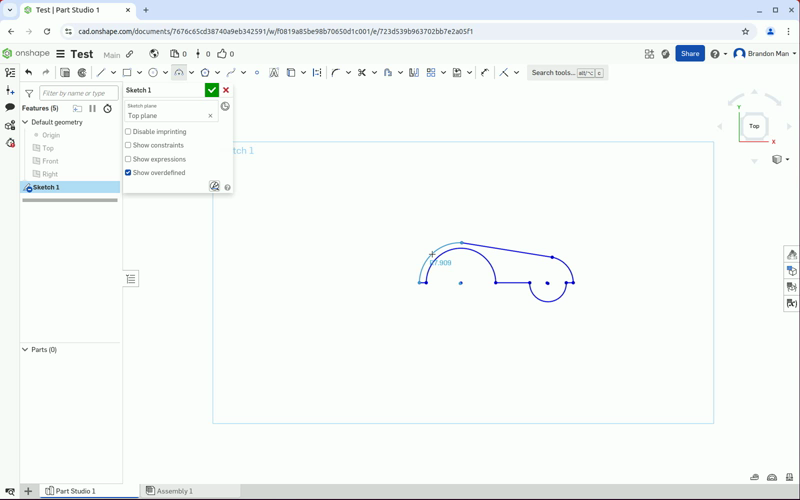
key(esc)
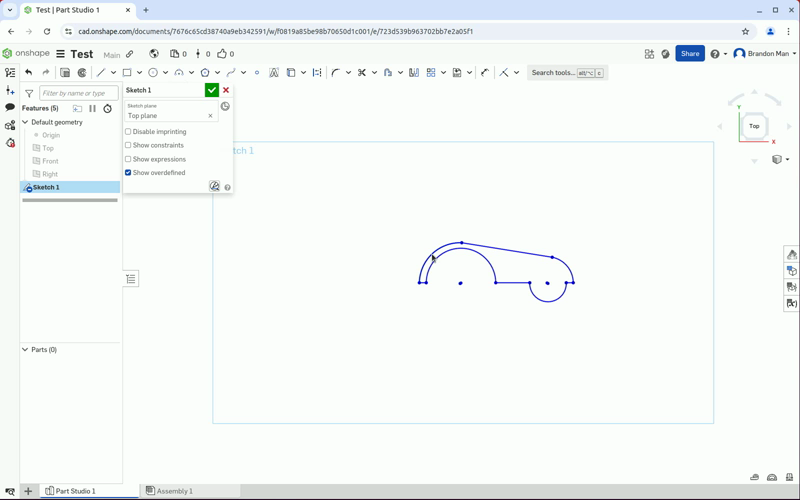
mouse_move(561, 285)
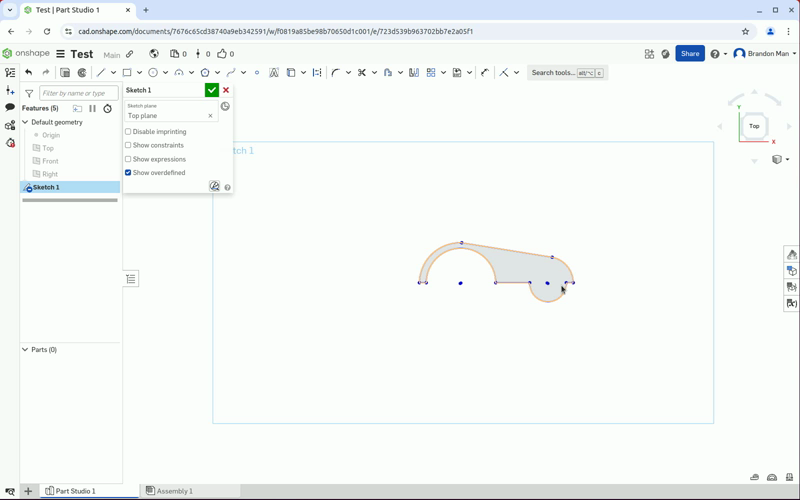
scroll(6)
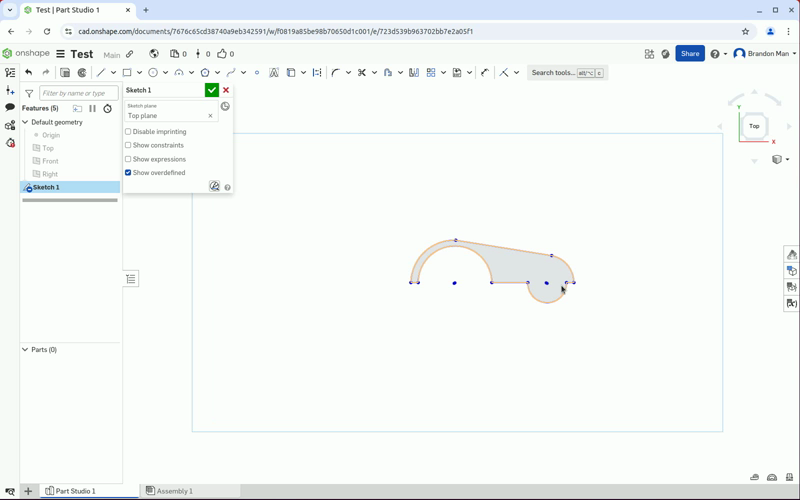
scroll(6)
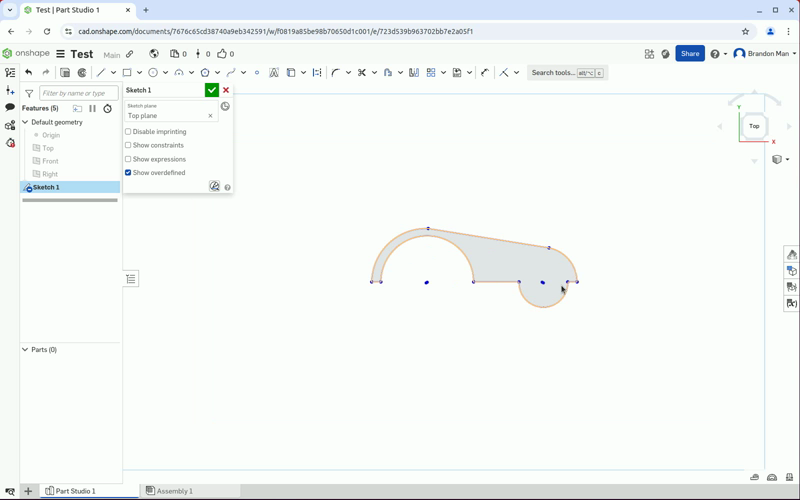
scroll(6)
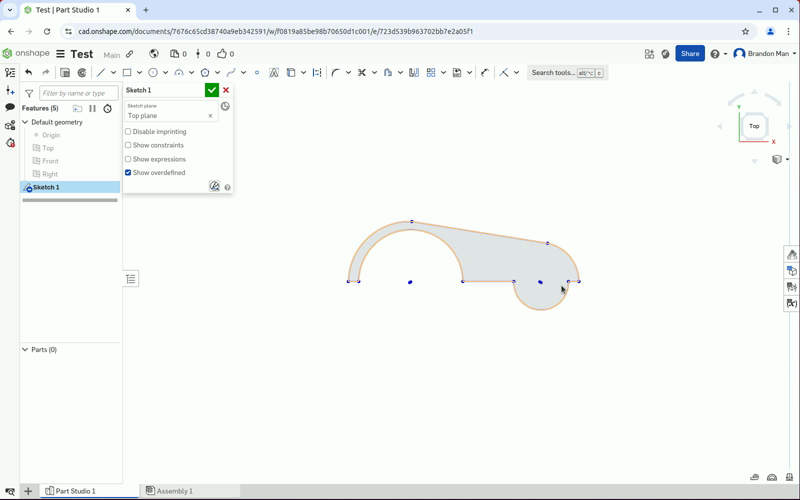
scroll(6)
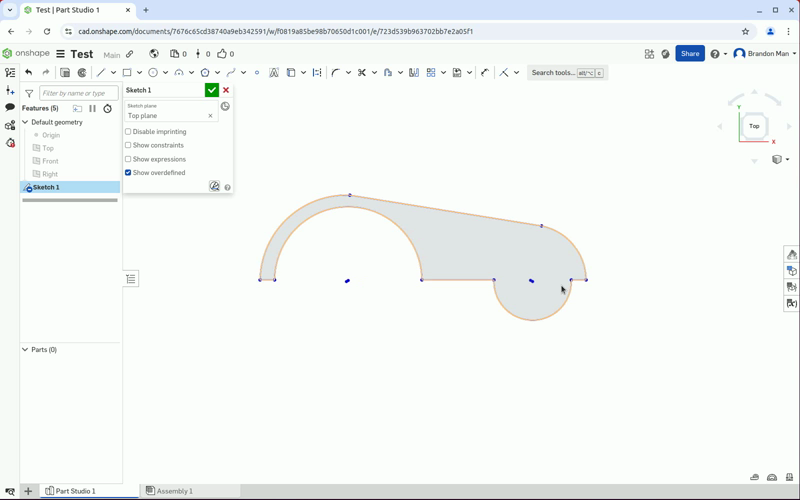
scroll(6)
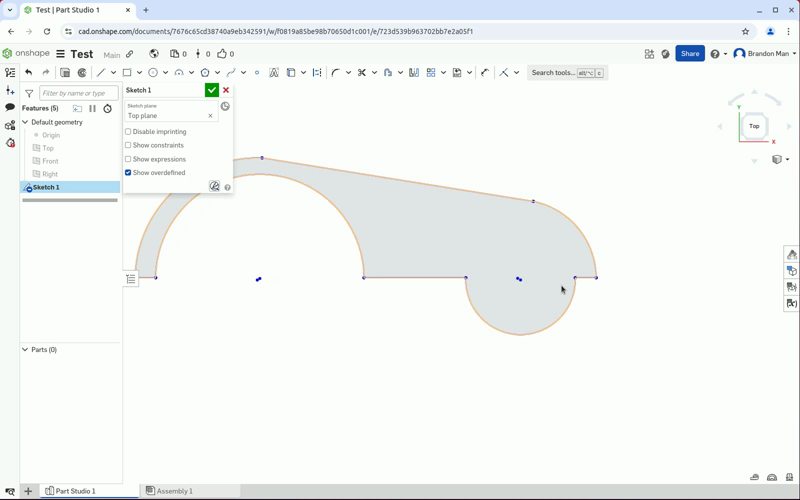
scroll(6)
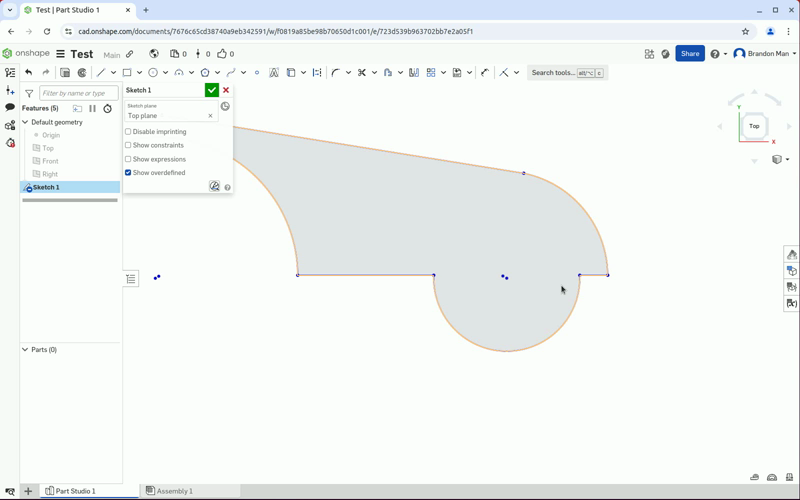
scroll(6)
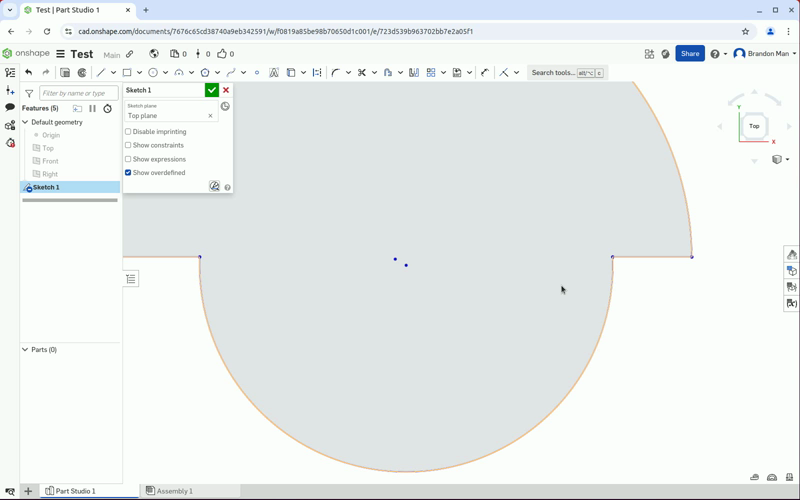
click(561, 285)
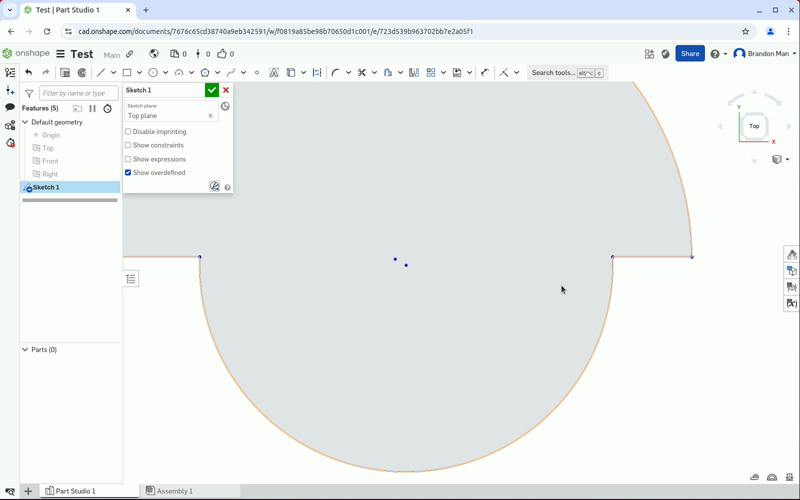
scroll(-6)
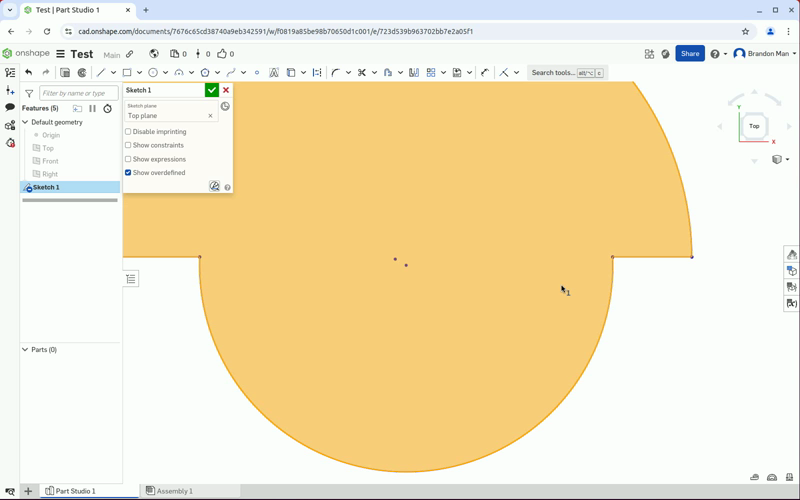
scroll(-6)
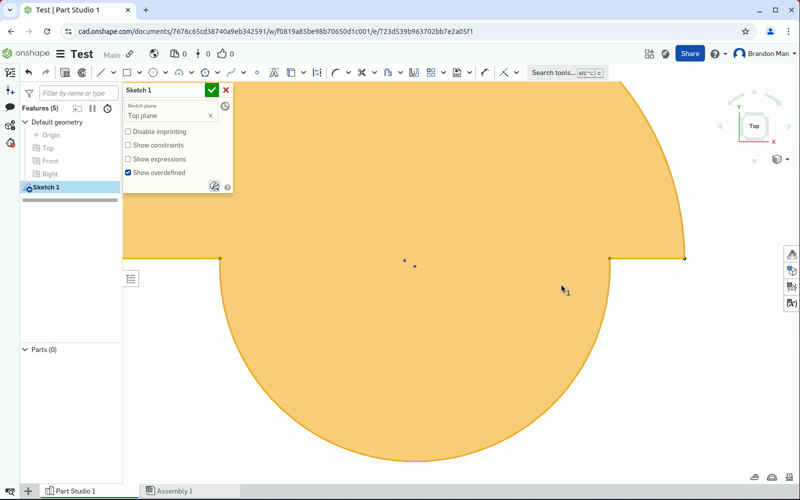
scroll(-6)
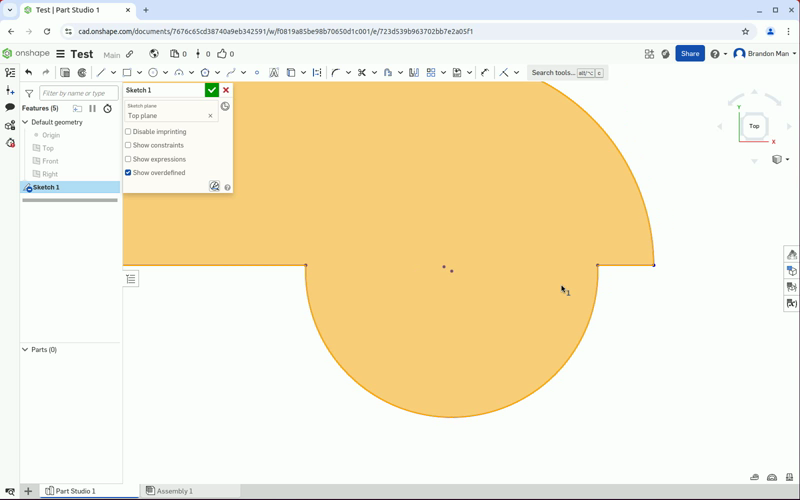
scroll(-6)
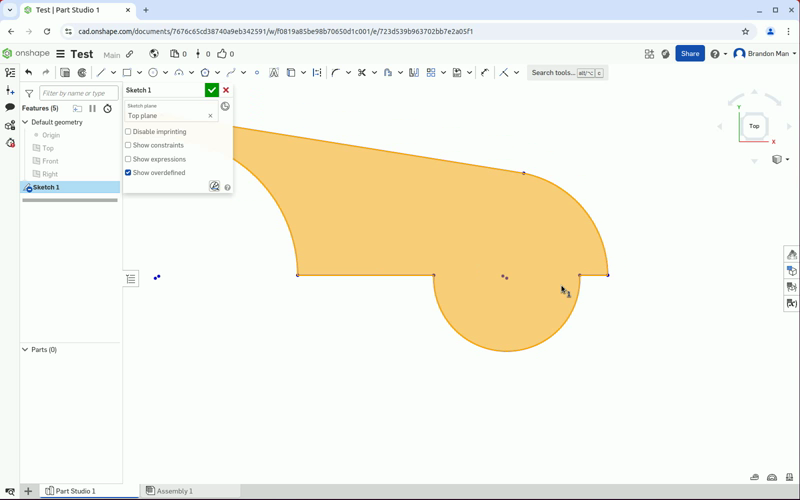
scroll(-6)
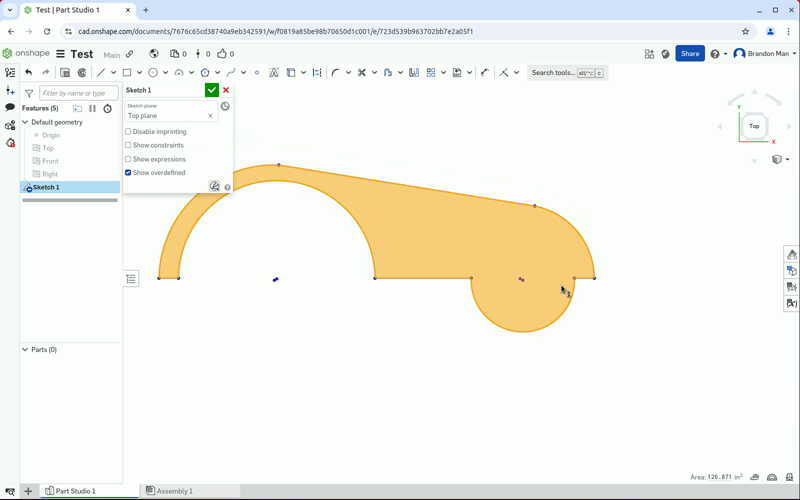
scroll(-6)
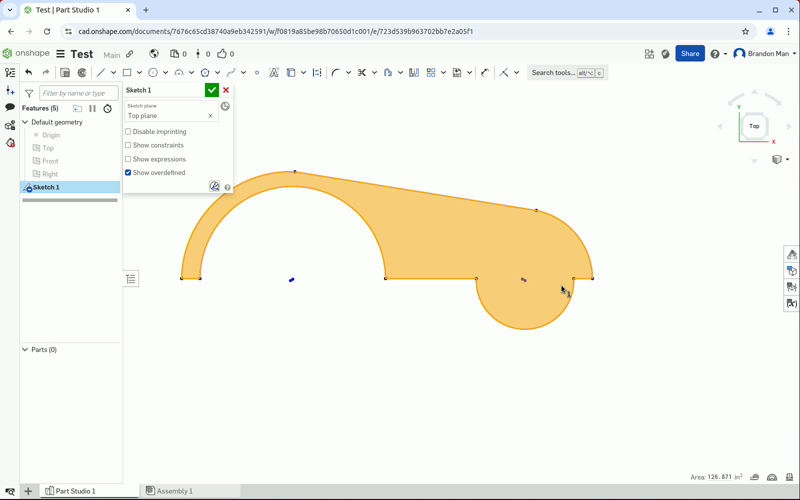
scroll(-6)
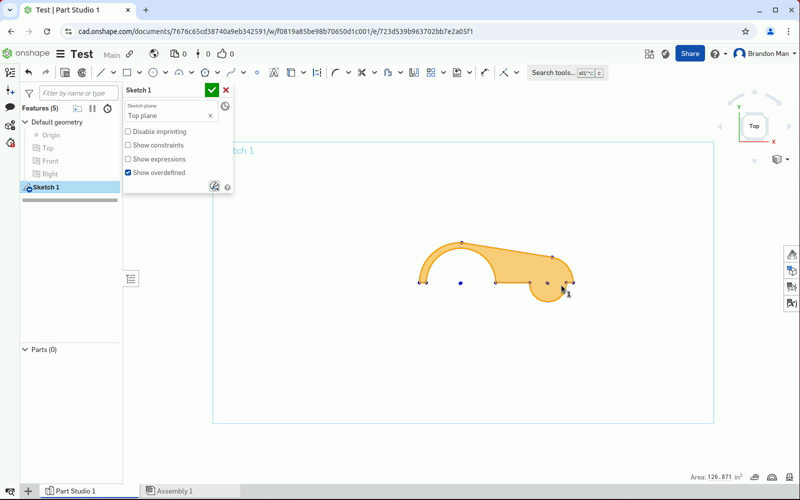
mouse_move(73, 352)
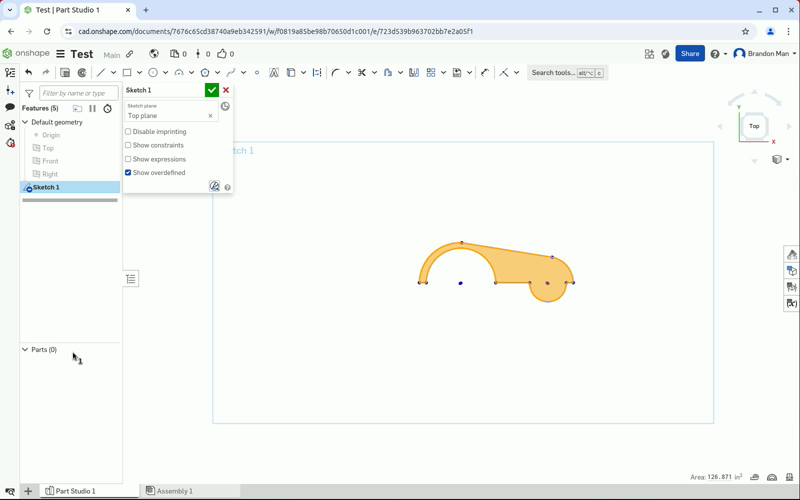
key(shift+y)
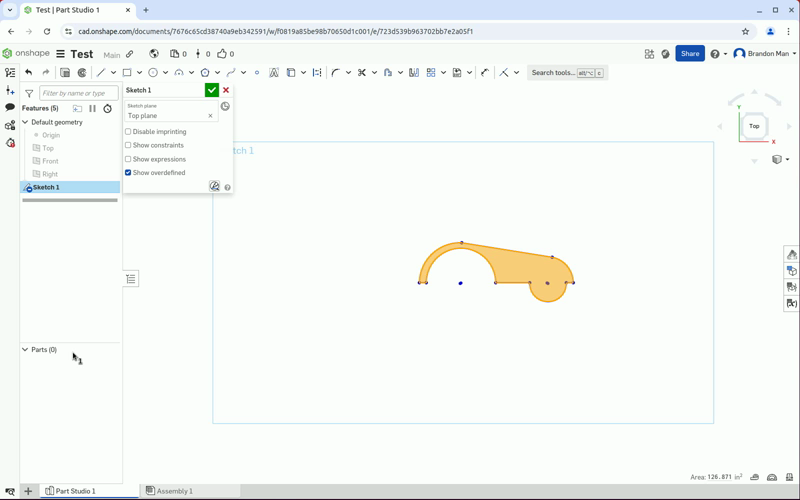
key(shift+e)
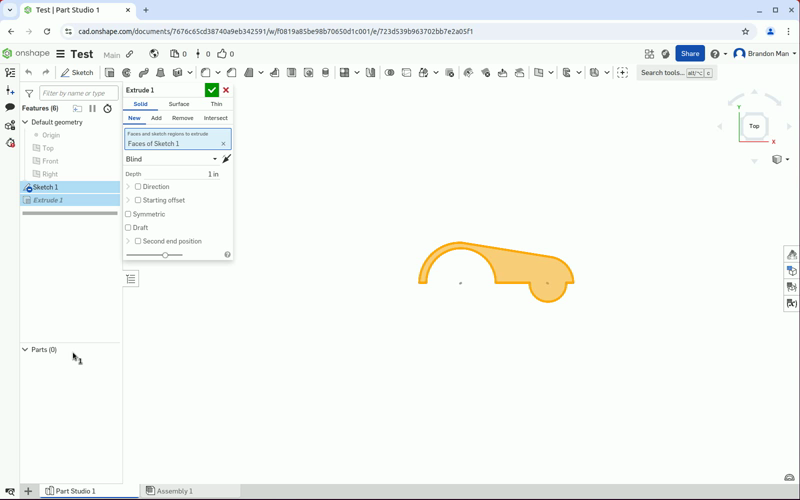
mouse_move(143, 106)
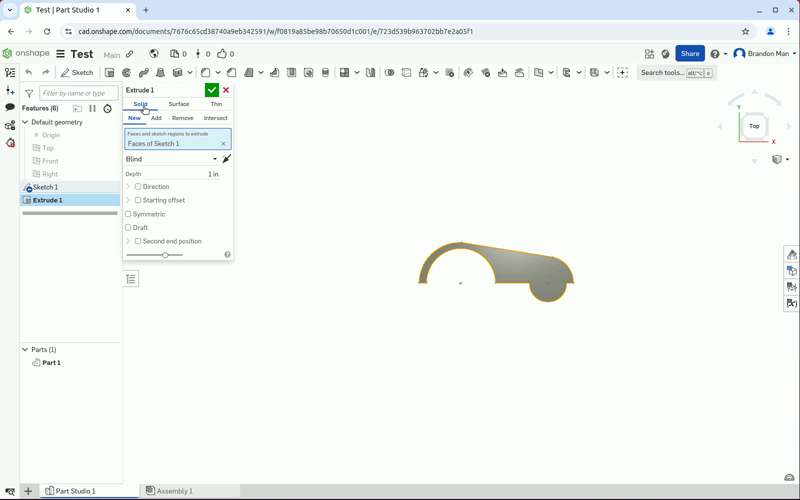
click(143, 106)
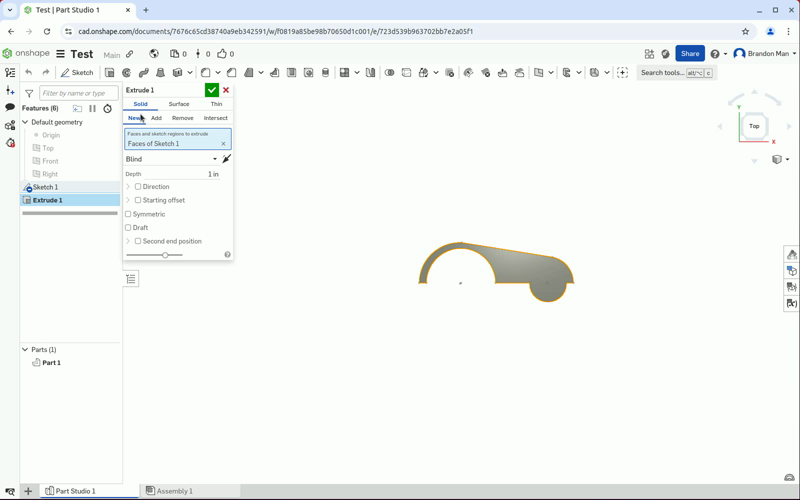
mouse_move(137, 120)
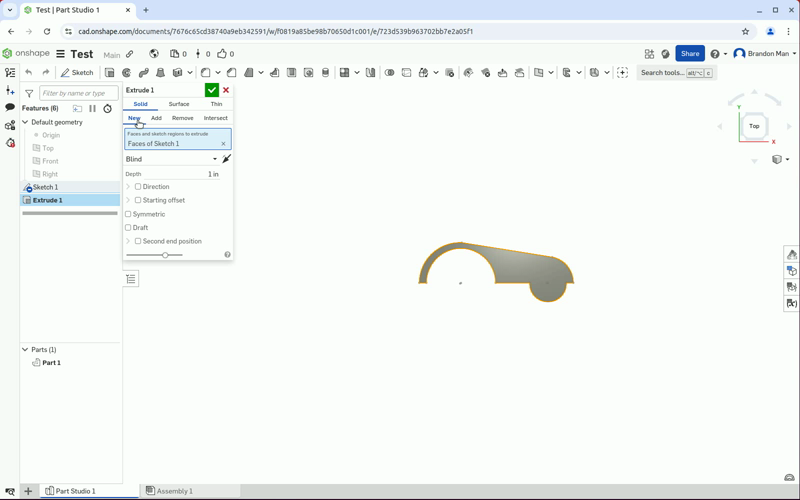
click(137, 120)
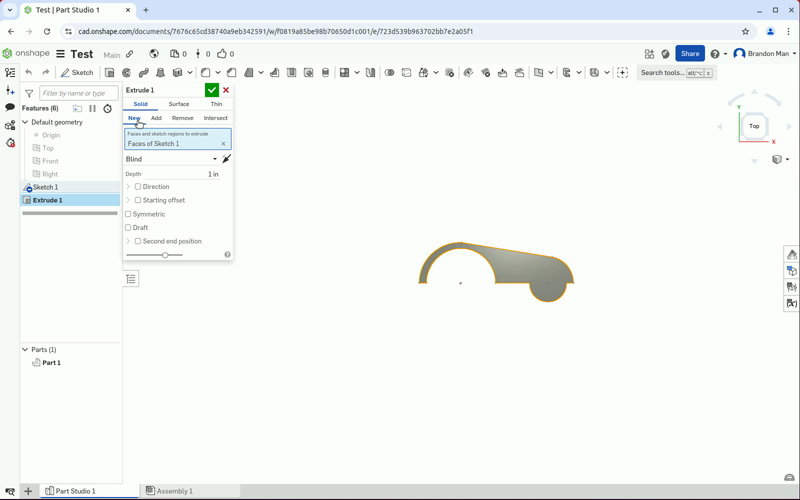
key(tab, 4)
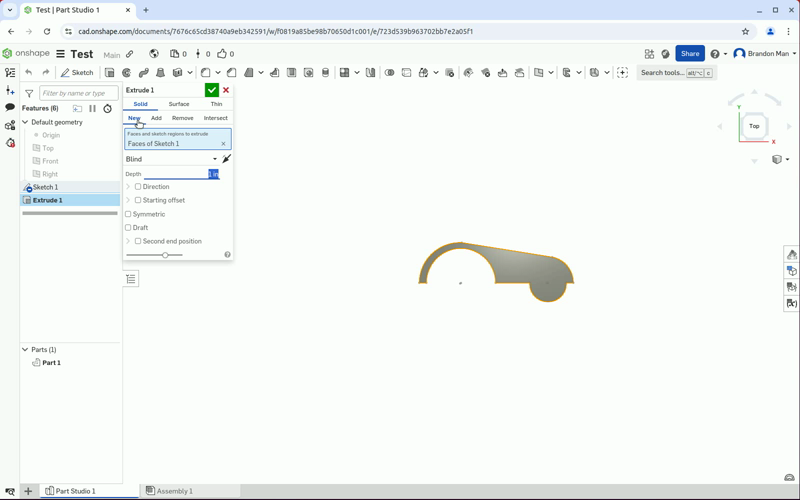
text(1.204)
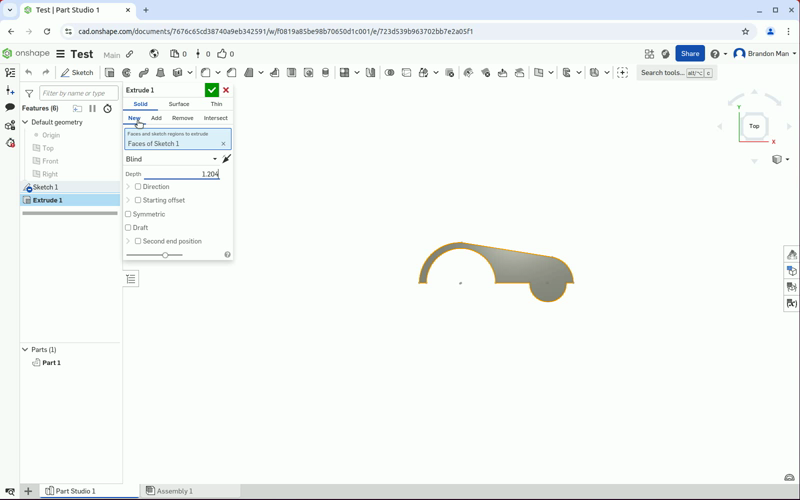
key(enter)
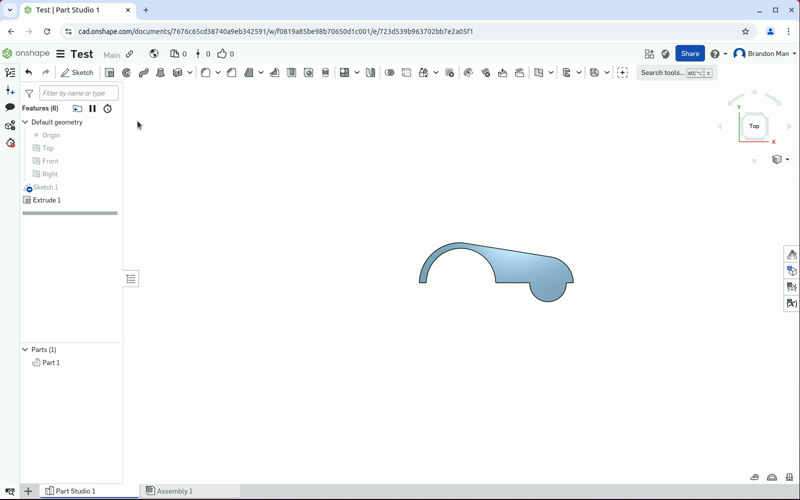
key(shift+h)
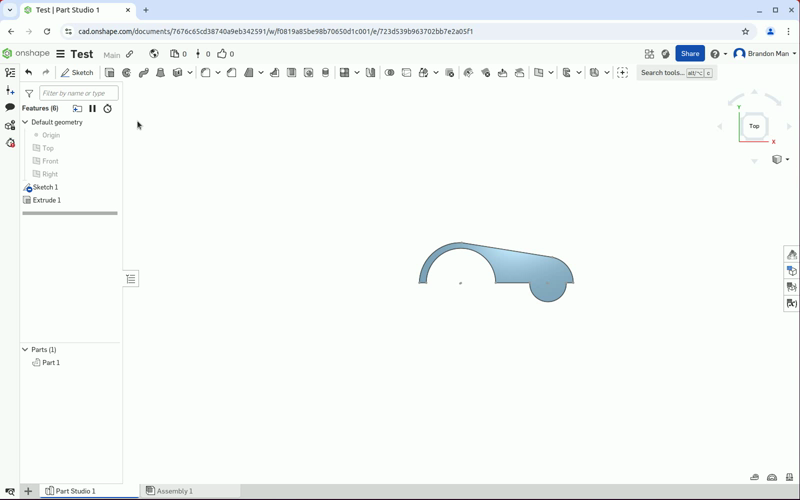
key(shift+h)
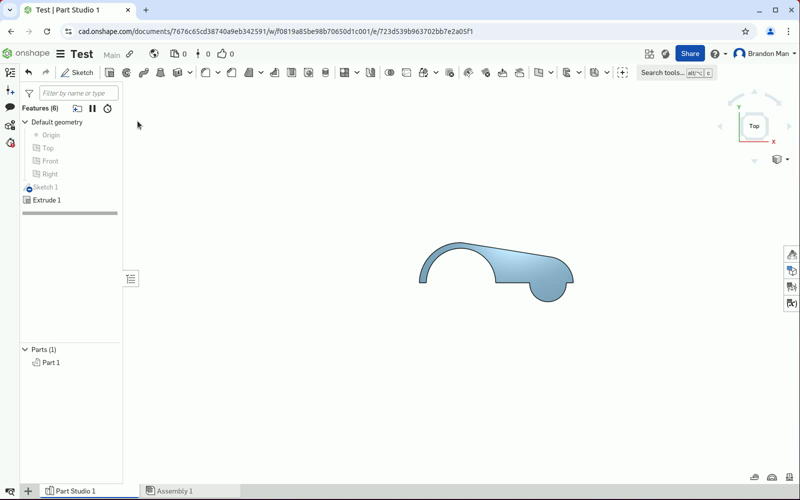
mouse_move(73, 189)
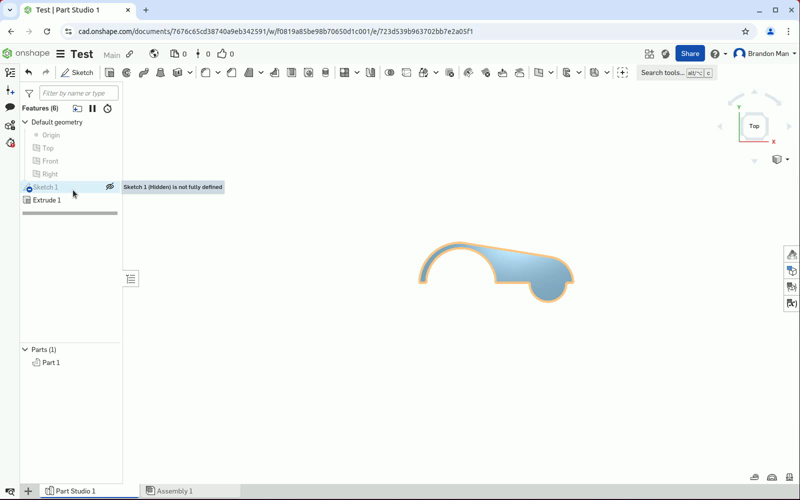
click(73, 189)
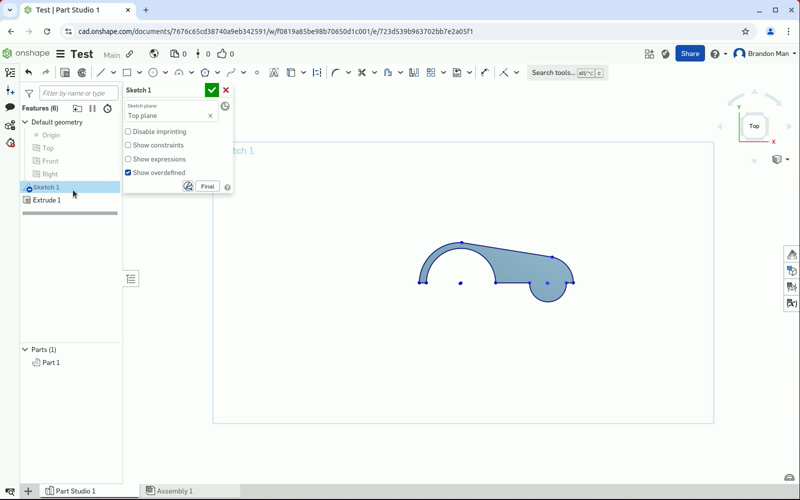
mouse_move(229, 92)
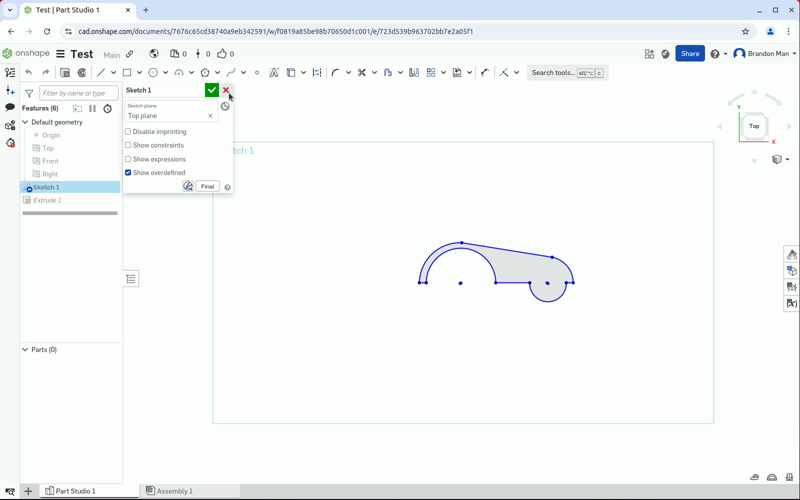
click(229, 92)
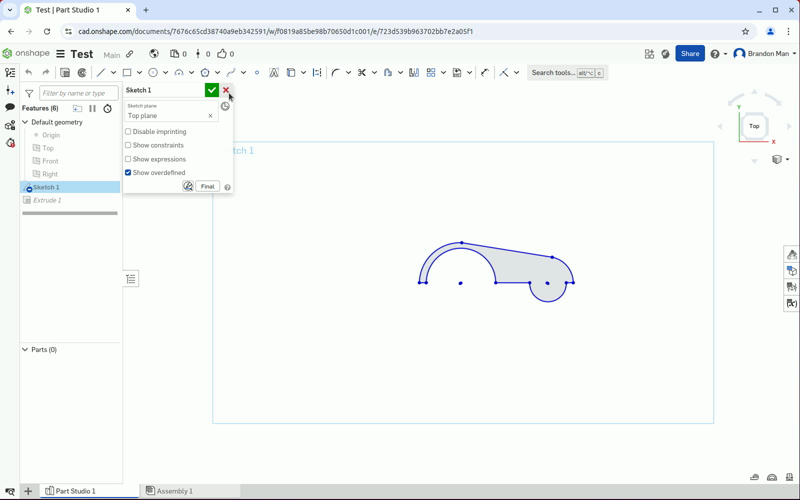
key(shift+s)
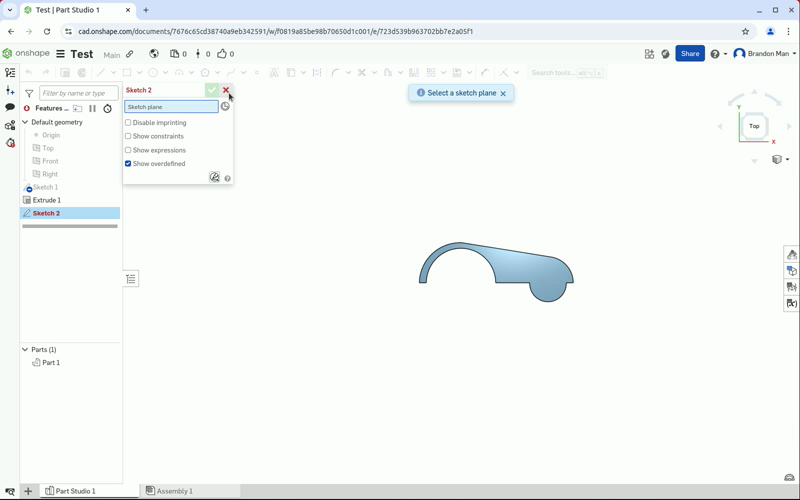
mouse_move(73, 150)
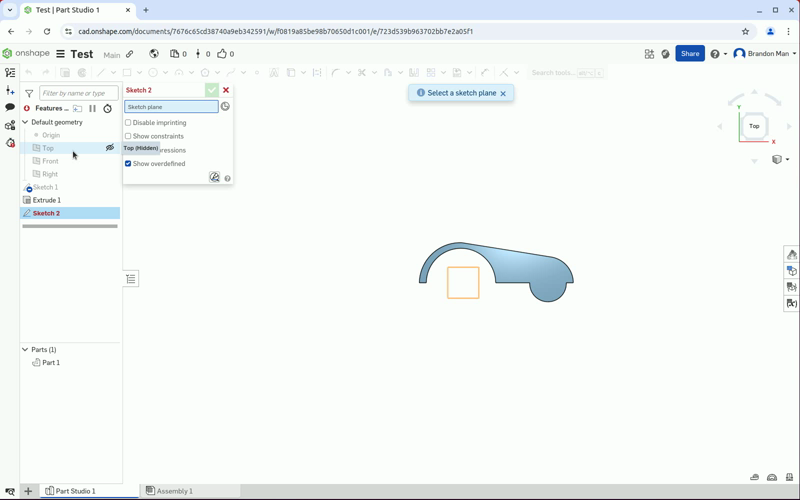
click(73, 150)
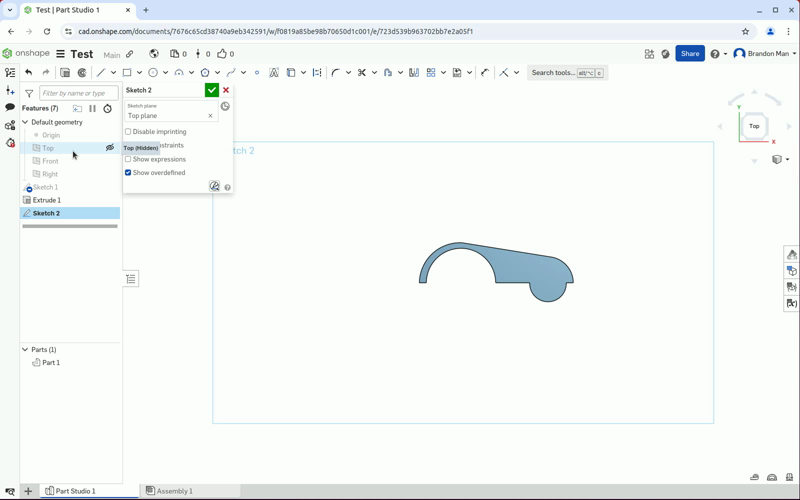
mouse_move(73, 352)
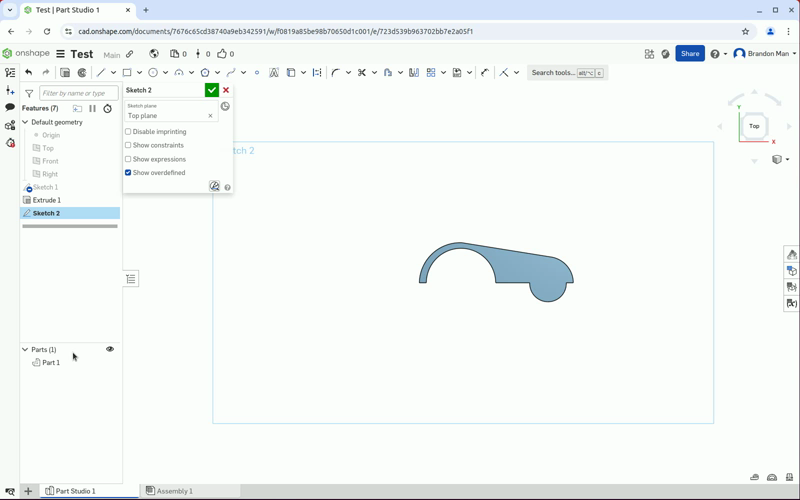
key(y)
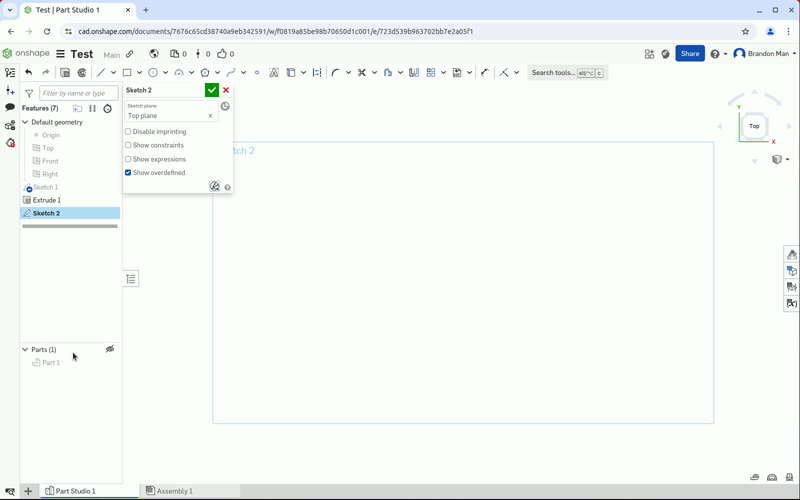
key(a)
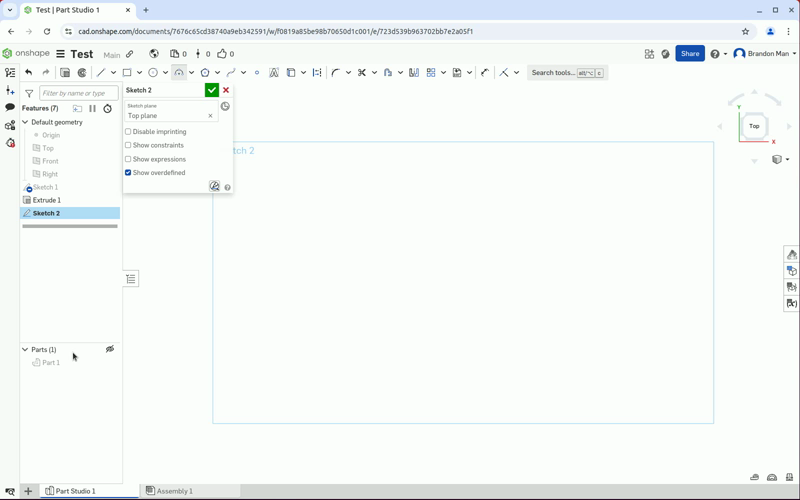
key_down(shift)
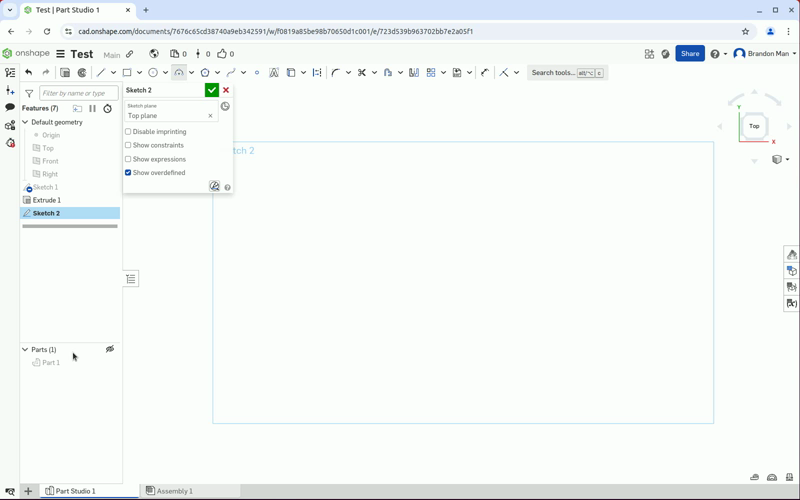
mouse_move(419, 282)
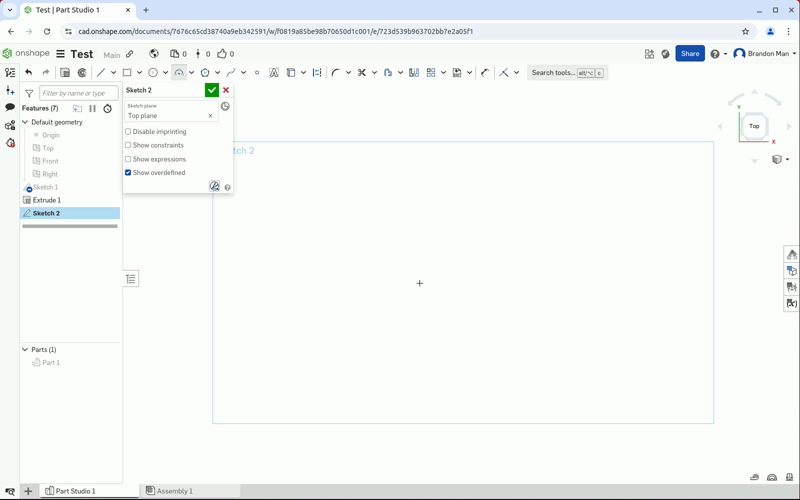
click(419, 282)
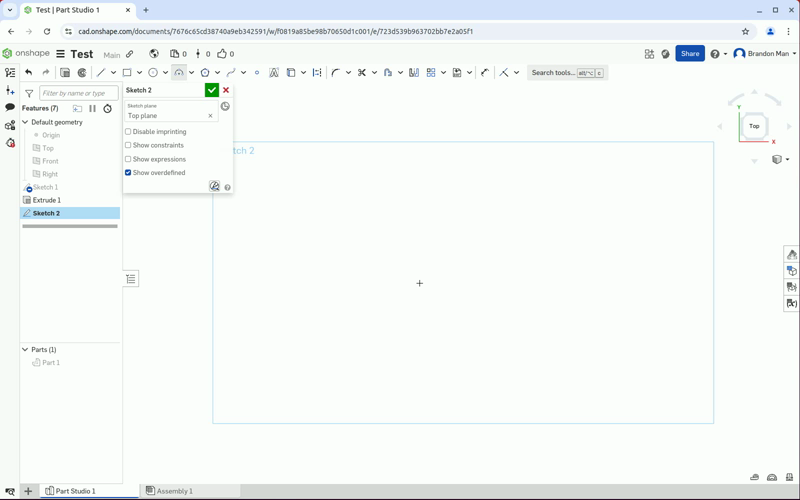
key_up(shift)
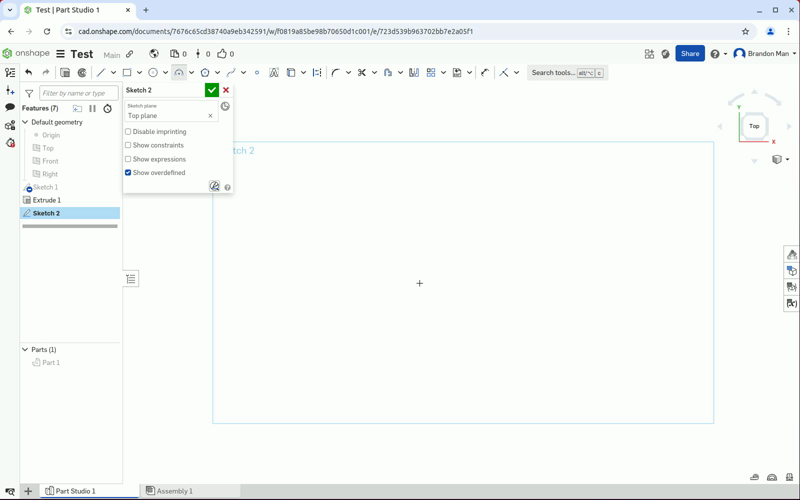
key_down(shift)
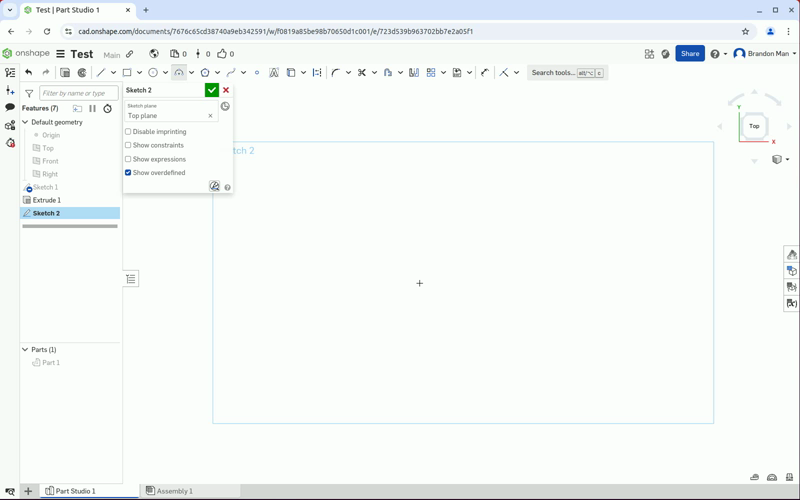
mouse_move(461, 323)
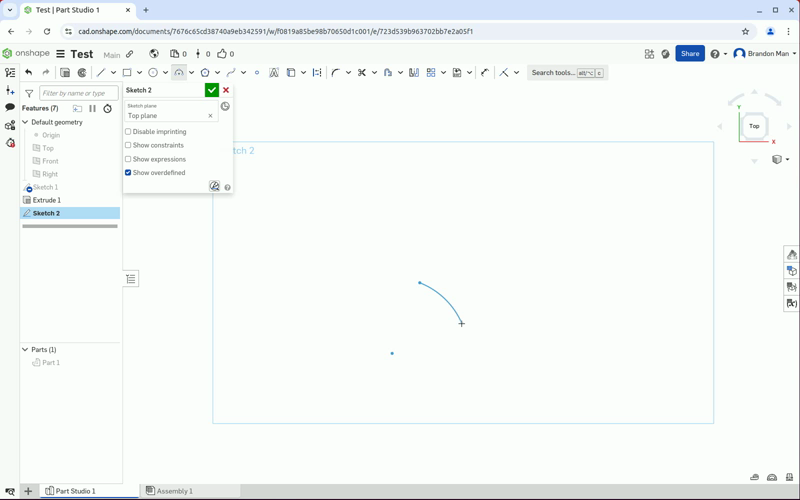
click(461, 323)
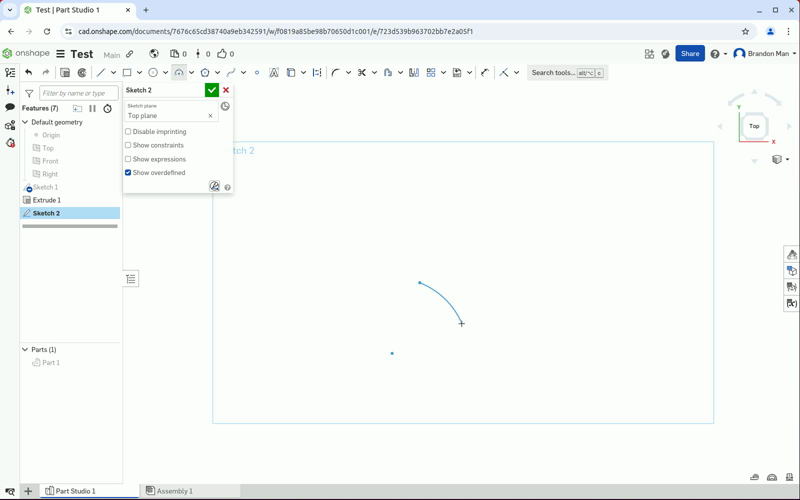
mouse_move(432, 312)
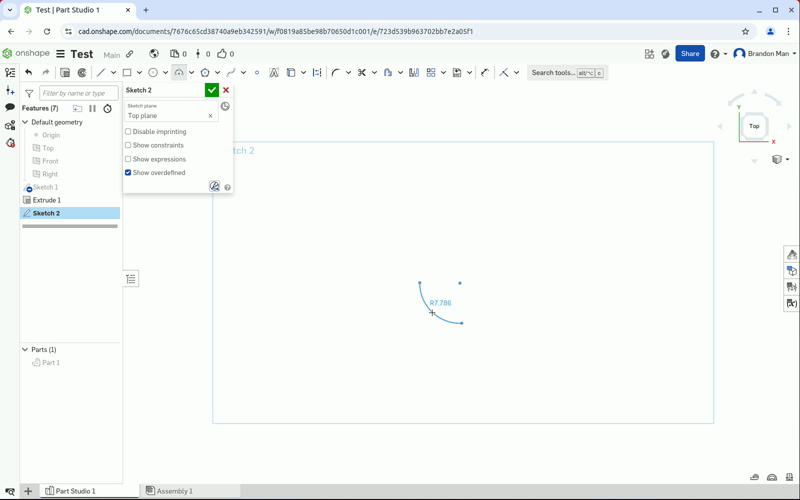
click(432, 312)
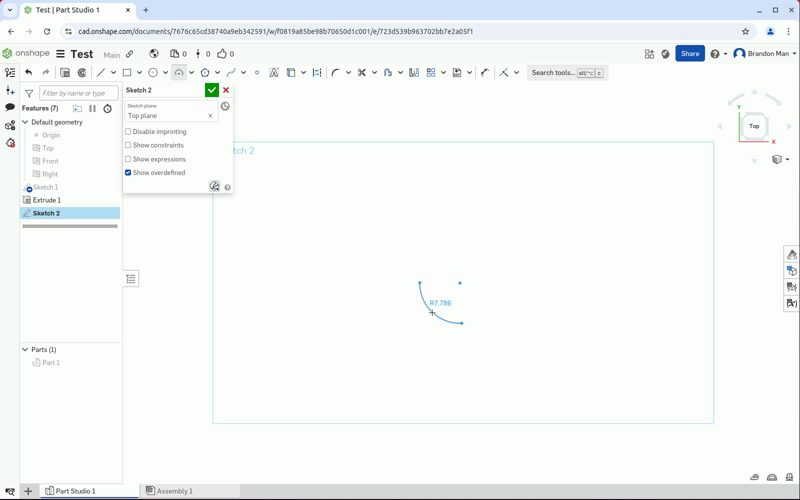
key_up(shift)
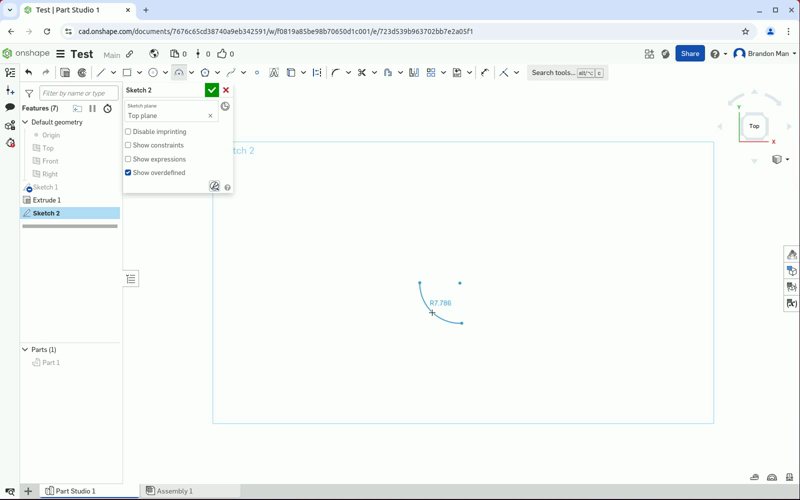
key(esc)
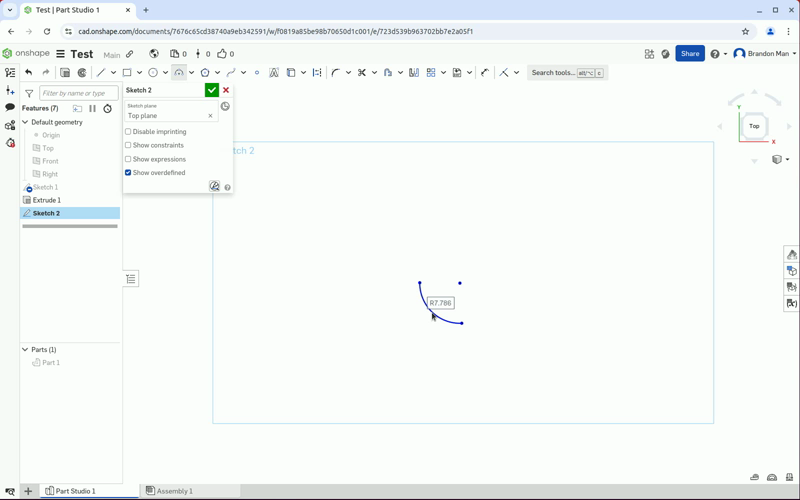
key(l)
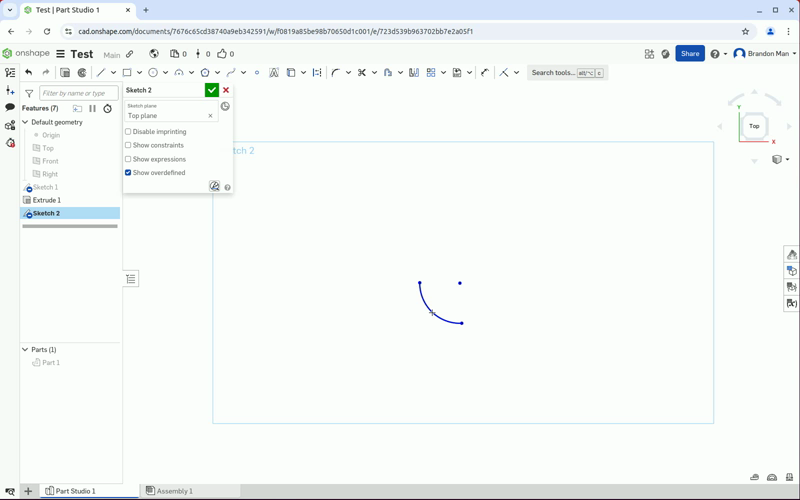
mouse_move(461, 323)
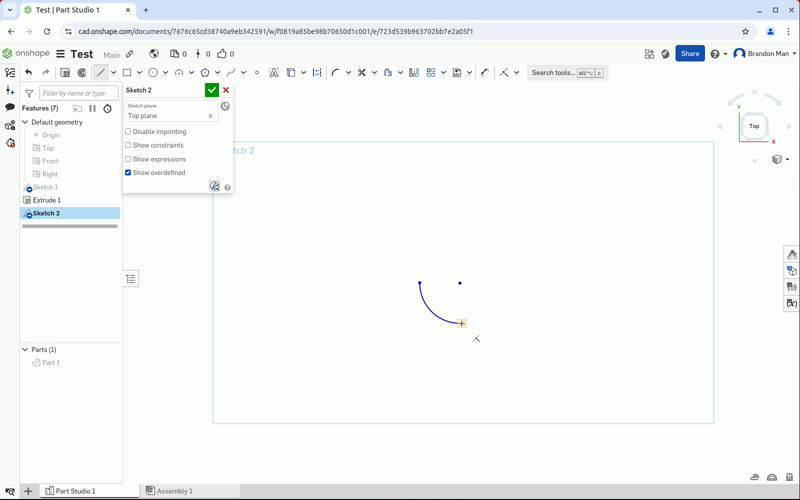
click(461, 323)
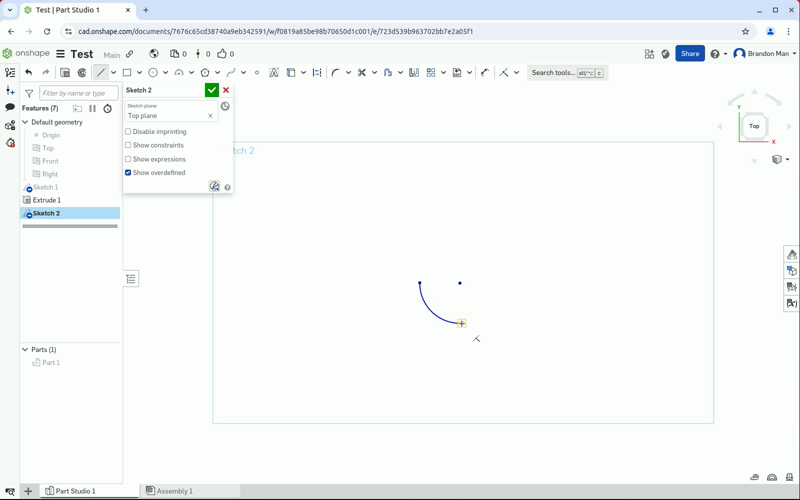
key_down(shift)
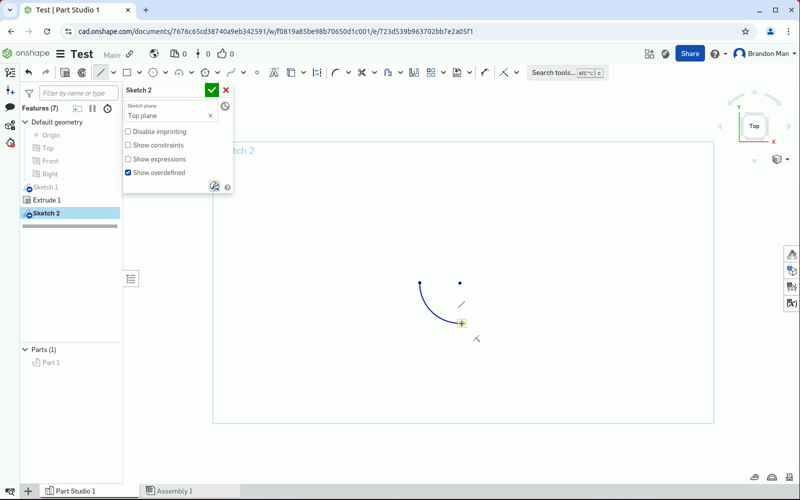
mouse_move(552, 308)
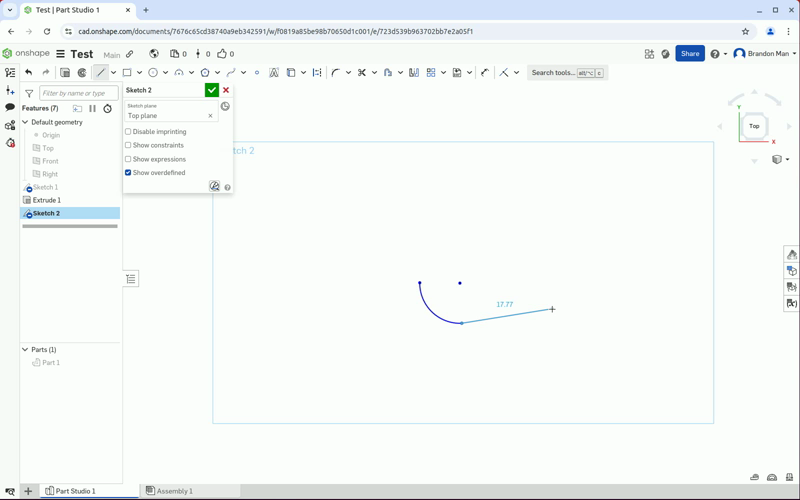
click(552, 308)
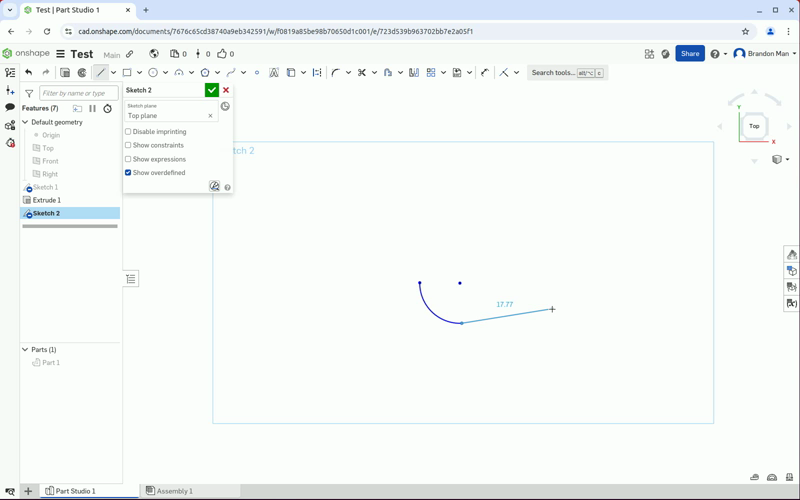
key_up(shift)
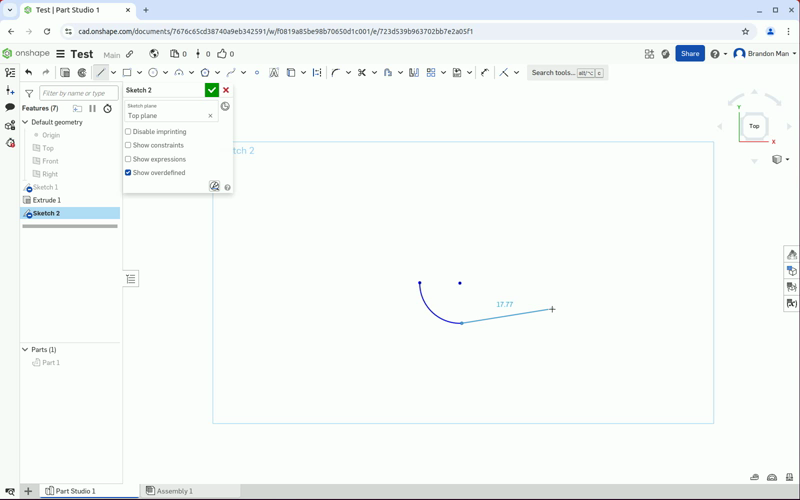
key(esc)
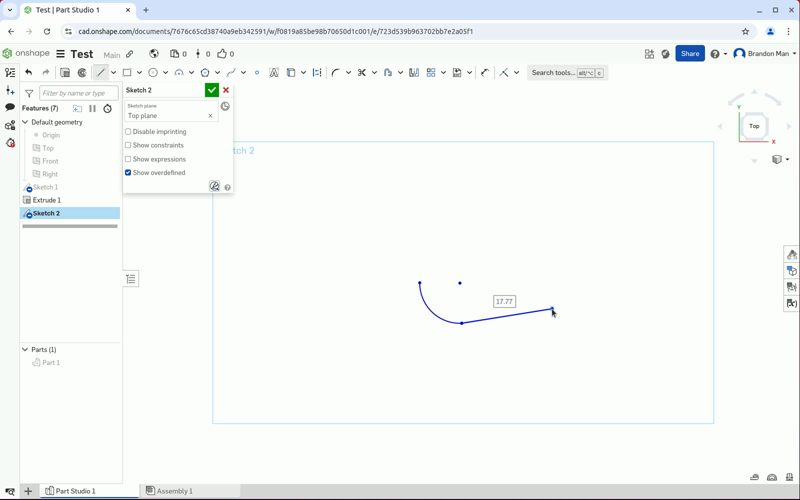
key(a)
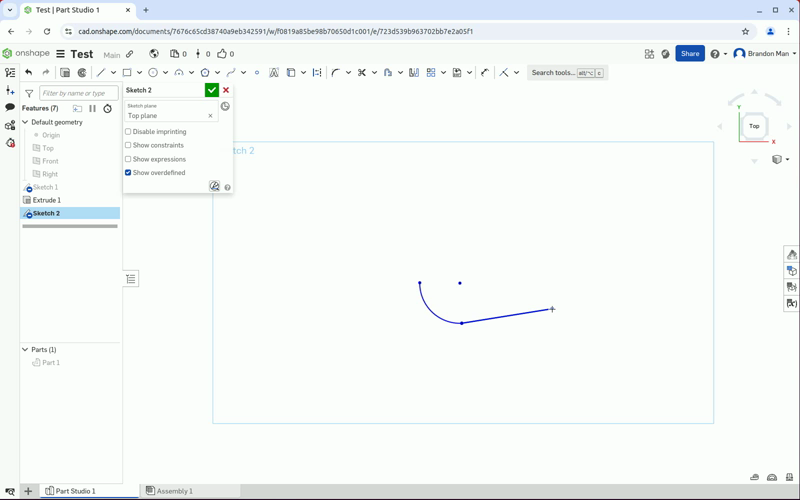
mouse_move(552, 308)
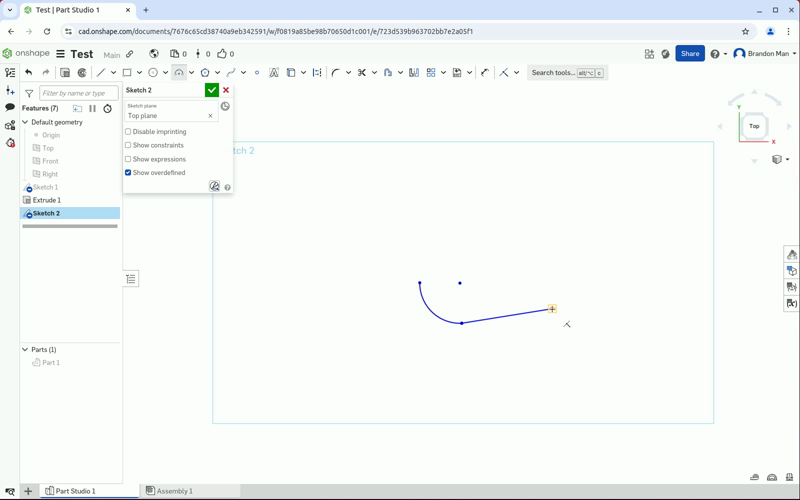
click(552, 308)
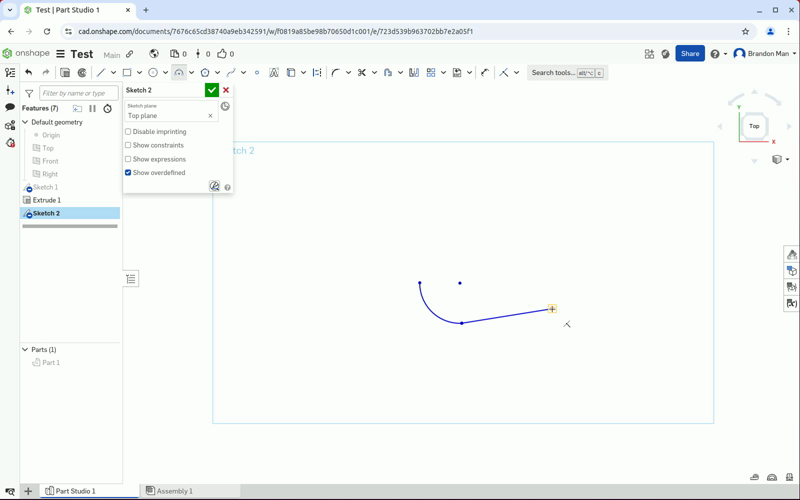
key_down(shift)
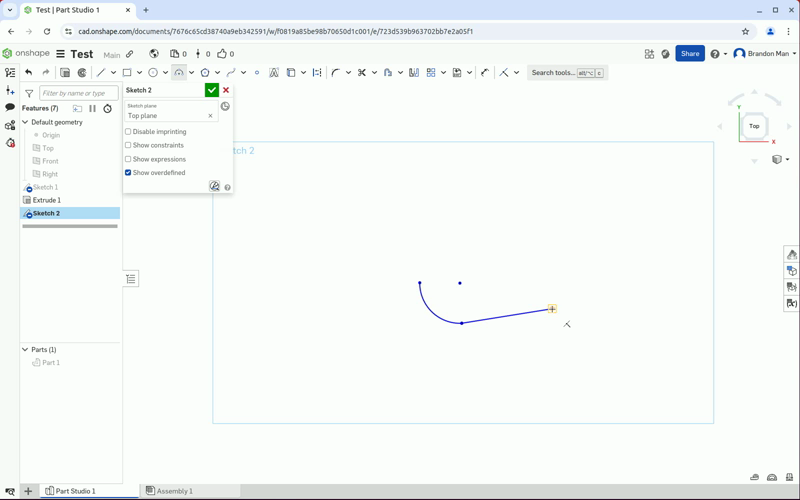
mouse_move(573, 282)
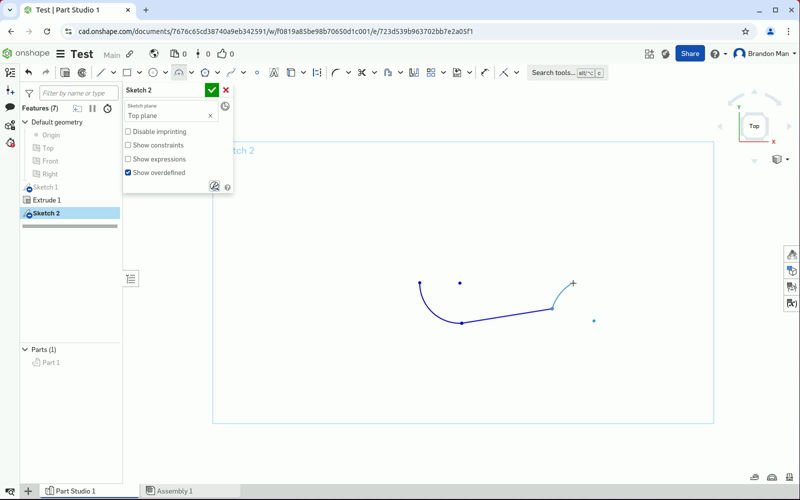
click(573, 282)
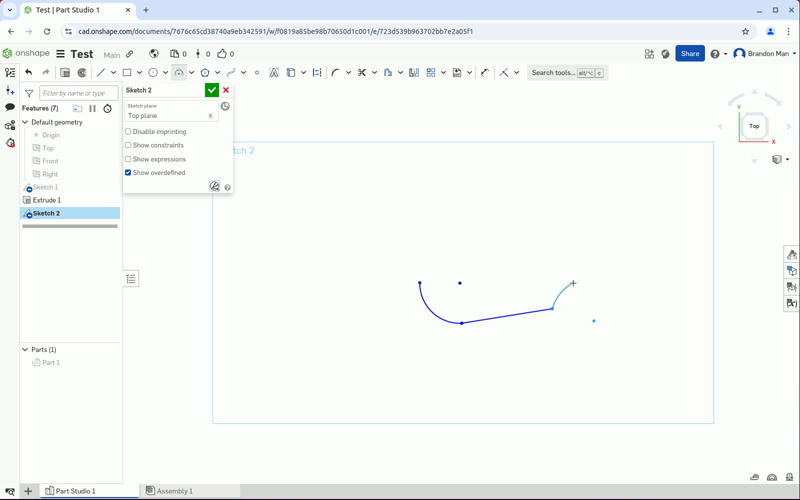
mouse_move(567, 299)
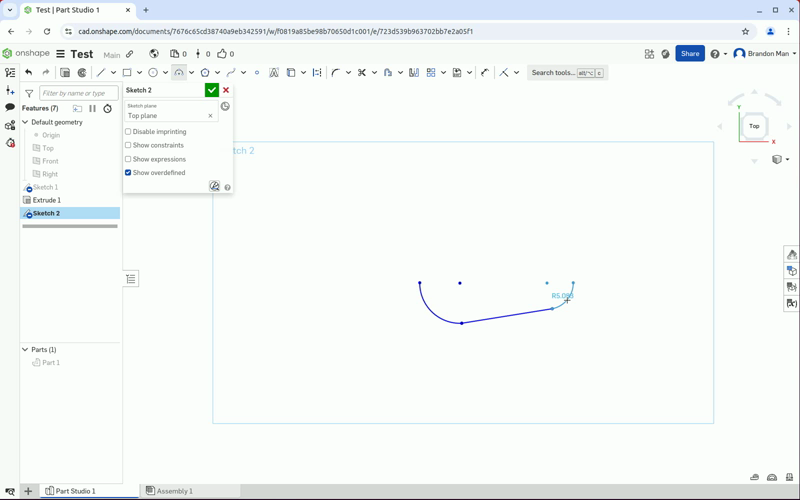
click(567, 299)
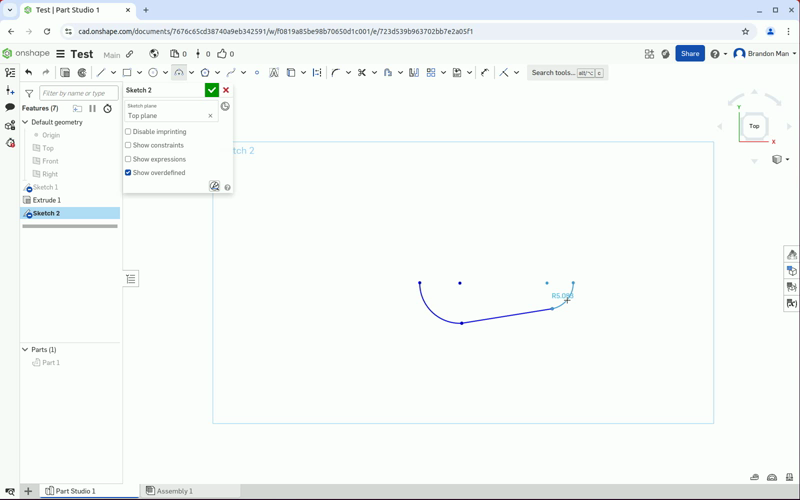
key_up(shift)
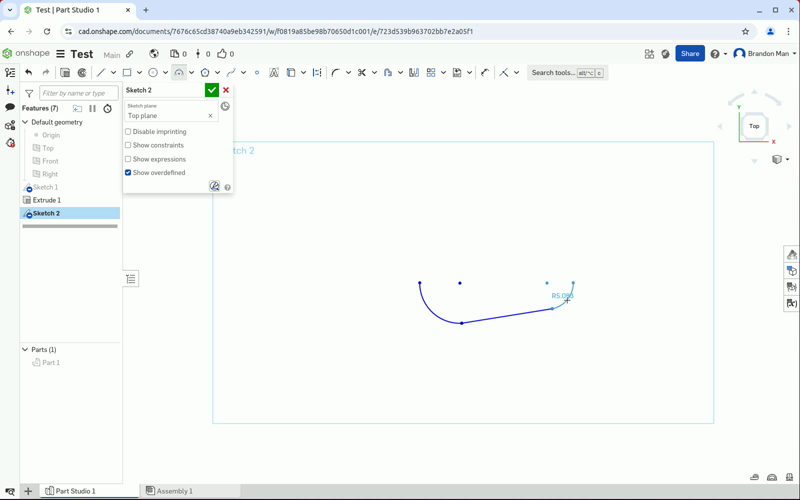
key(esc)
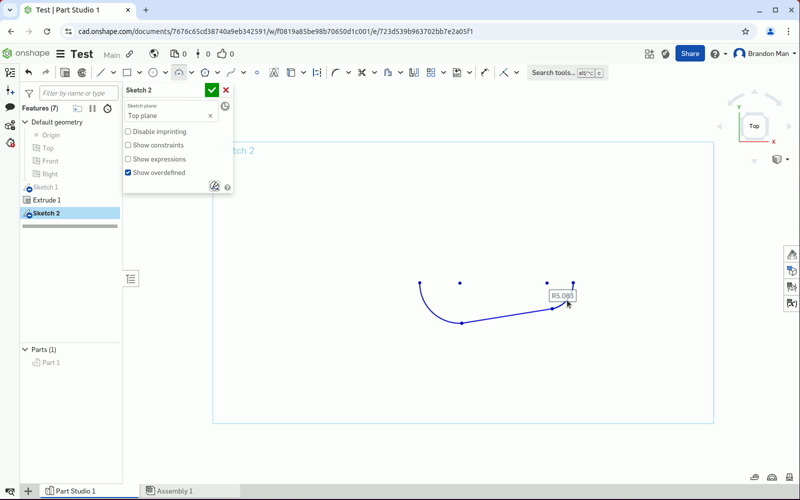
key(l)
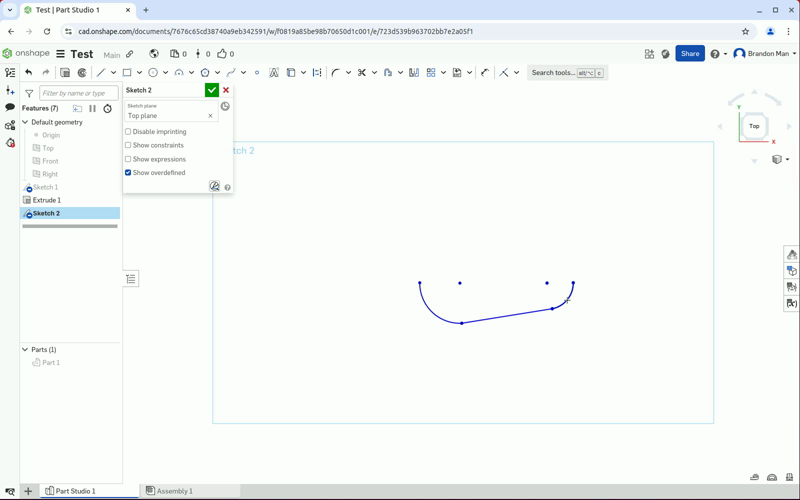
mouse_move(573, 282)
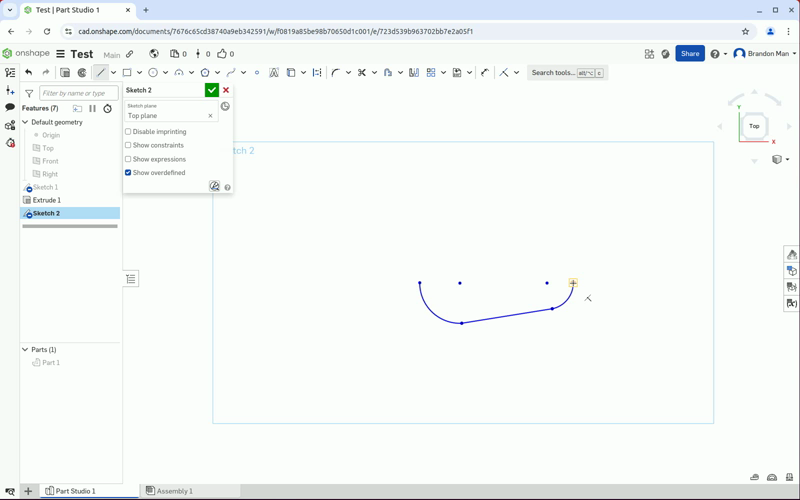
click(573, 282)
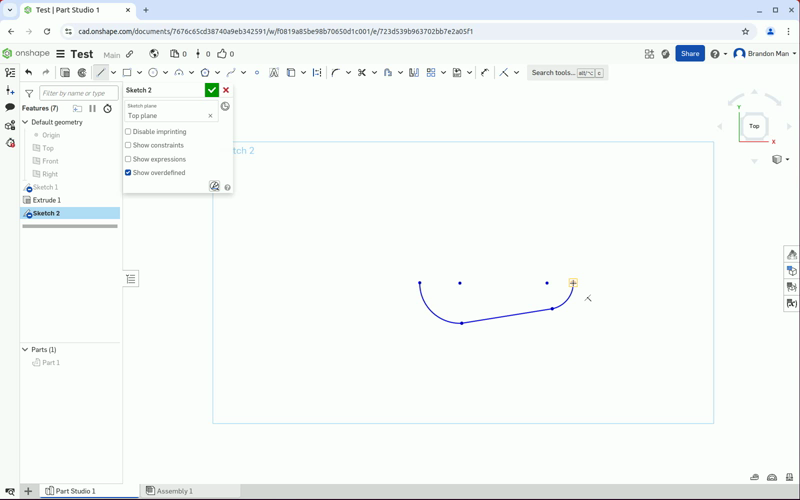
key_down(shift)
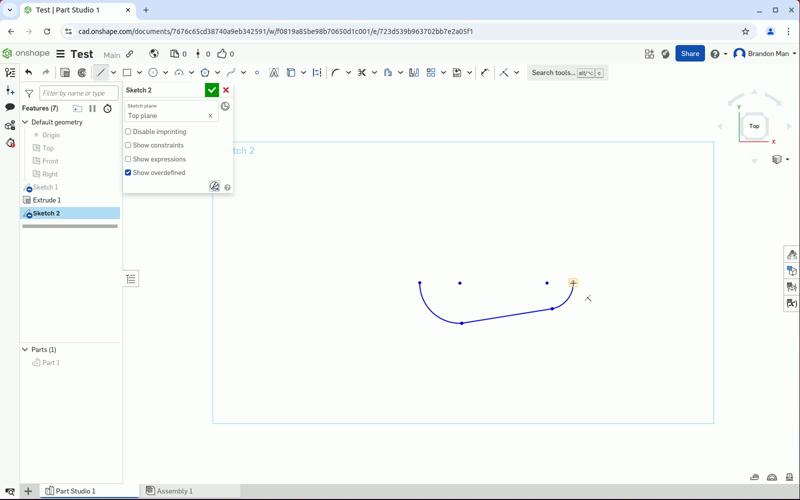
mouse_move(589, 282)
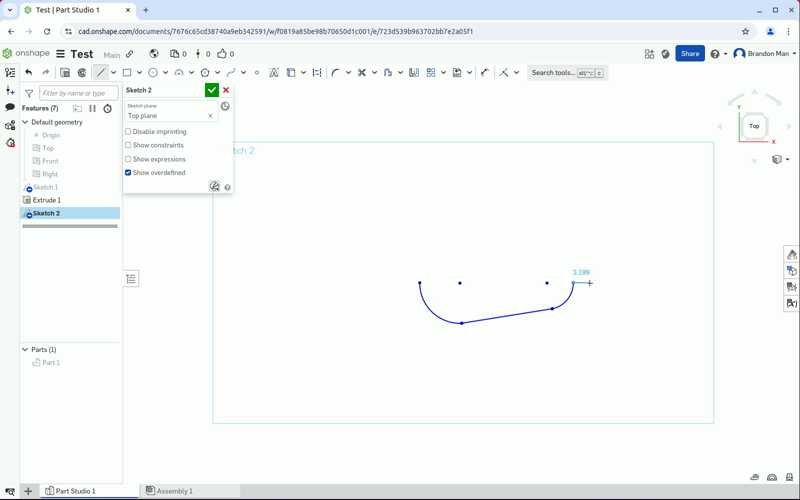
mouse_move(566, 282)
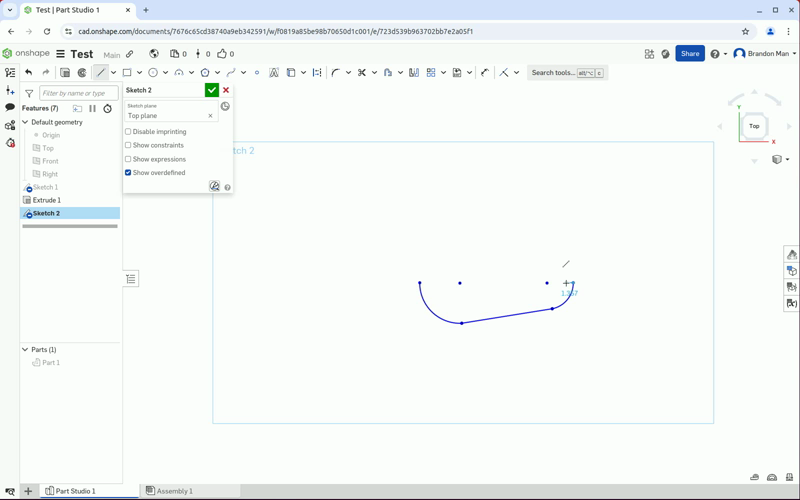
scroll(6)
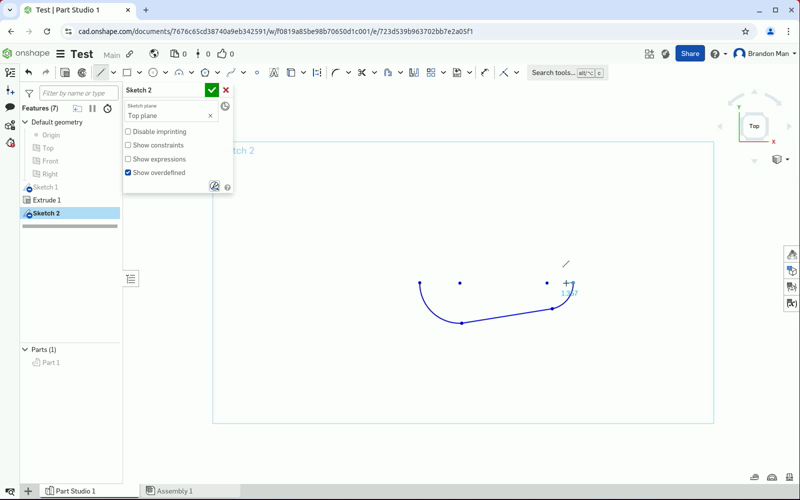
scroll(6)
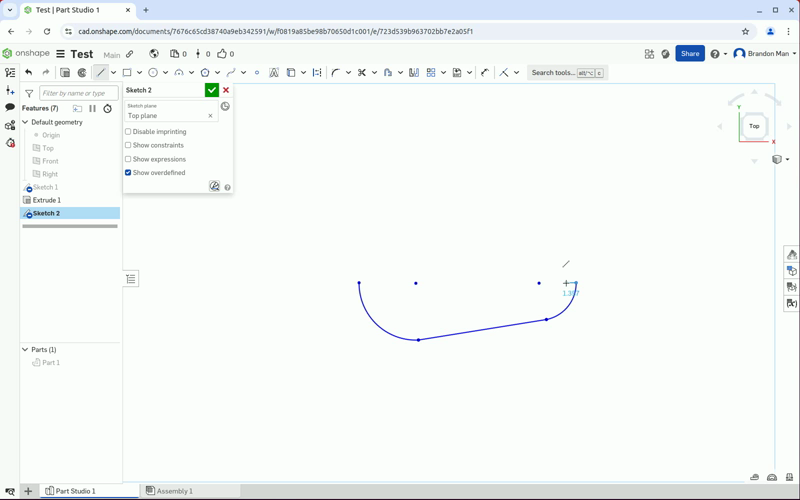
scroll(6)
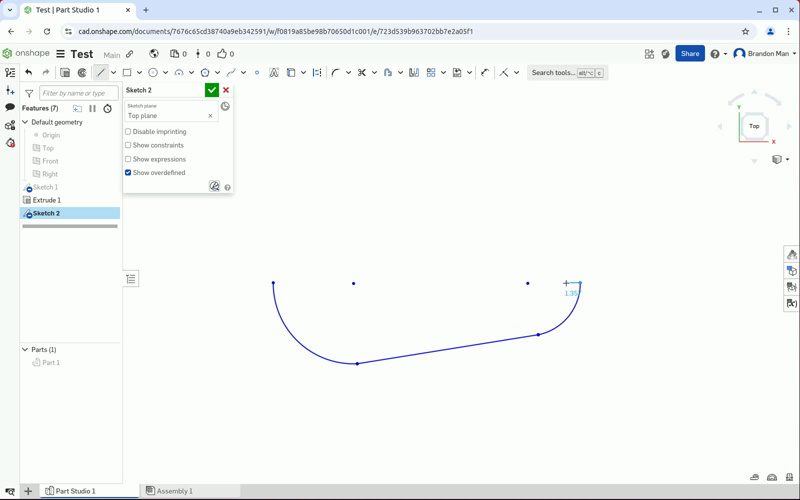
scroll(6)
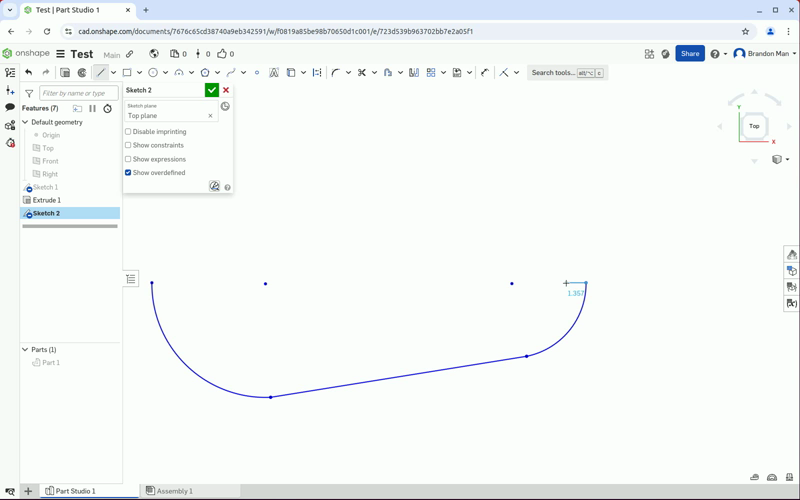
scroll(6)
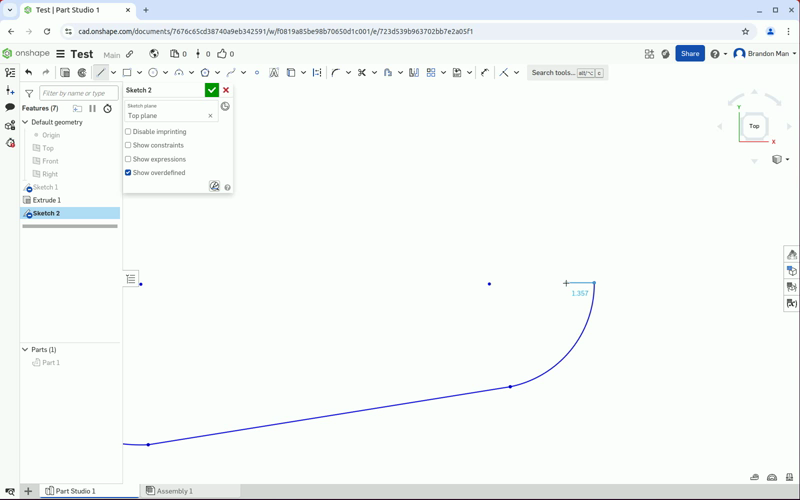
scroll(6)
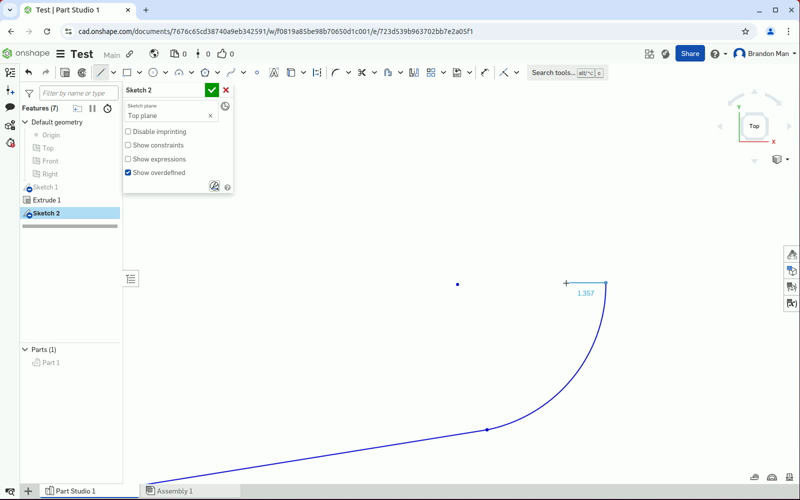
scroll(6)
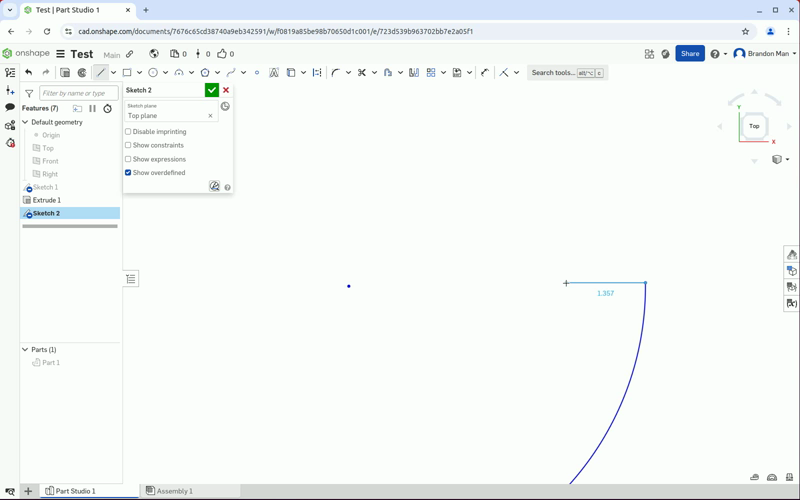
click(566, 282)
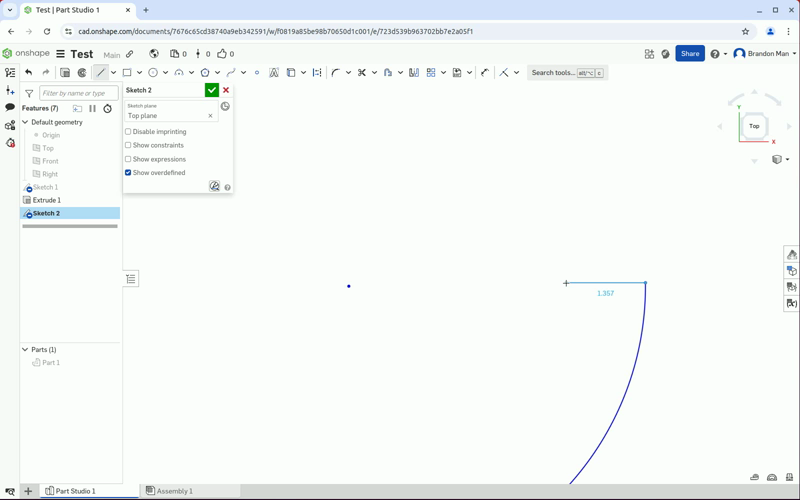
scroll(-6)
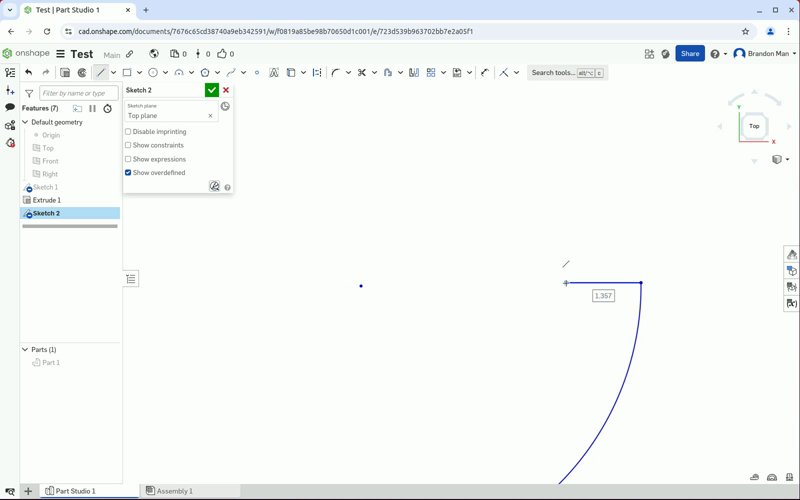
scroll(-6)
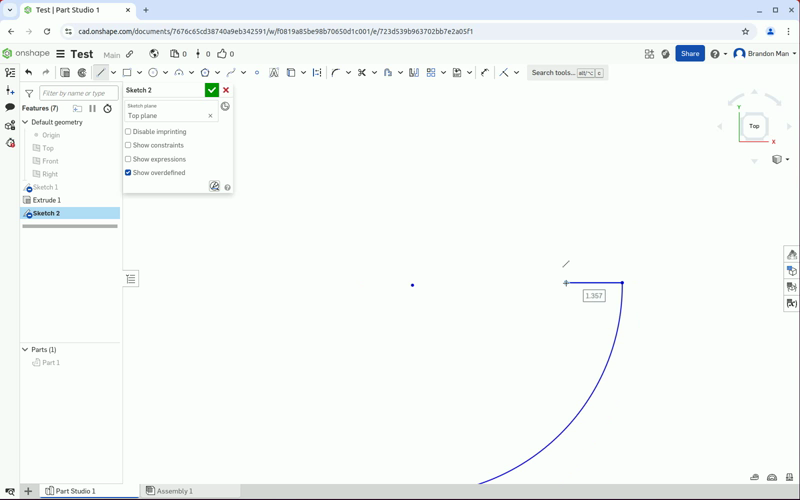
scroll(-6)
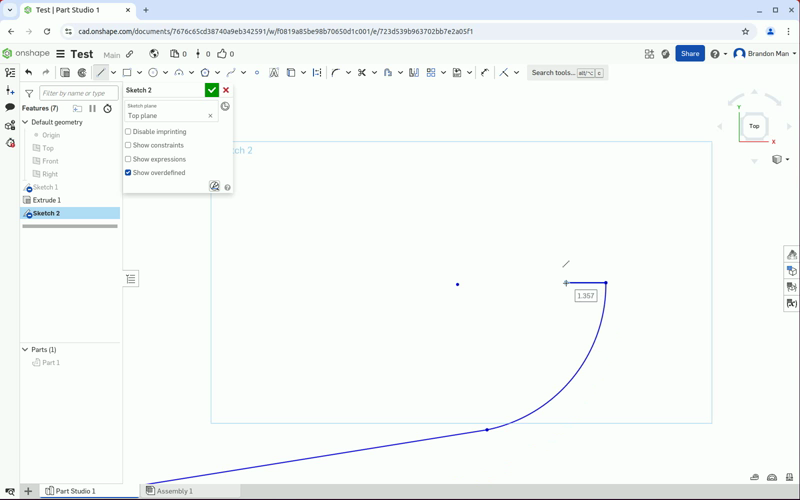
scroll(-6)
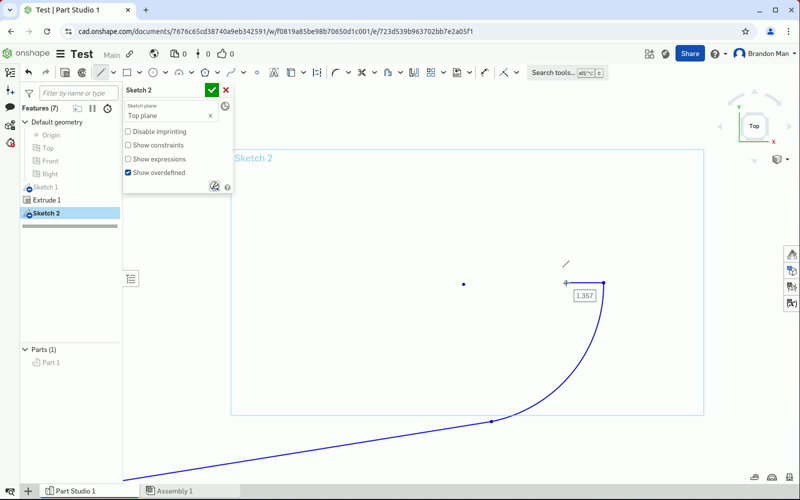
scroll(-6)
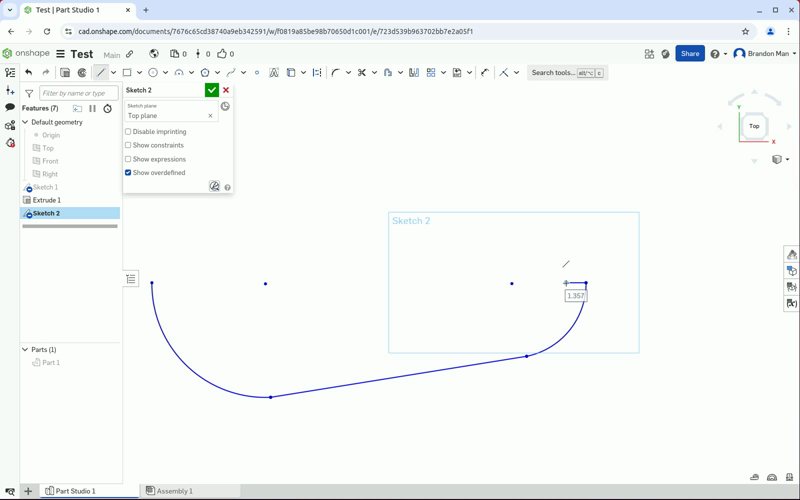
scroll(-6)
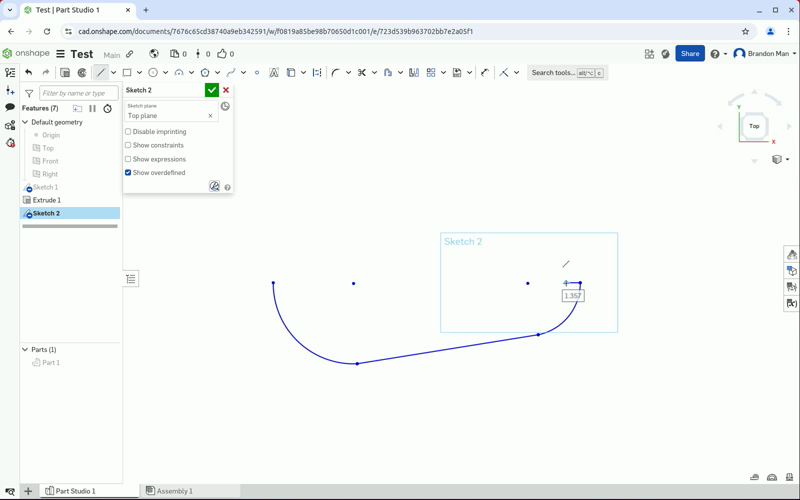
scroll(-6)
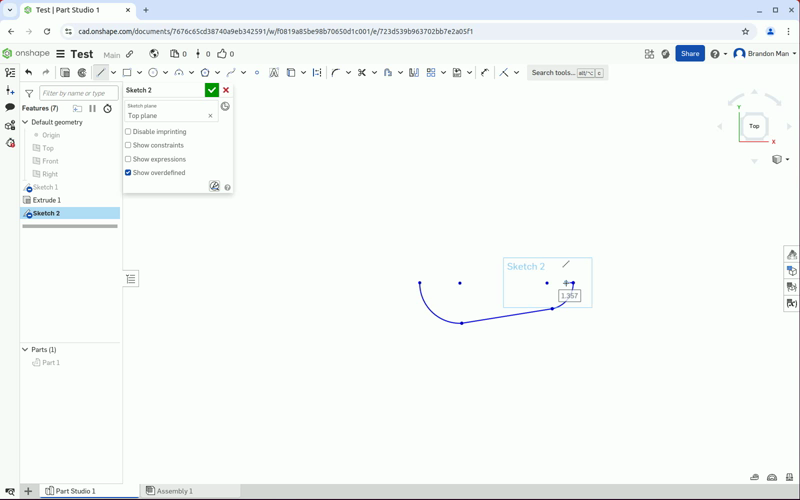
key_up(shift)
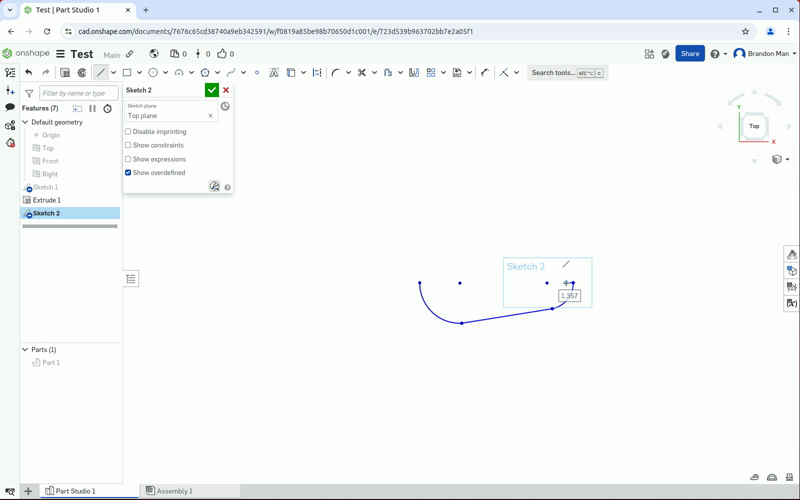
key(esc)
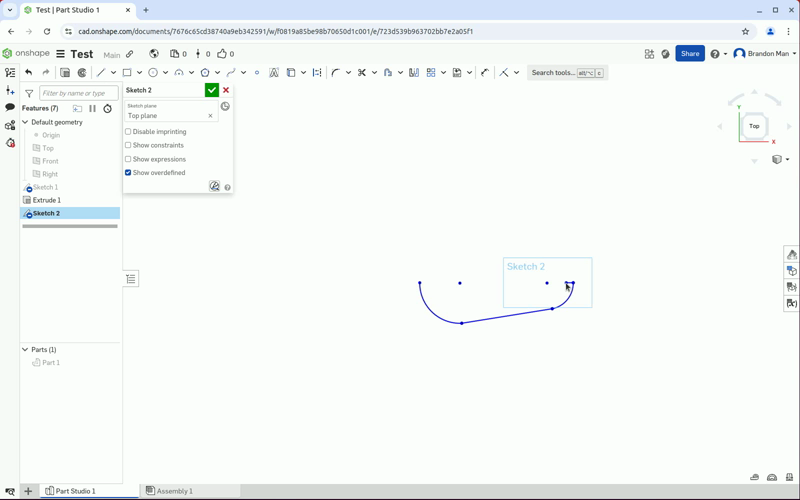
key(a)
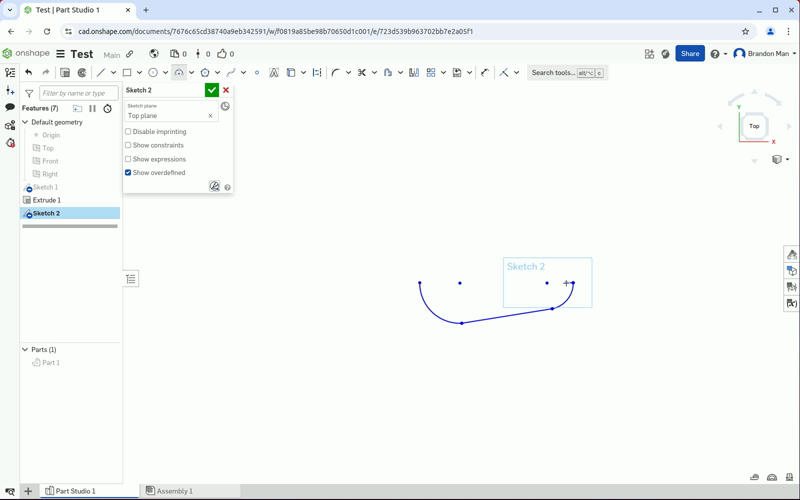
mouse_move(566, 282)
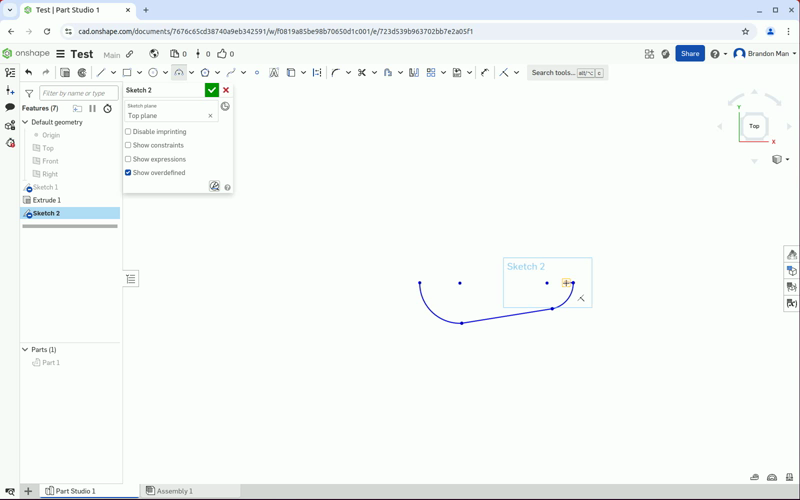
click(566, 282)
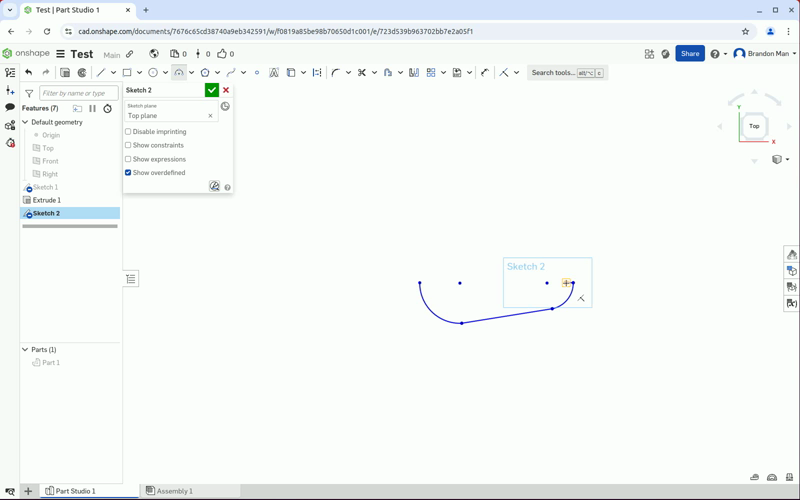
key_down(shift)
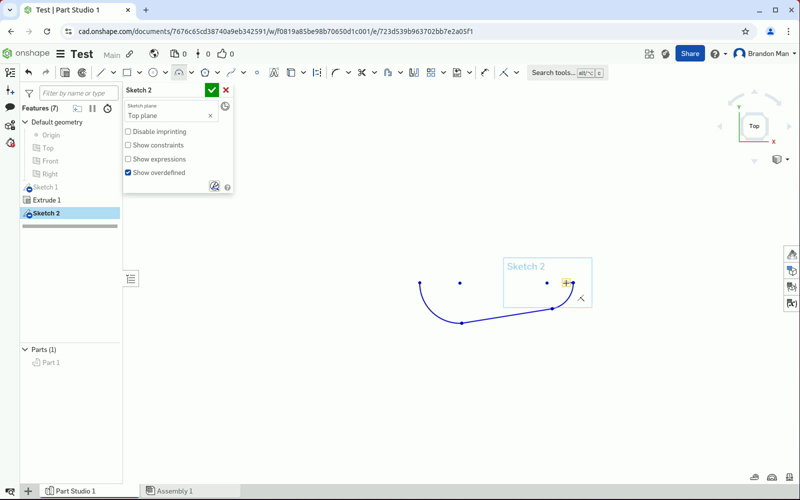
mouse_move(529, 282)
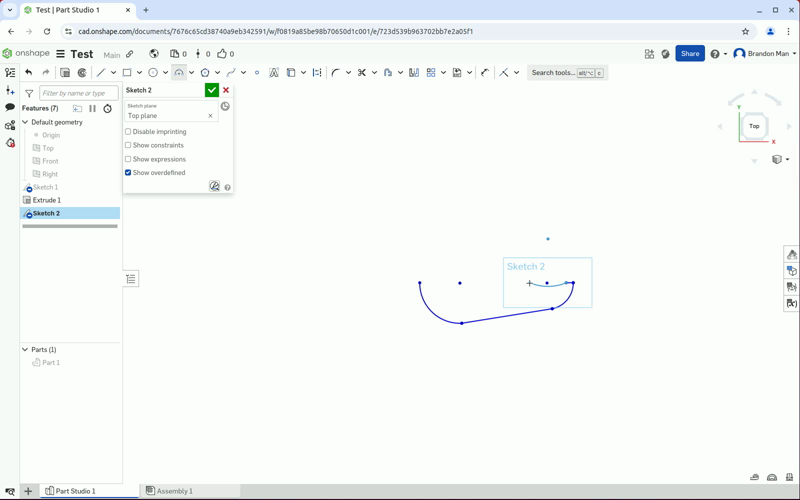
click(529, 282)
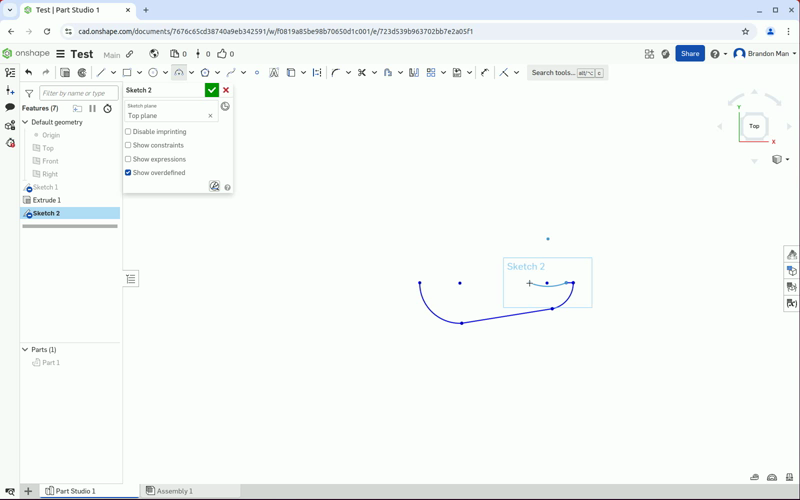
mouse_move(548, 301)
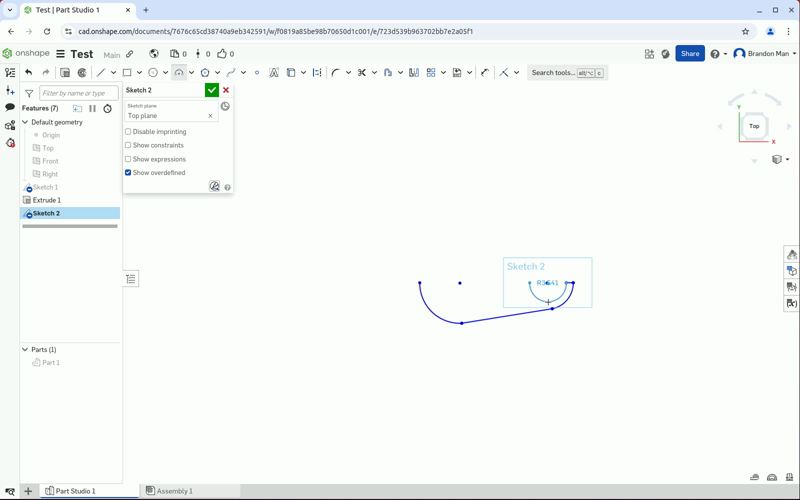
click(548, 301)
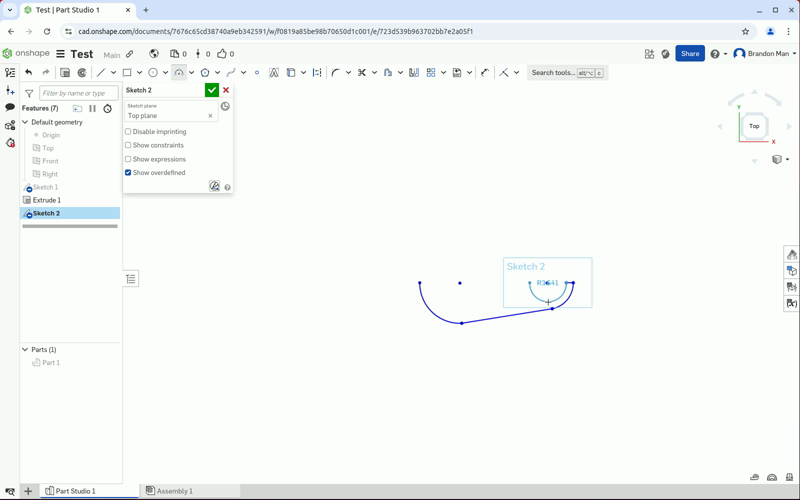
key_up(shift)
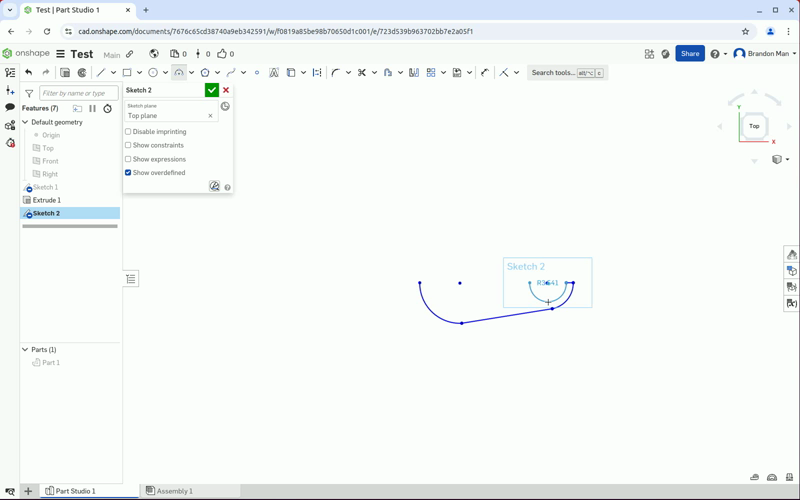
key(esc)
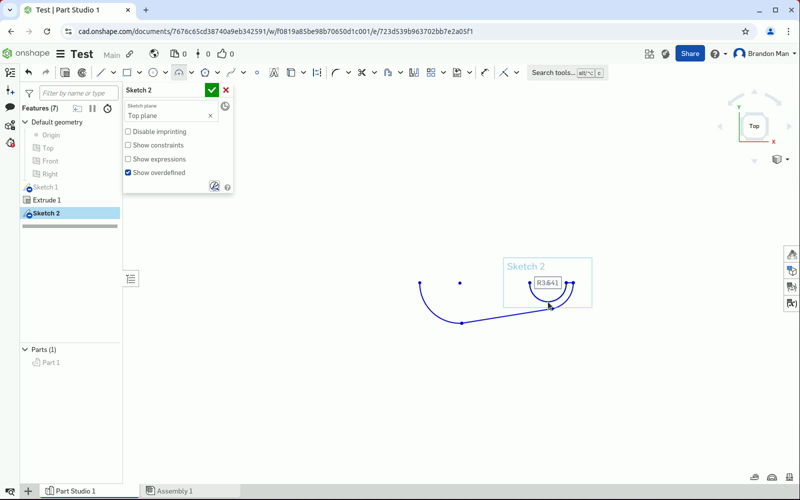
key(l)
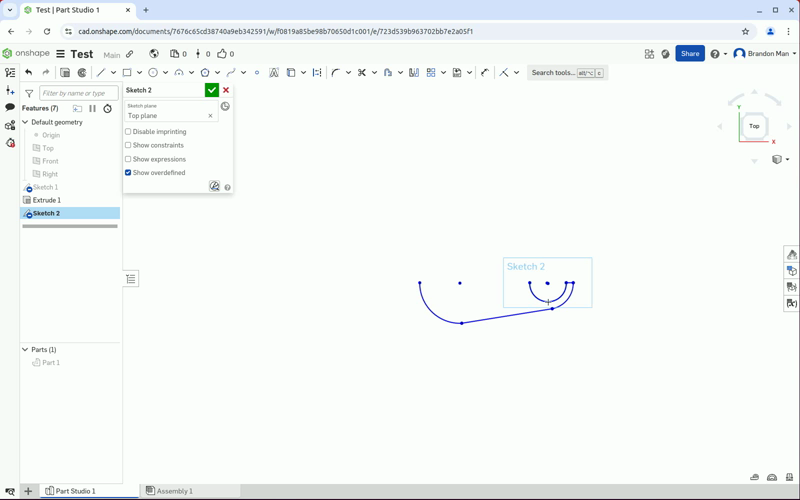
mouse_move(529, 282)
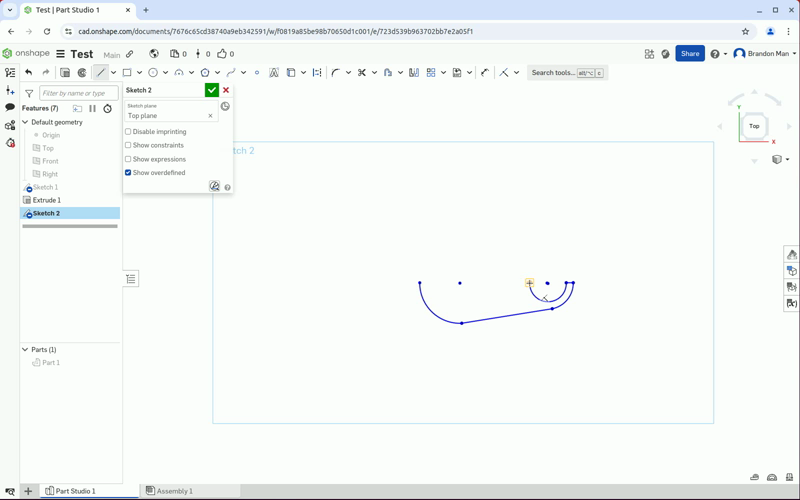
click(529, 282)
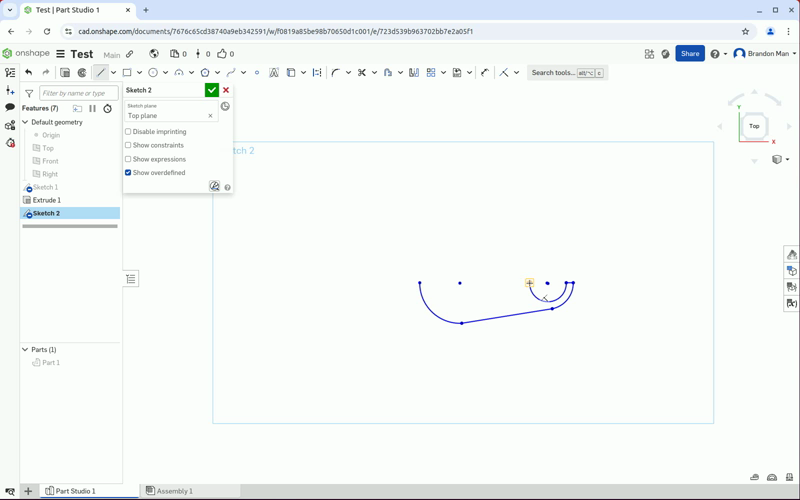
key_down(shift)
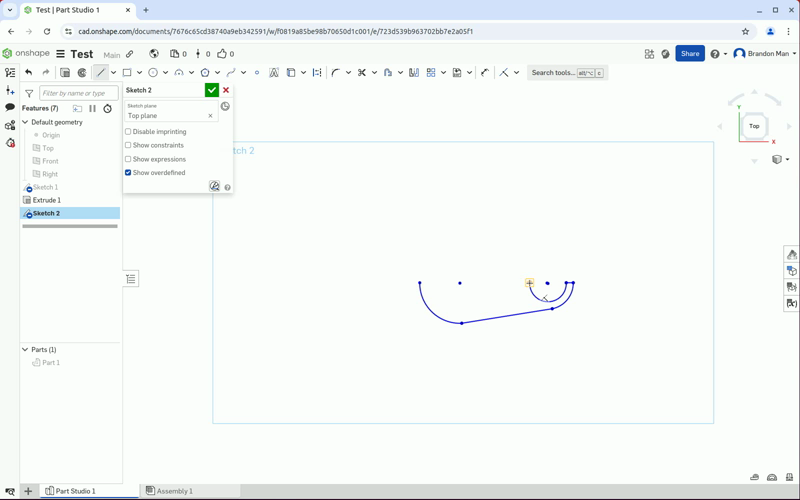
mouse_move(559, 282)
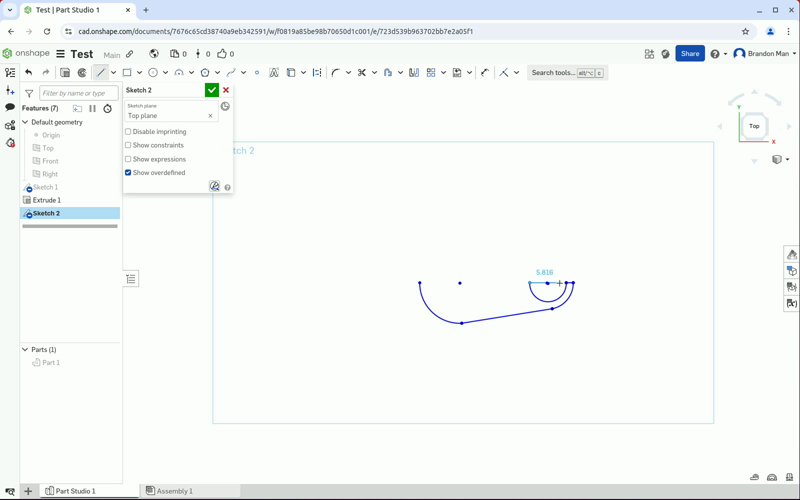
mouse_move(495, 282)
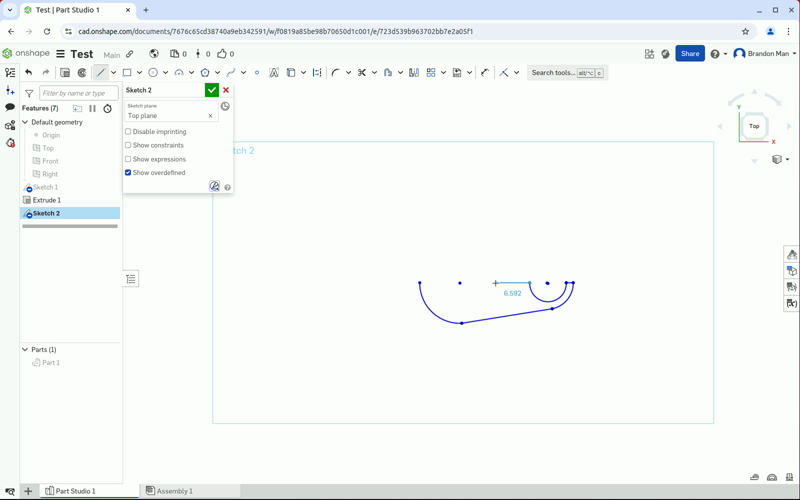
click(495, 282)
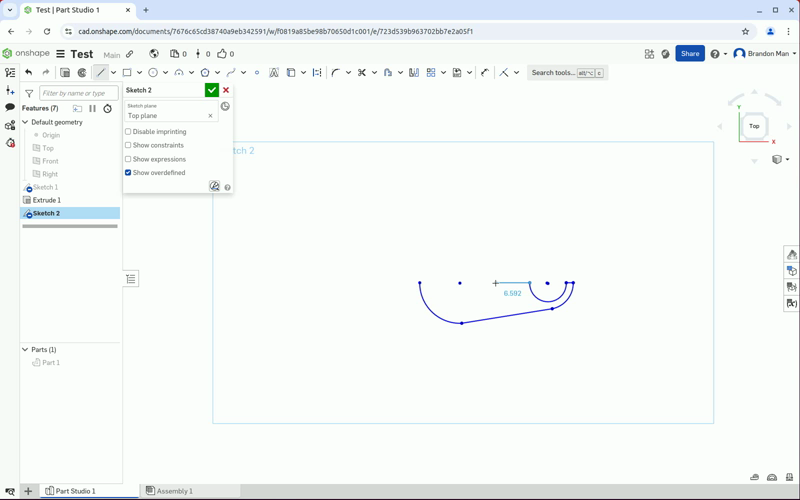
key_up(shift)
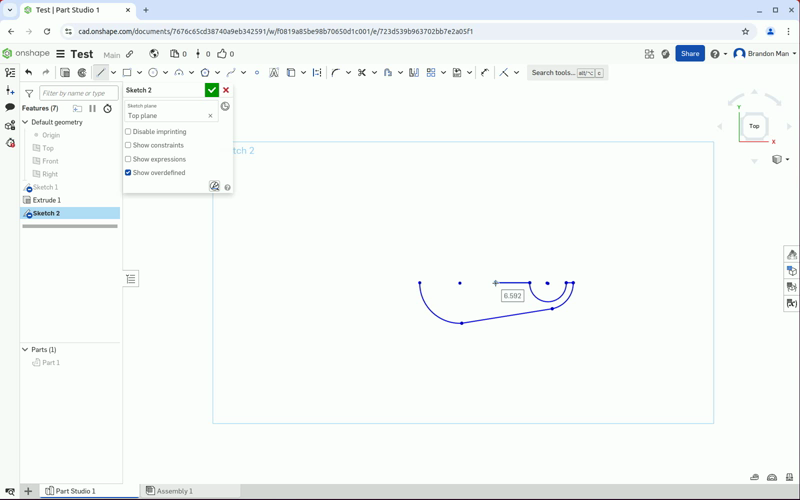
key(esc)
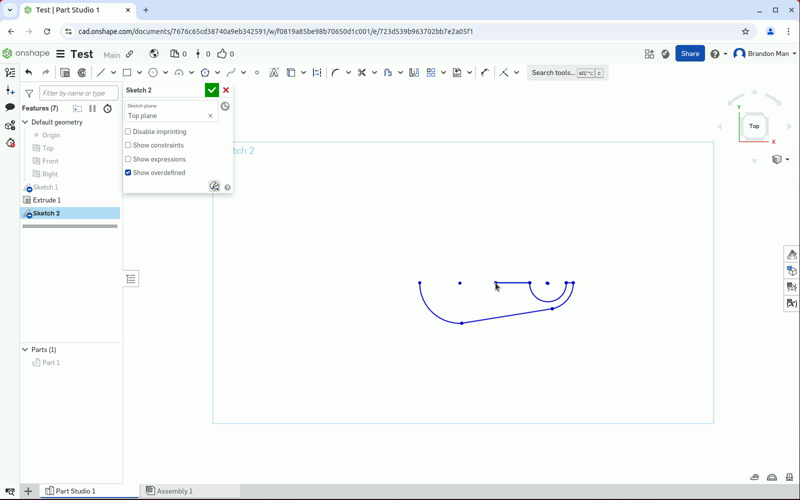
key(a)
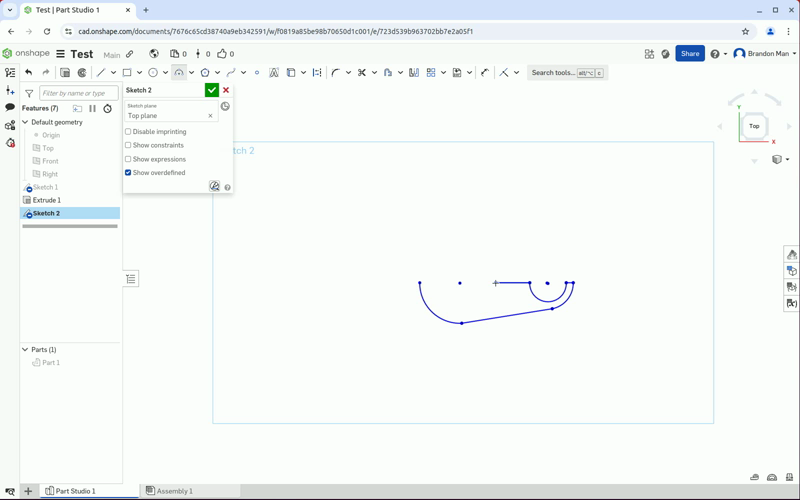
mouse_move(495, 282)
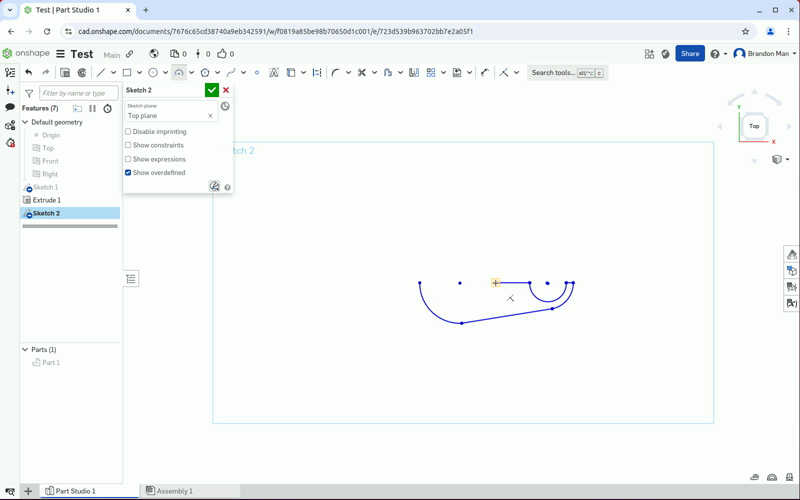
click(495, 282)
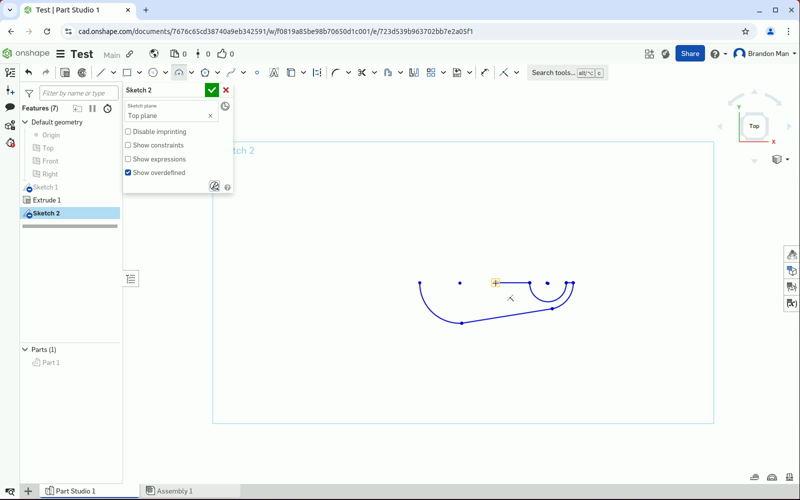
key_down(shift)
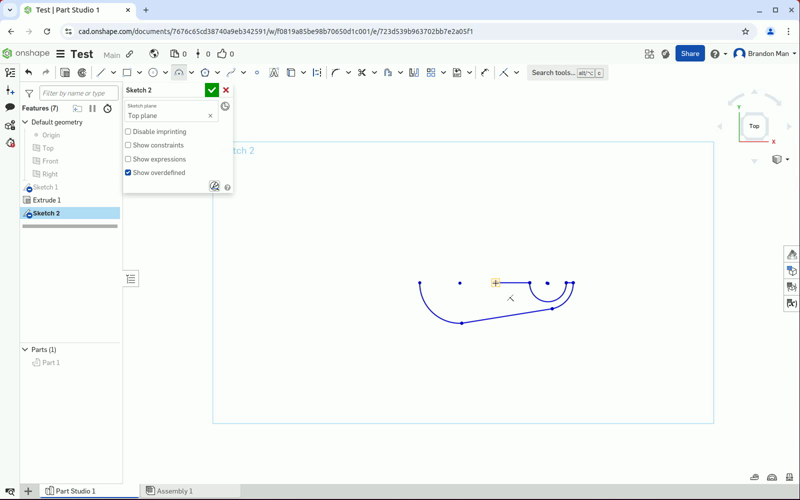
mouse_move(426, 282)
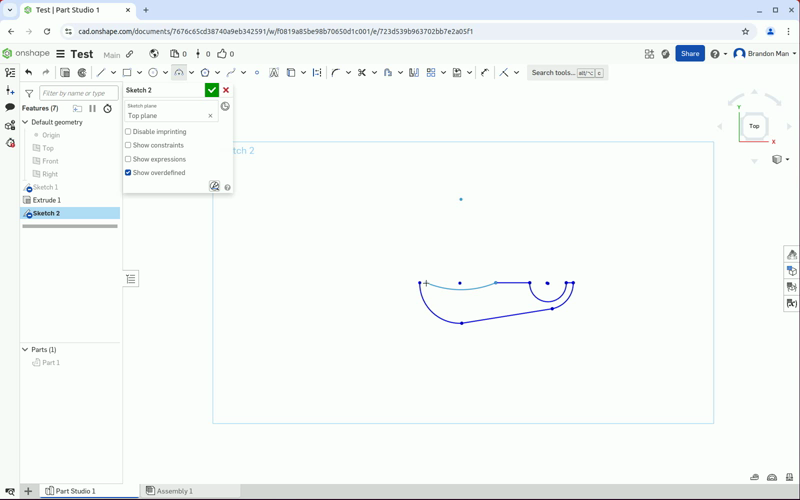
click(426, 282)
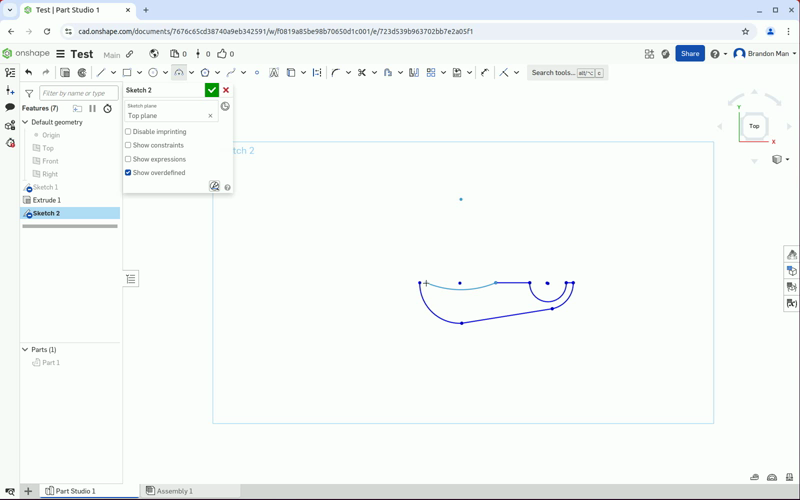
mouse_move(460, 317)
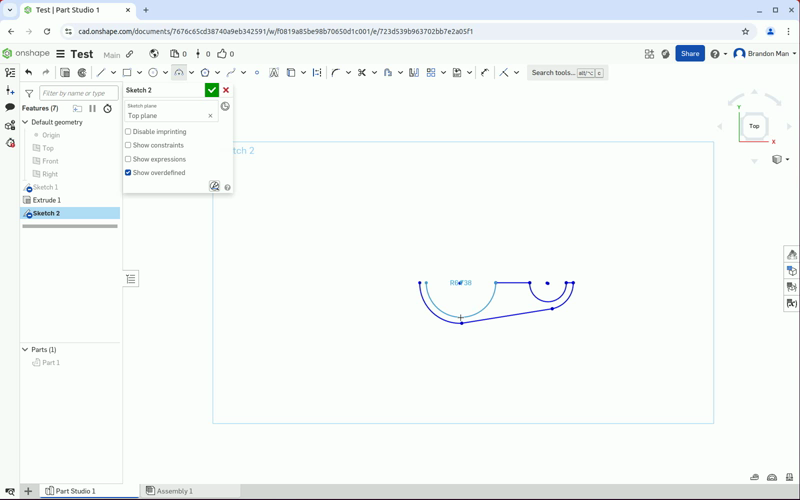
click(460, 317)
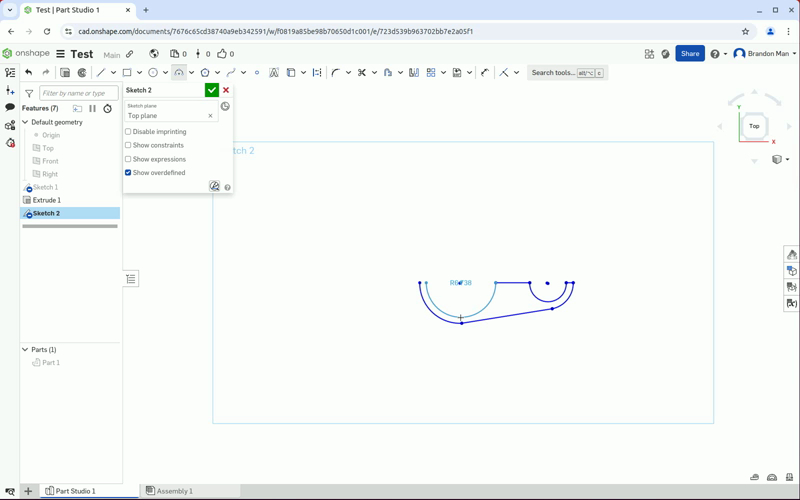
key_up(shift)
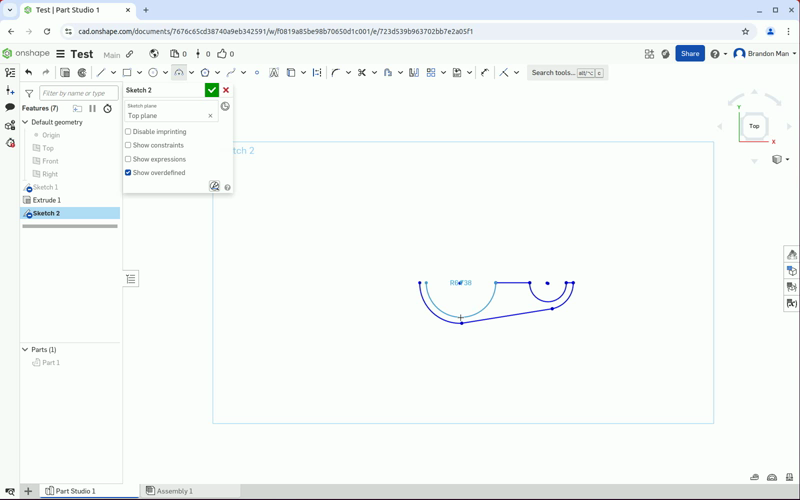
key(esc)
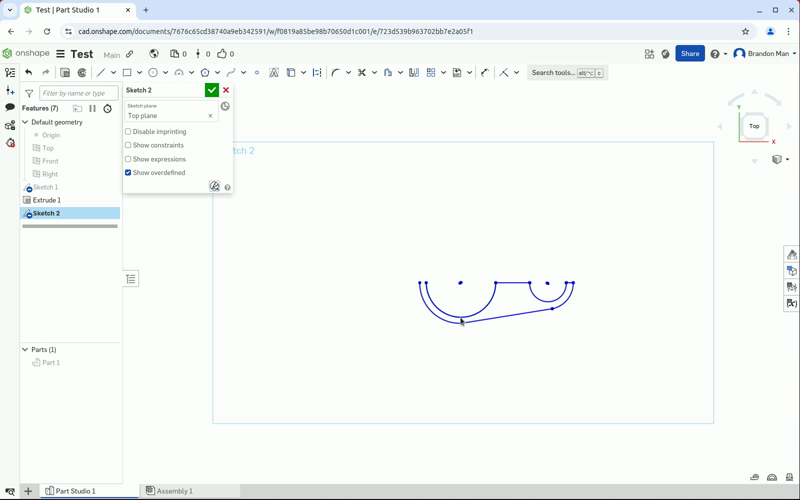
key(l)
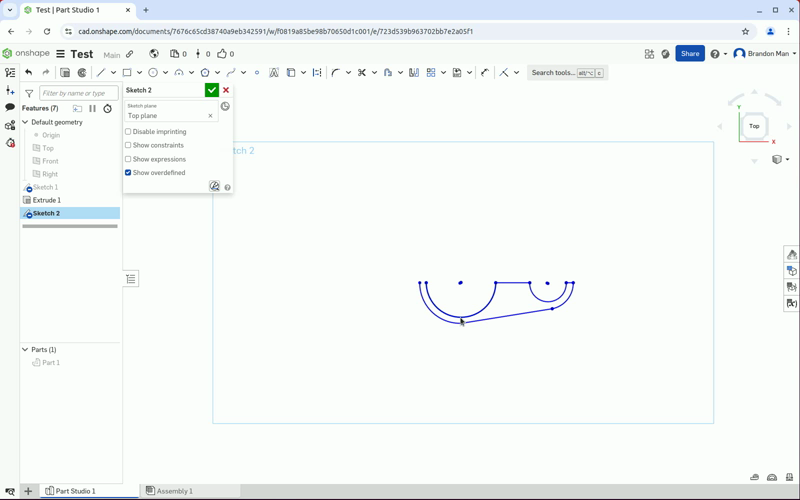
mouse_move(426, 282)
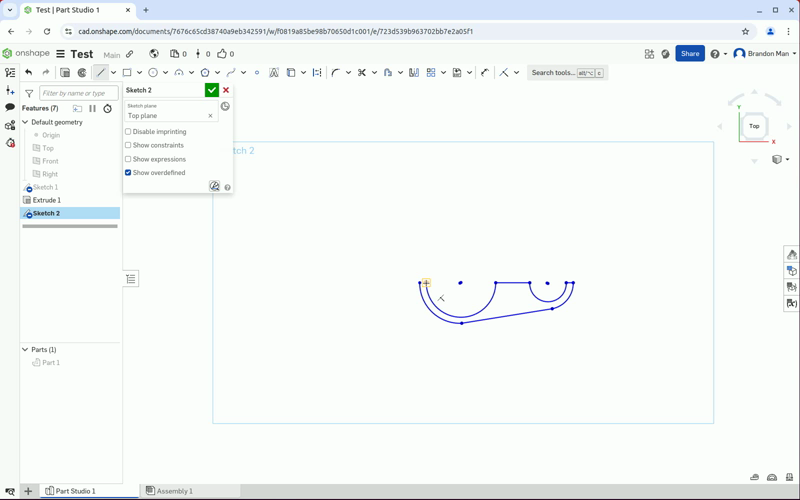
click(426, 282)
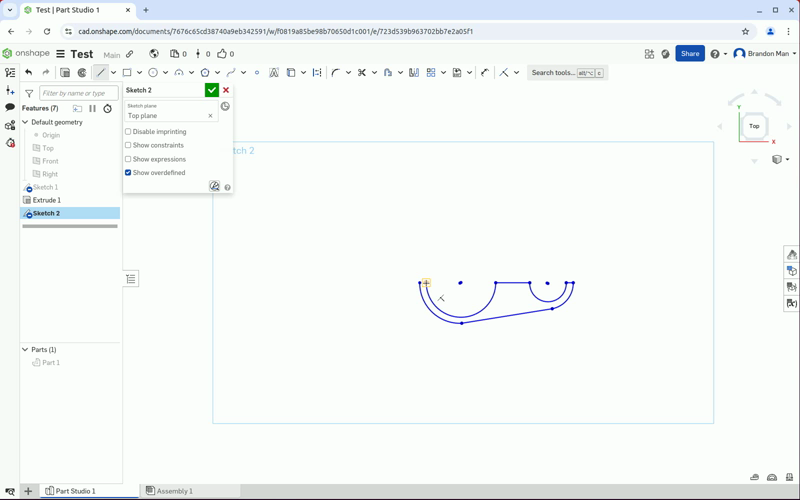
mouse_move(456, 282)
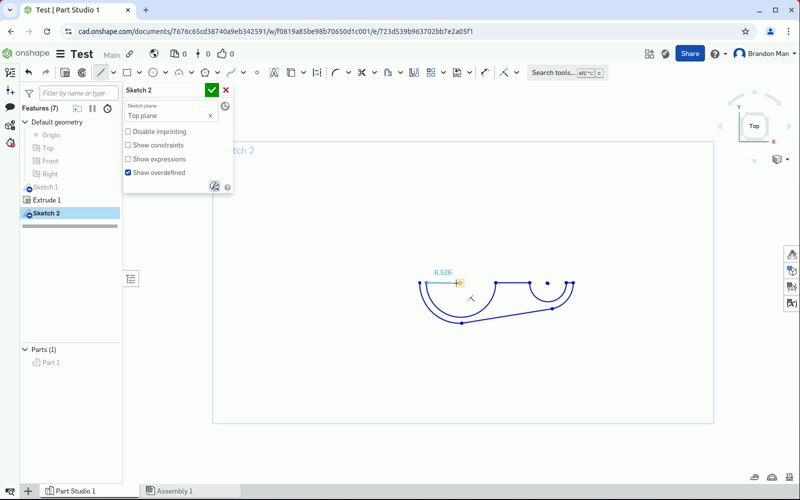
key_down(shift)
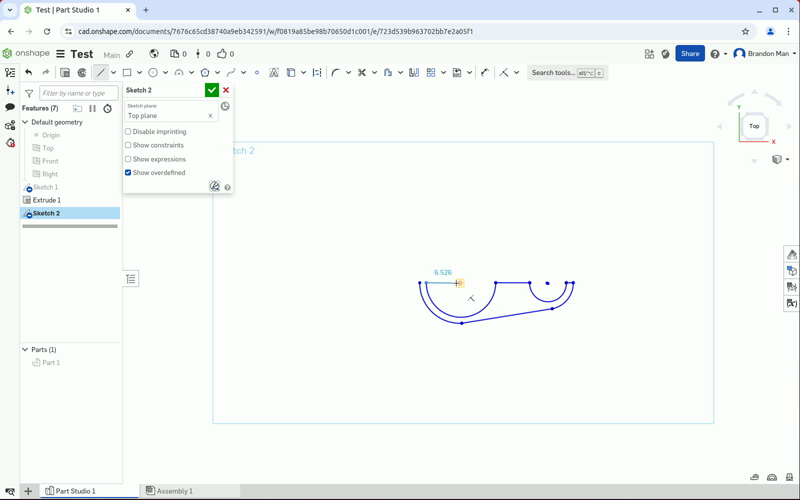
mouse_move(419, 282)
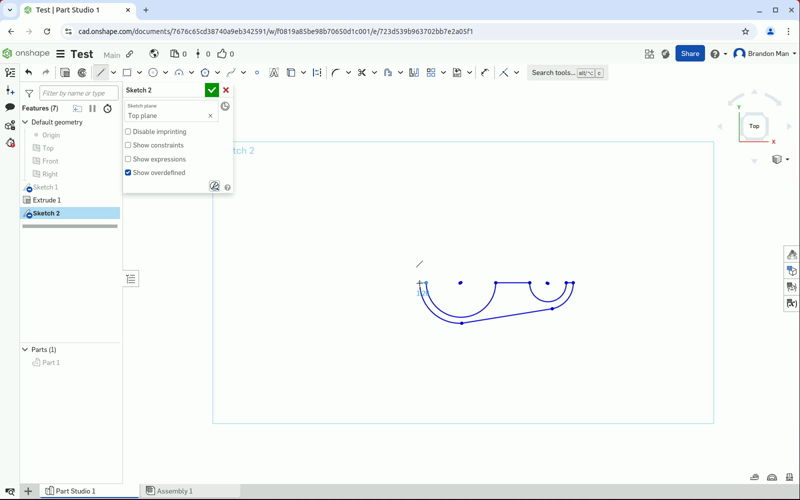
scroll(6)
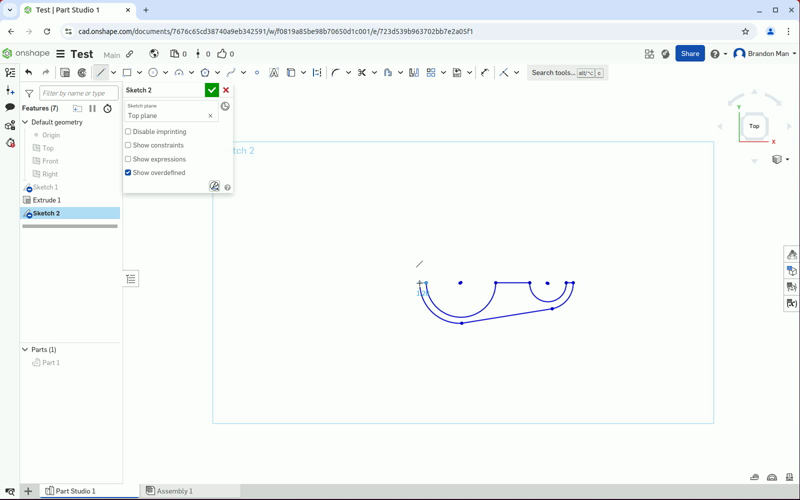
scroll(6)
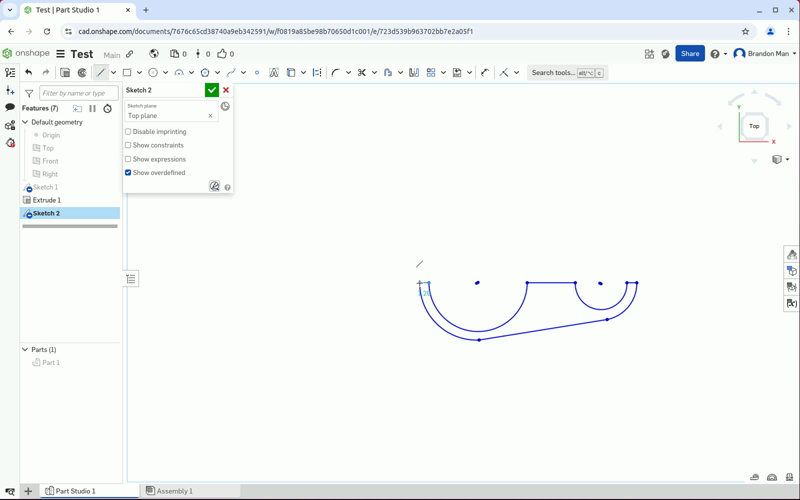
scroll(6)
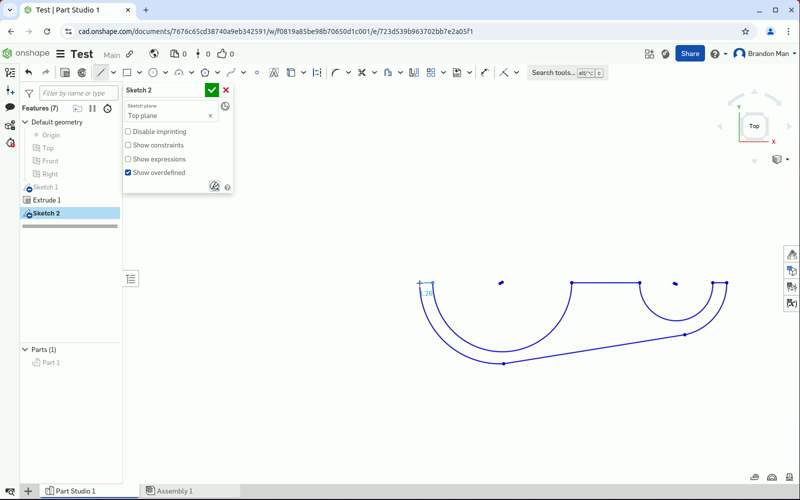
scroll(6)
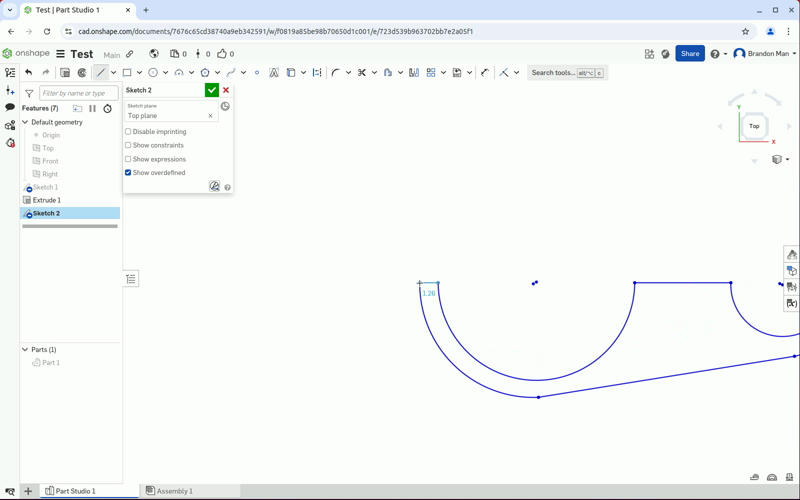
scroll(6)
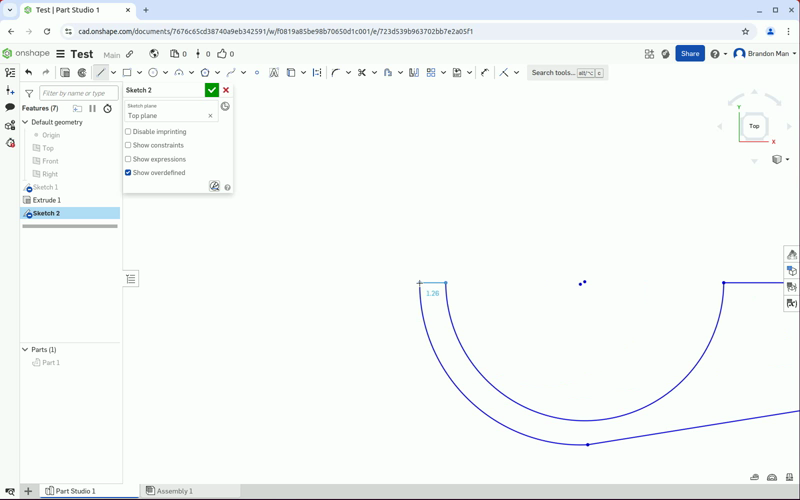
scroll(6)
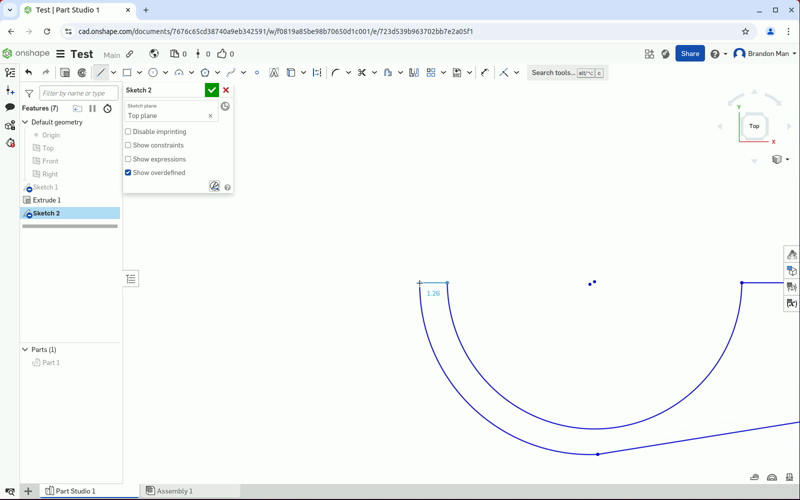
scroll(6)
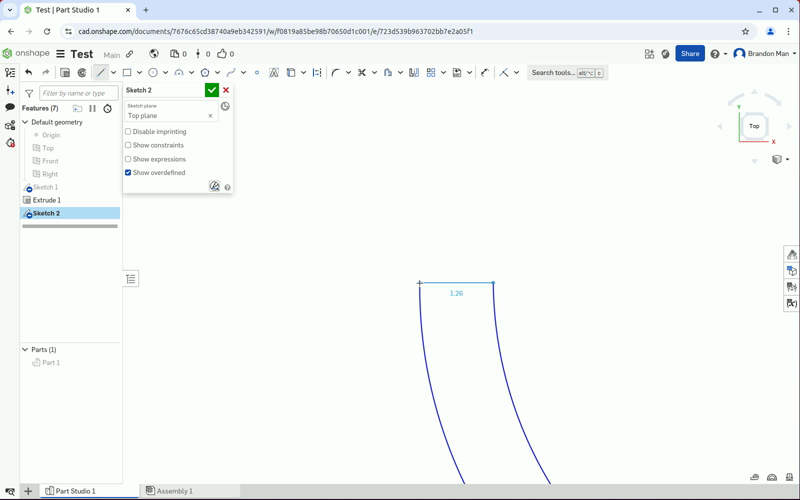
key_up(shift)
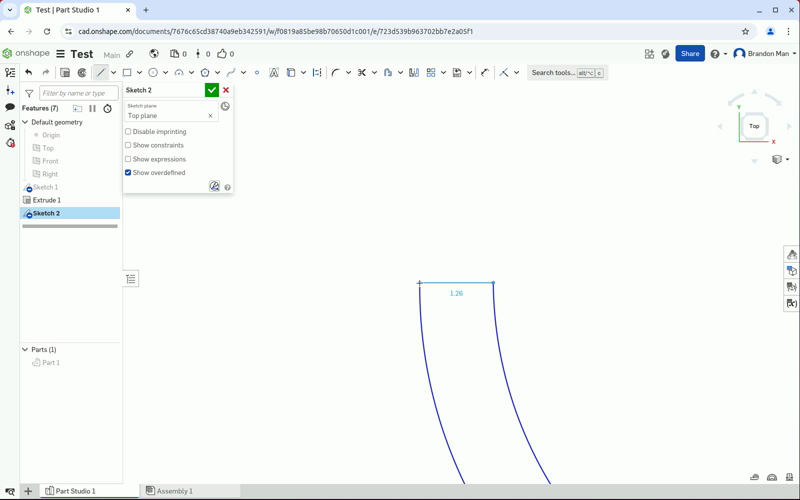
click(419, 282)
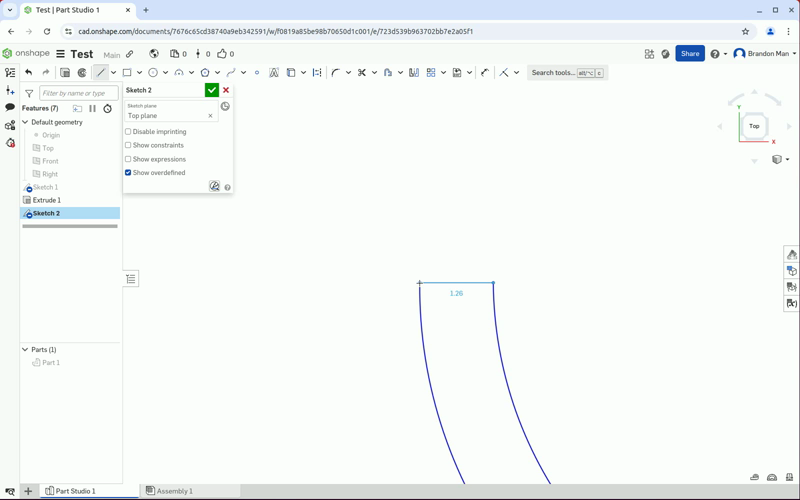
scroll(-6)
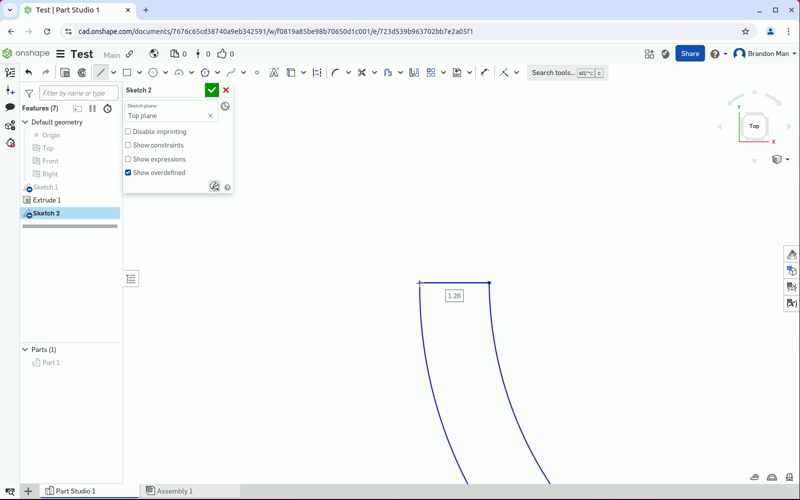
scroll(-6)
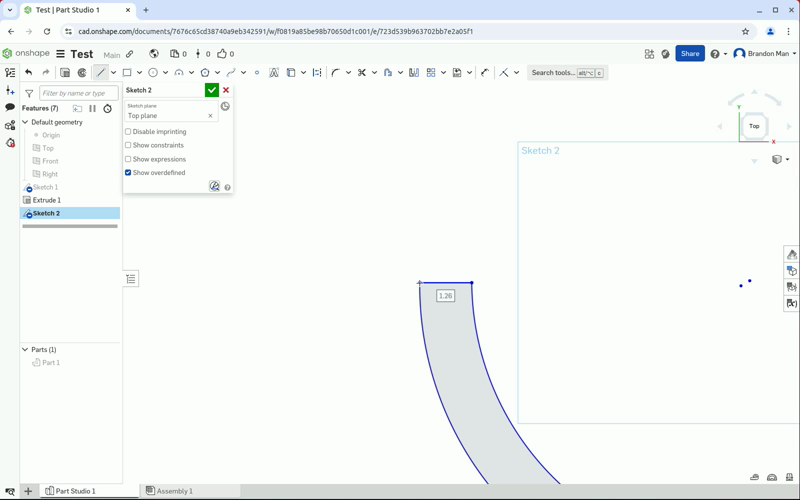
scroll(-6)
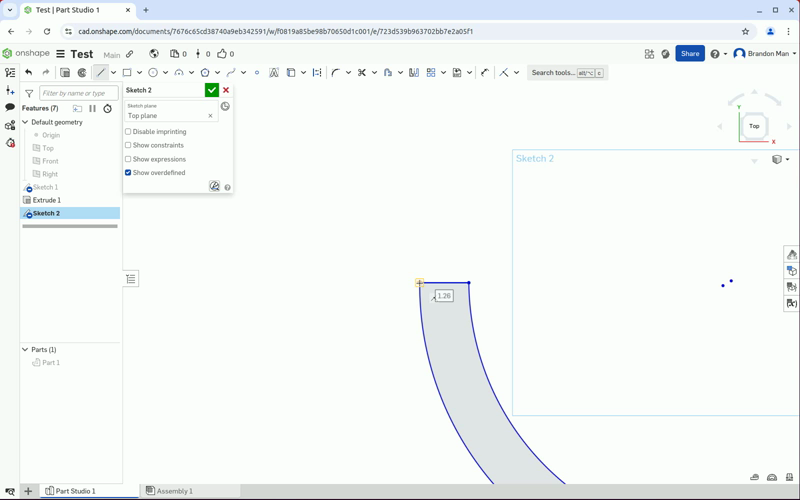
scroll(-6)
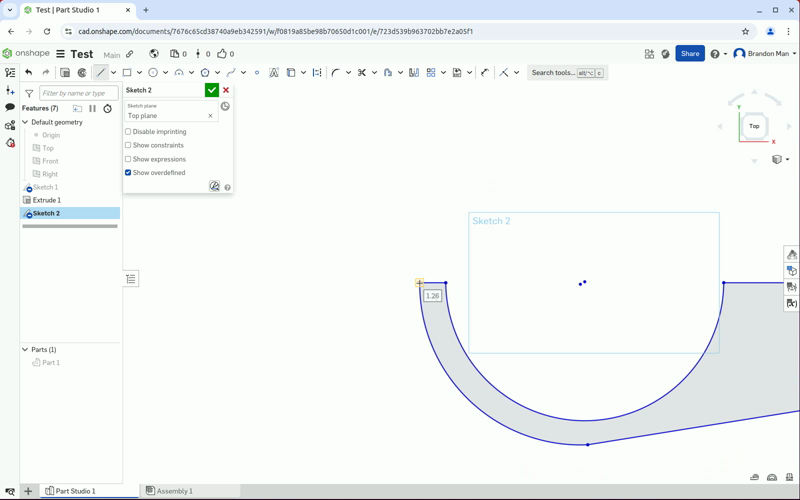
scroll(-6)
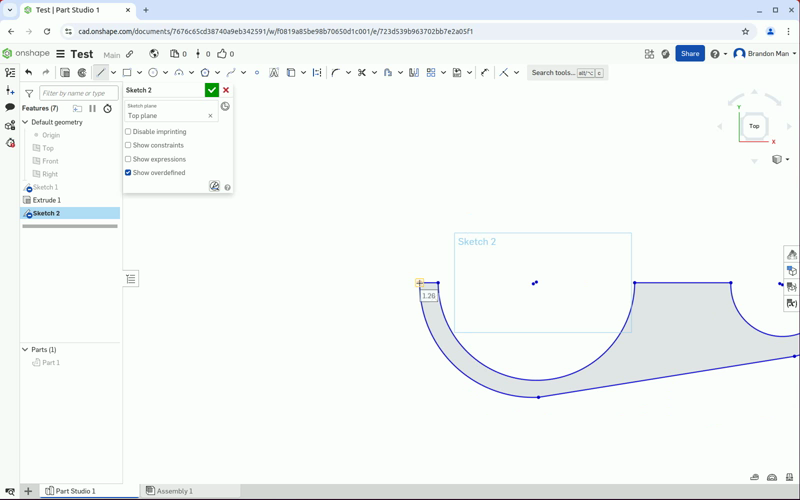
scroll(-6)
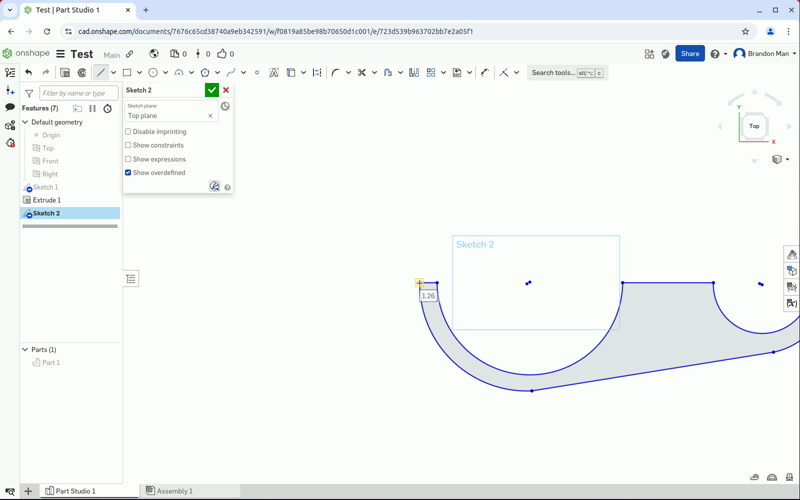
scroll(-6)
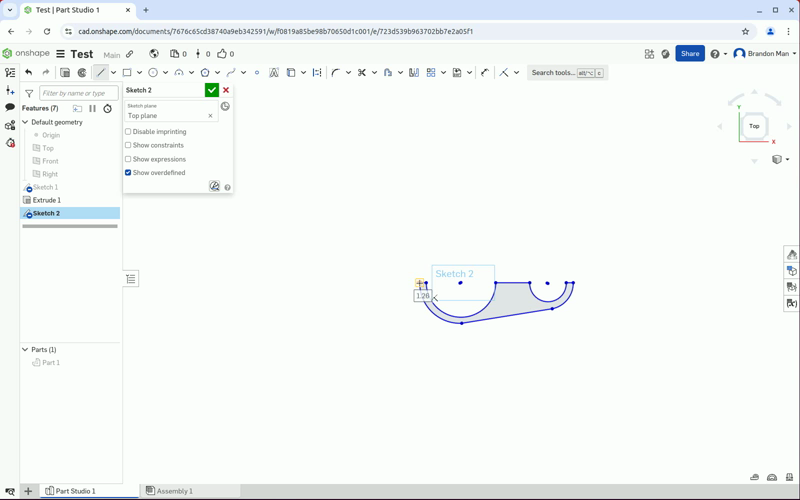
key(esc)
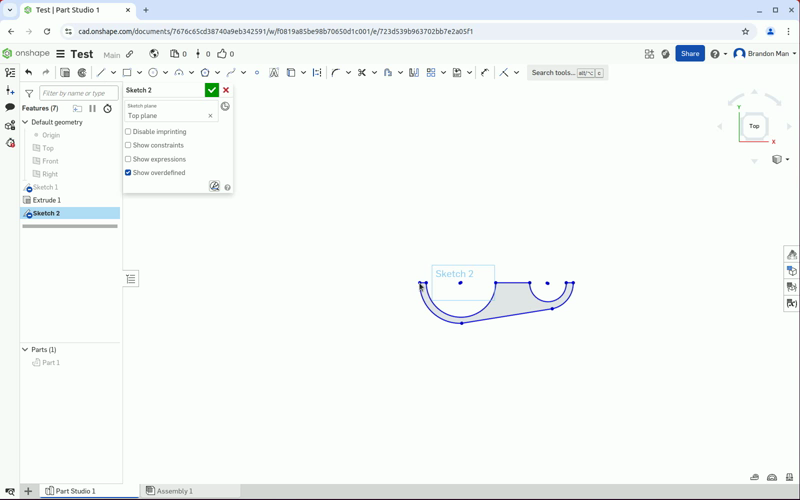
mouse_move(521, 295)
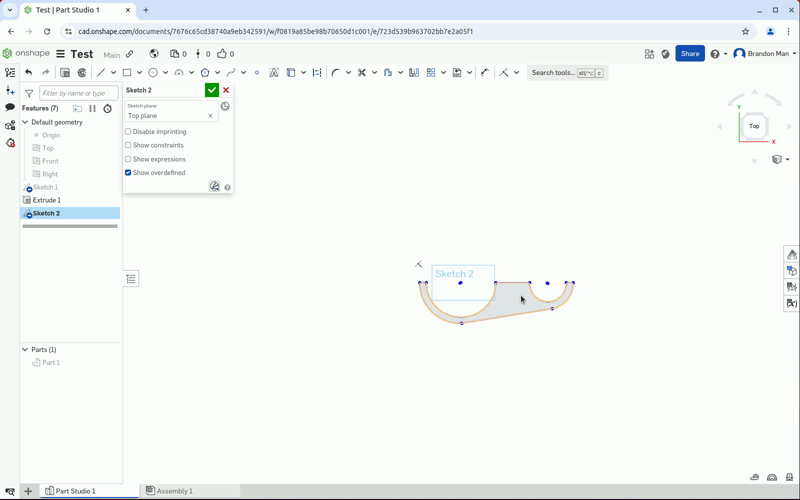
scroll(6)
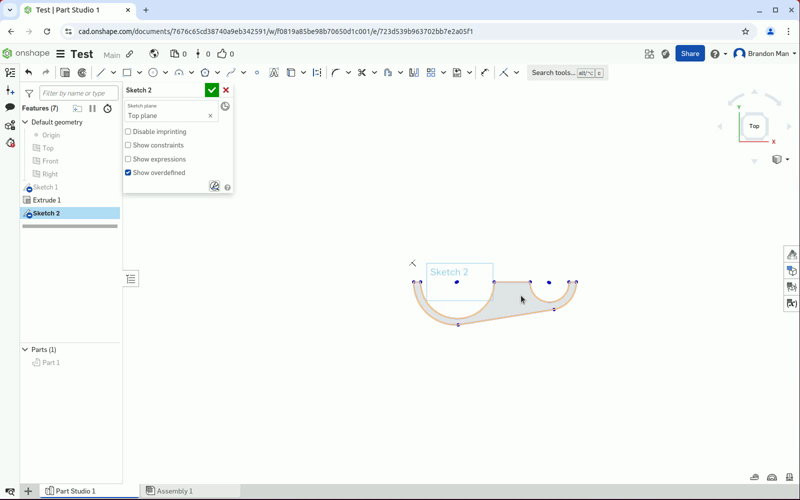
scroll(6)
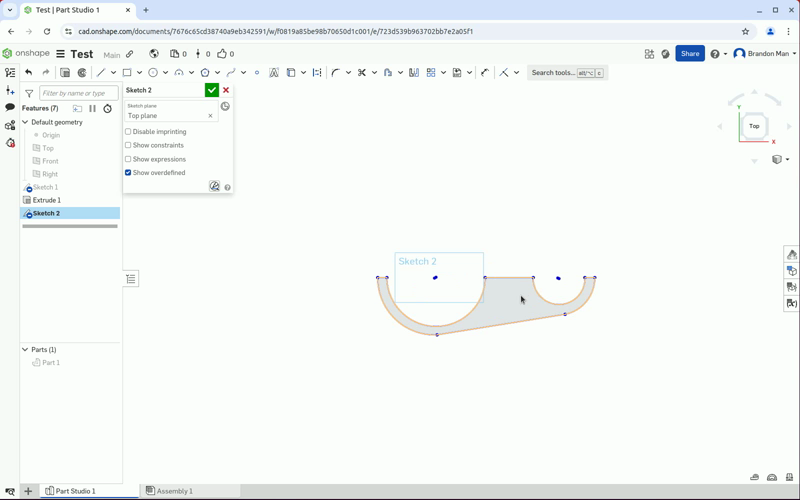
scroll(6)
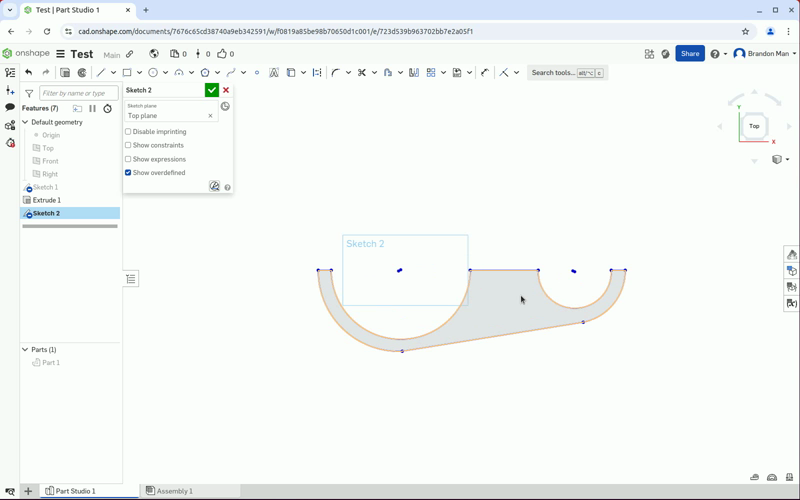
scroll(6)
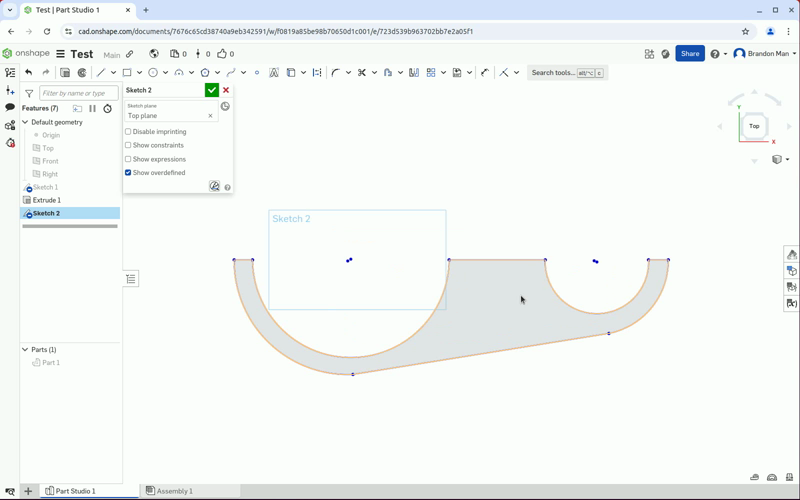
scroll(6)
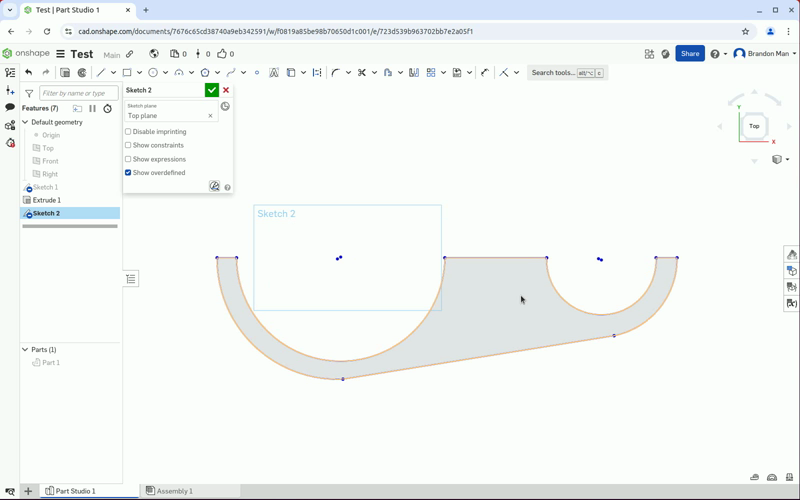
scroll(6)
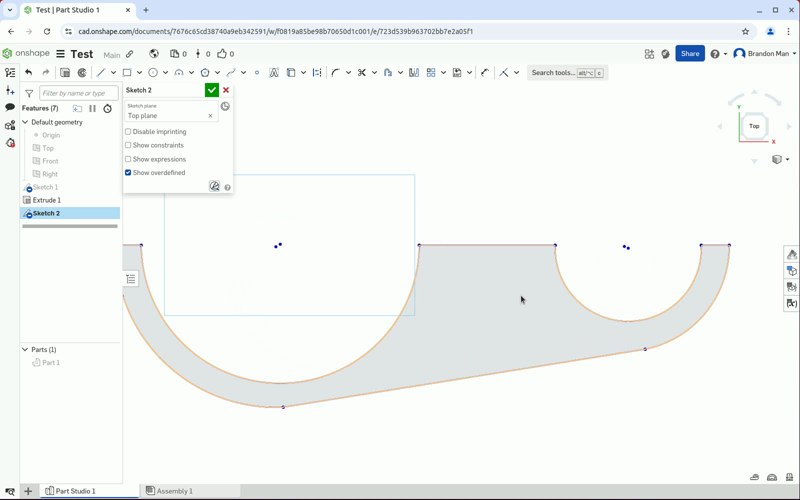
scroll(6)
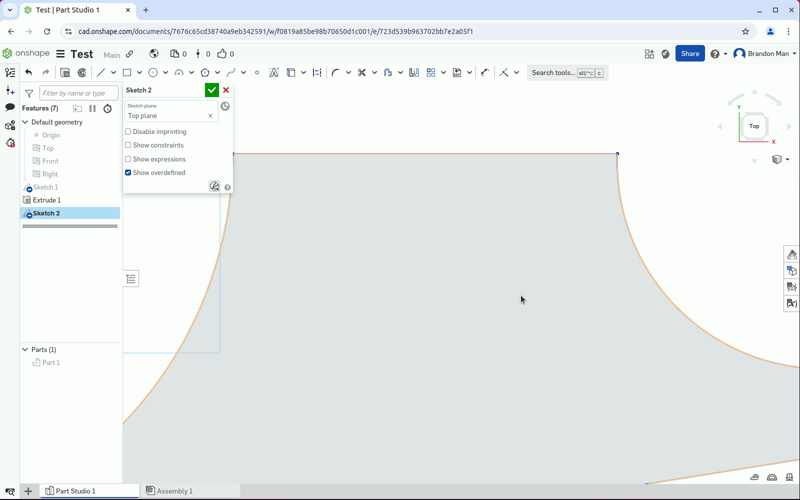
click(521, 295)
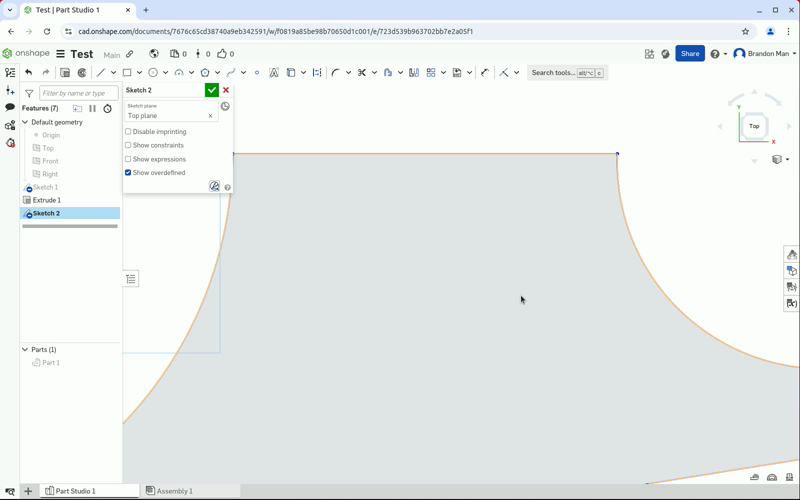
scroll(-6)
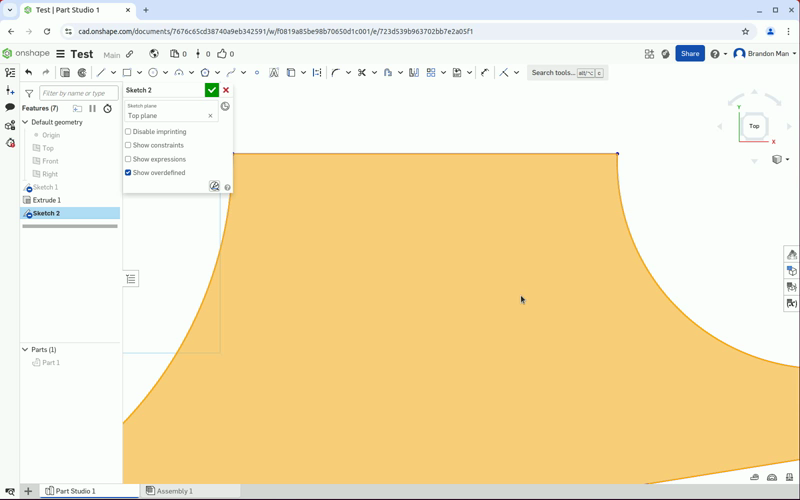
scroll(-6)
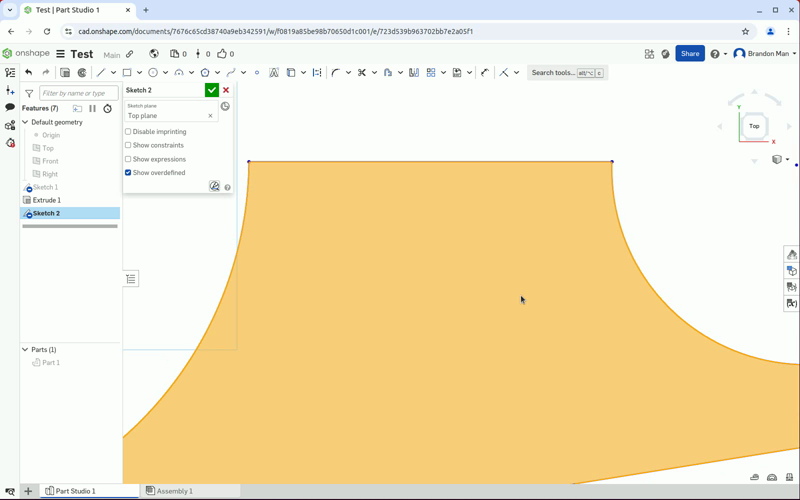
scroll(-6)
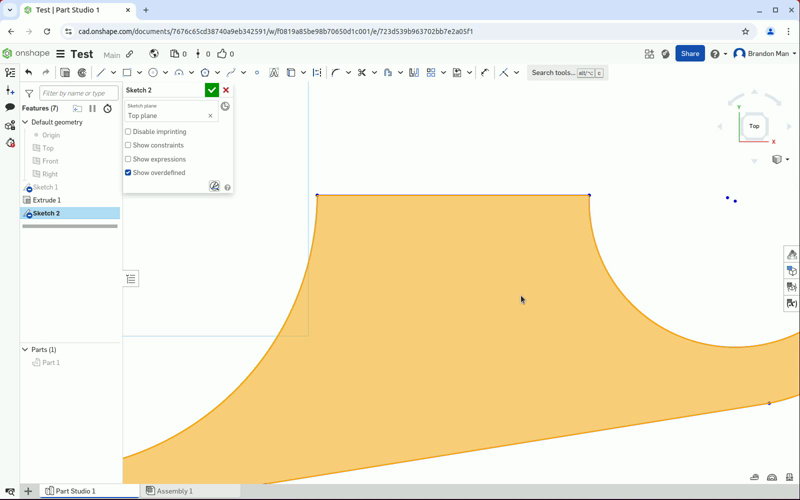
scroll(-6)
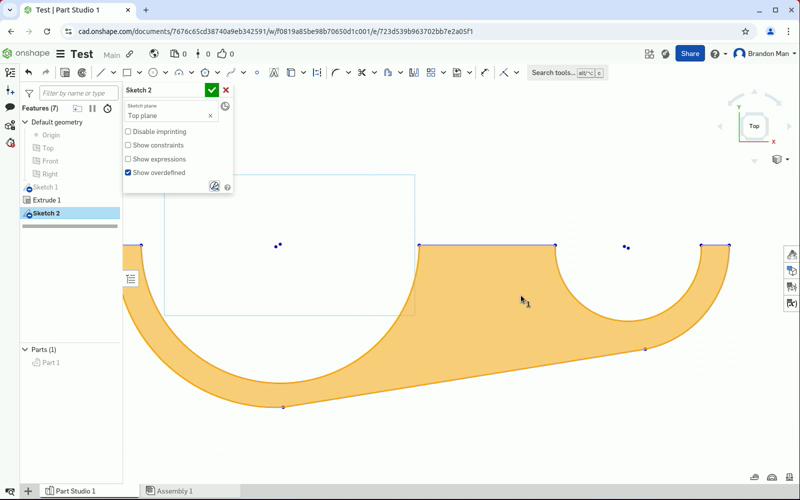
scroll(-6)
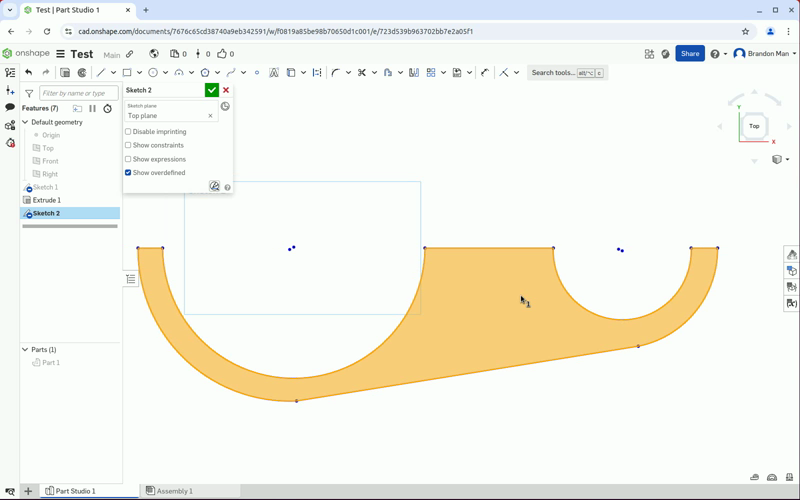
scroll(-6)
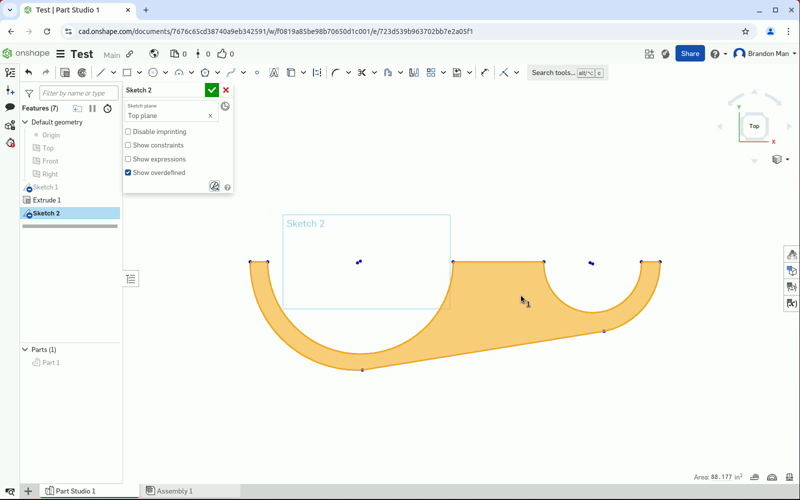
scroll(-6)
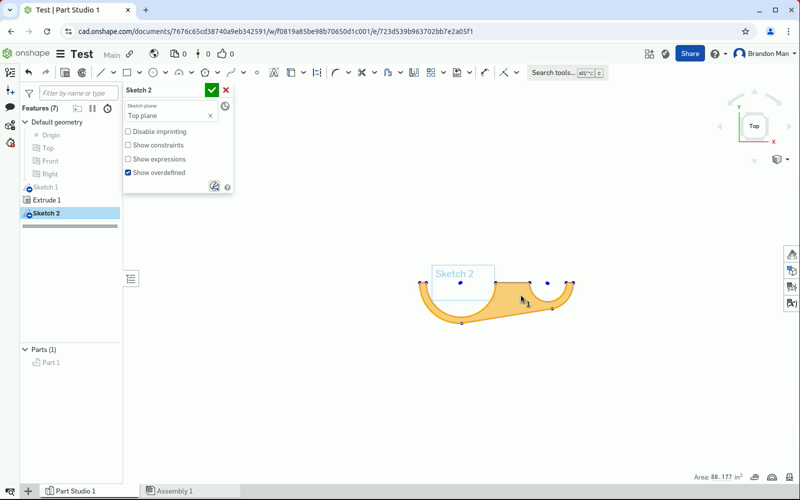
mouse_move(73, 352)
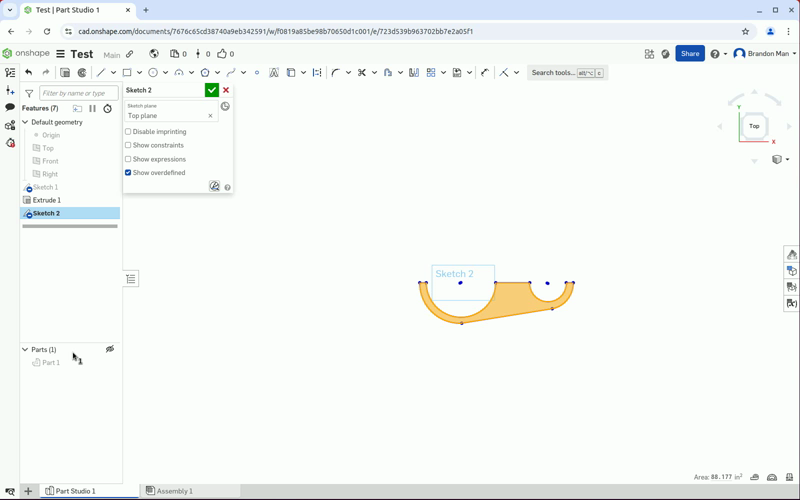
key(shift+y)
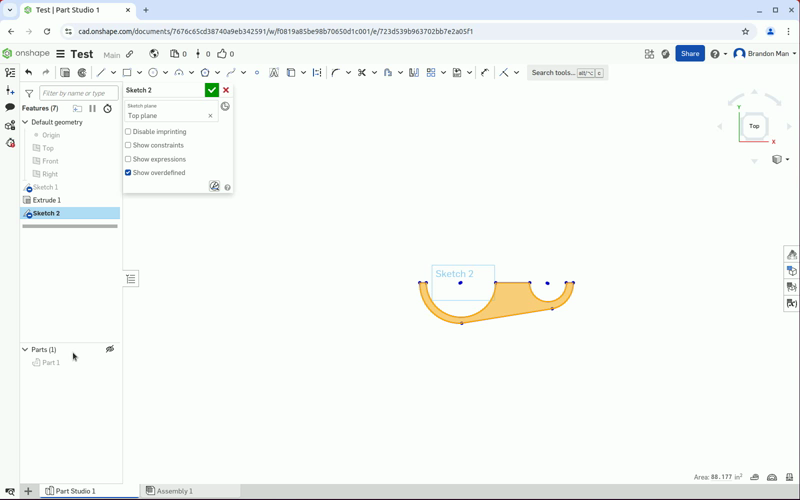
key(shift+e)
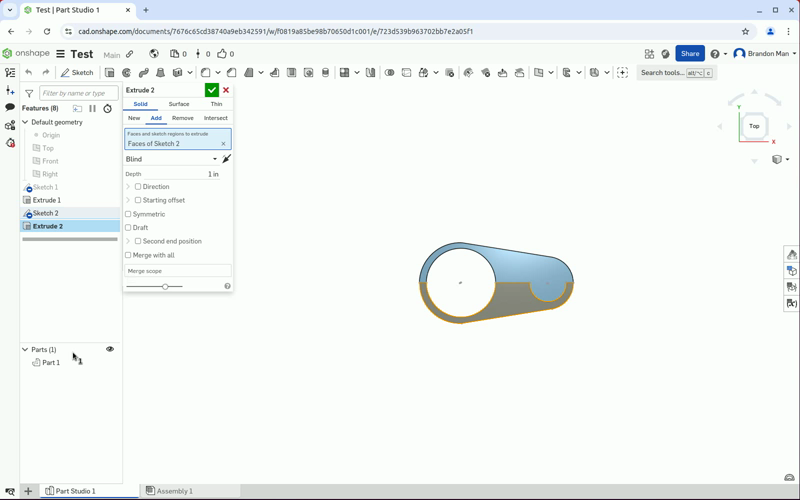
mouse_move(143, 106)
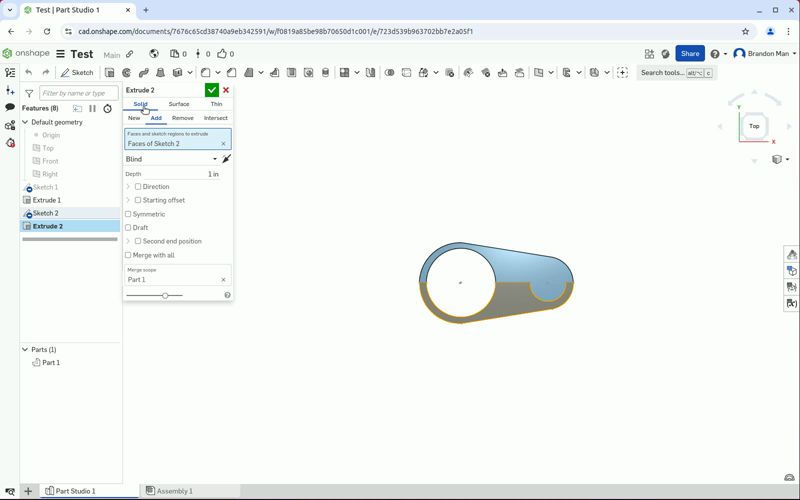
click(143, 106)
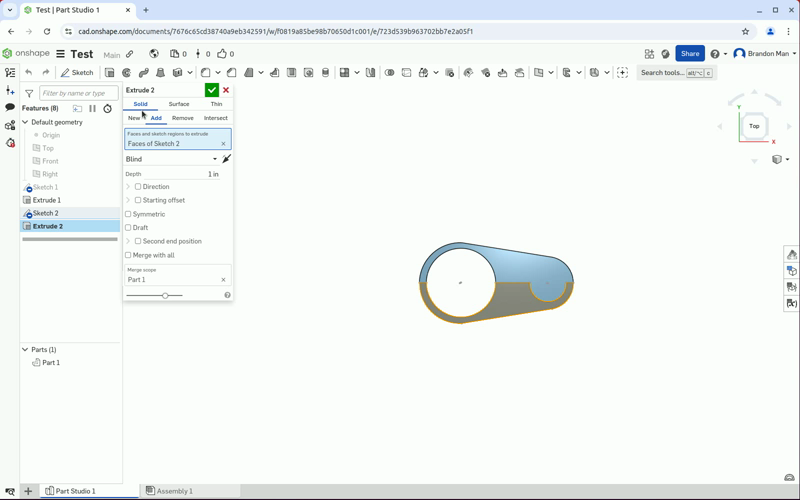
mouse_move(137, 120)
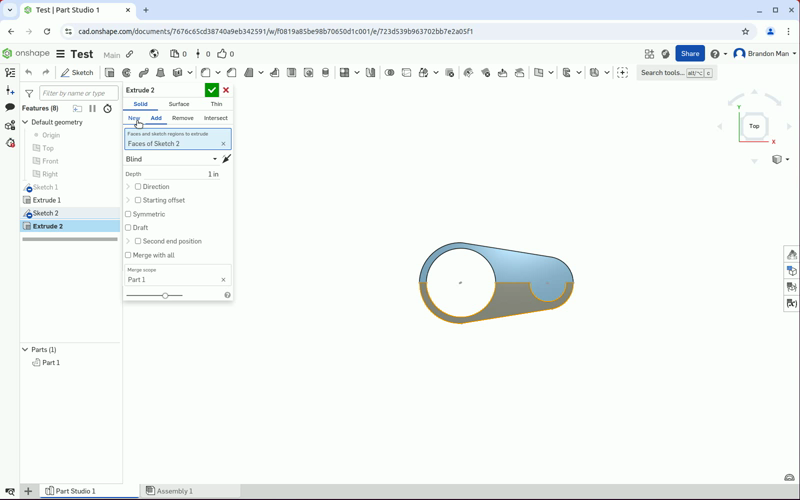
click(137, 120)
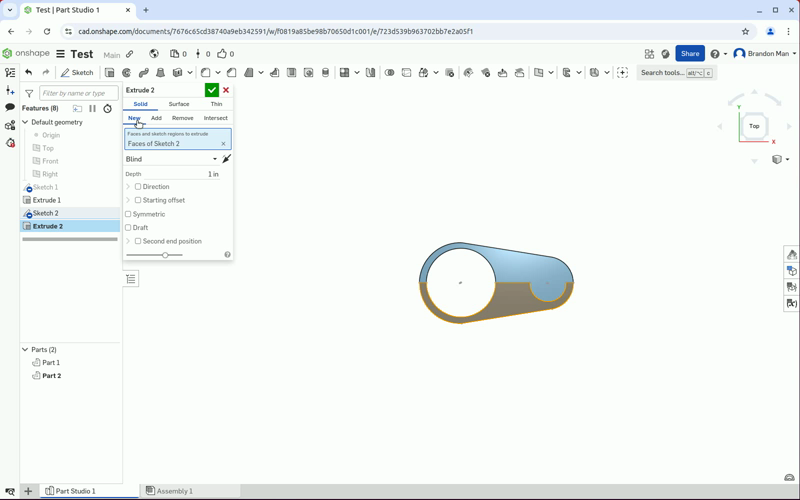
key(tab, 4)
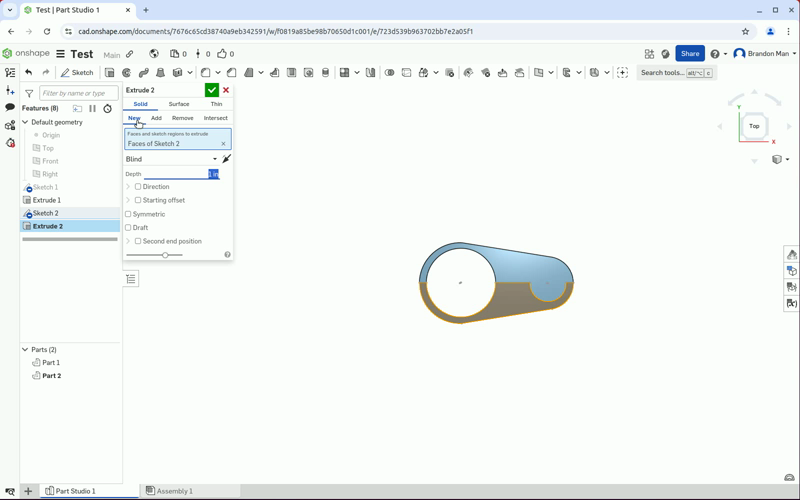
text(1.204)
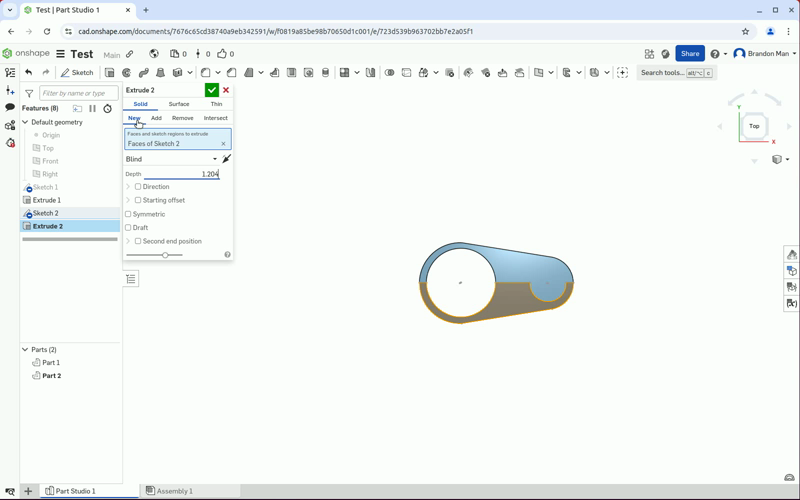
key(enter)
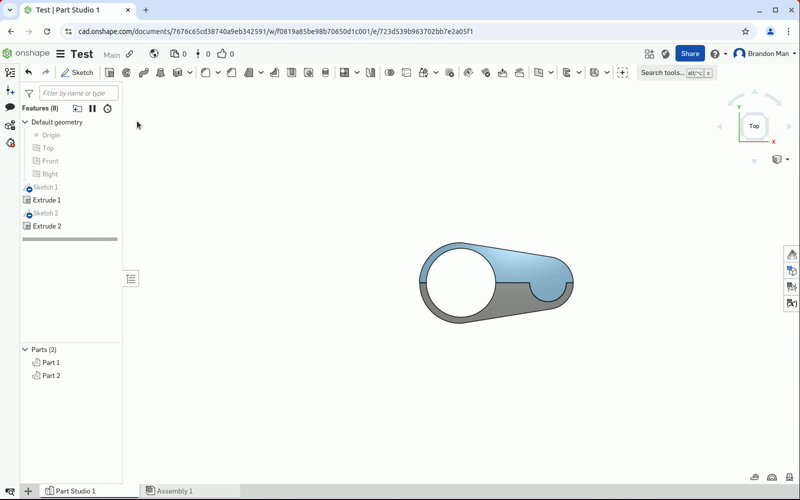
key(shift+h)
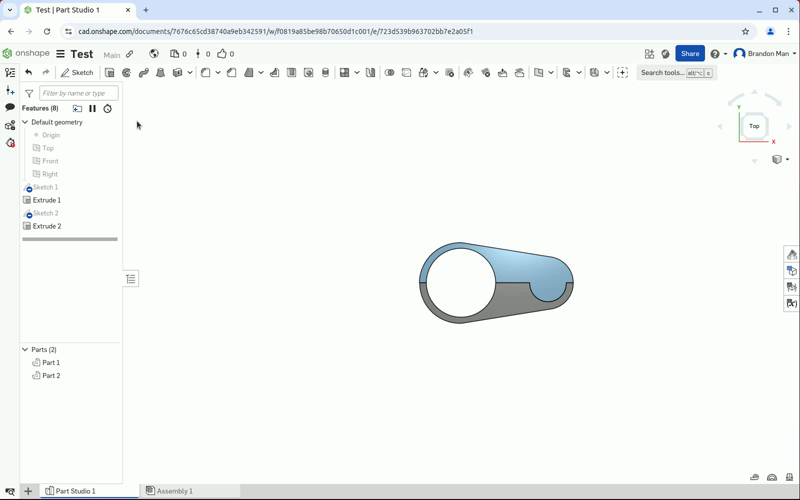
key(shift+h)
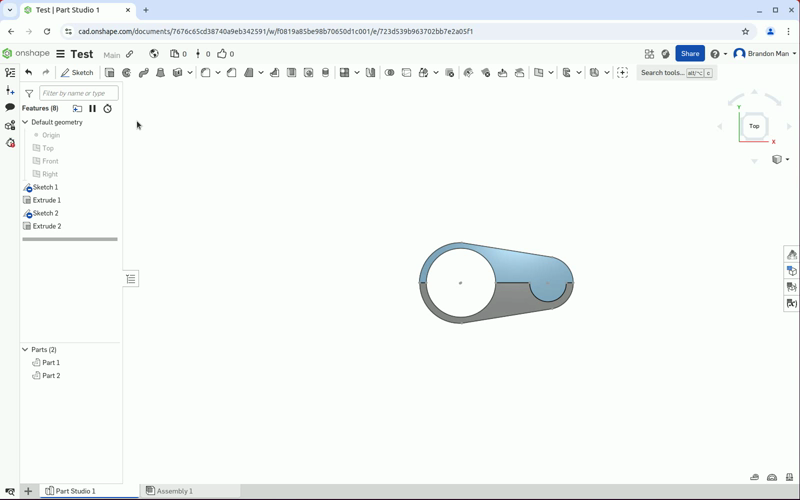
key(shift+7)
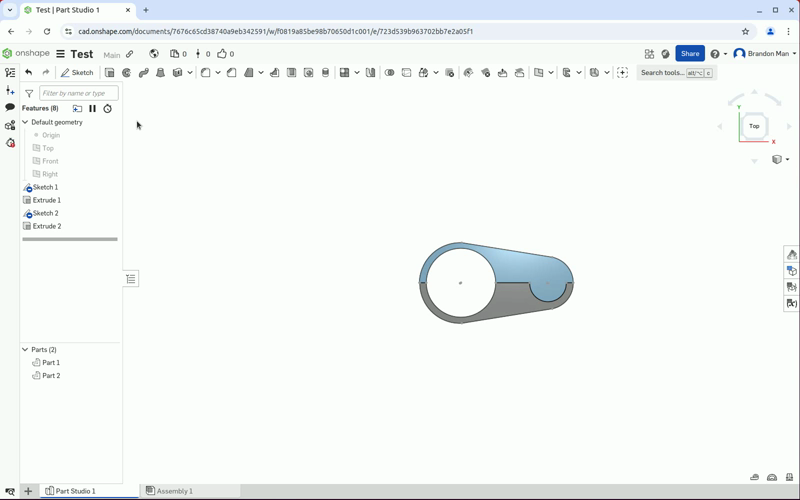
key(up, 3)
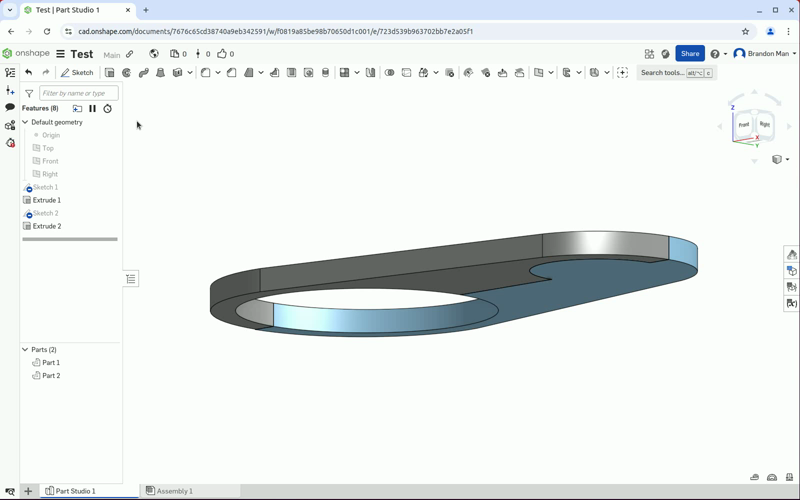
key(left, 3)
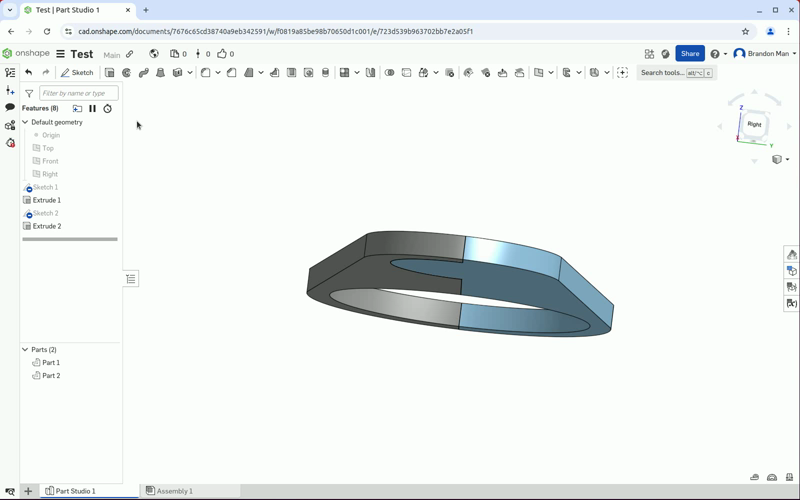
key(right, 3)
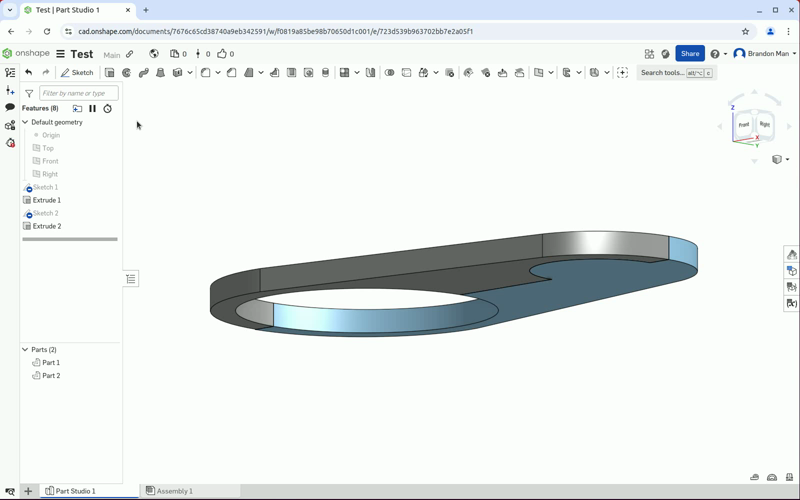
key(down, 3)
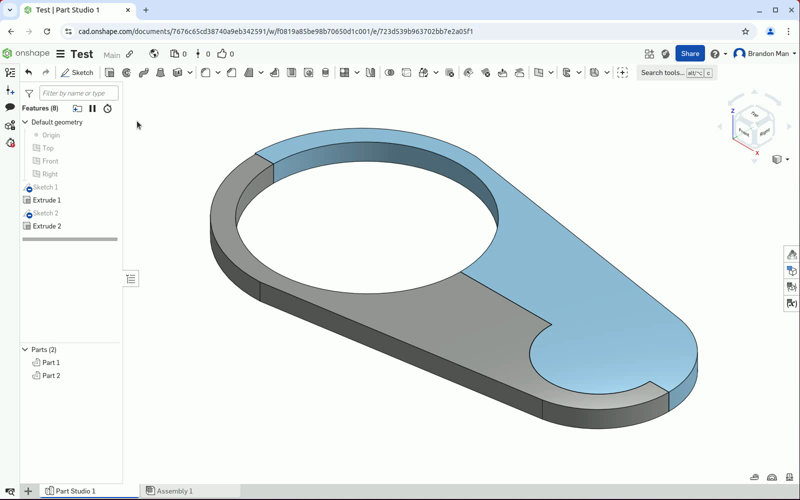
mouse_move(73, 189)
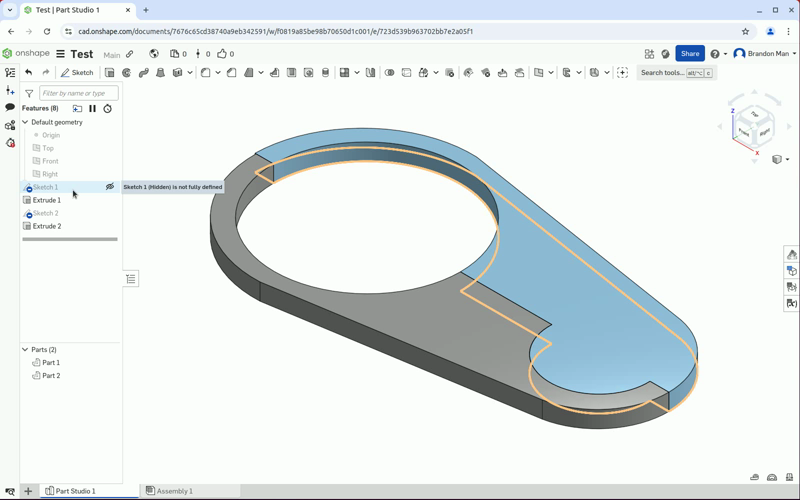
click(73, 189)